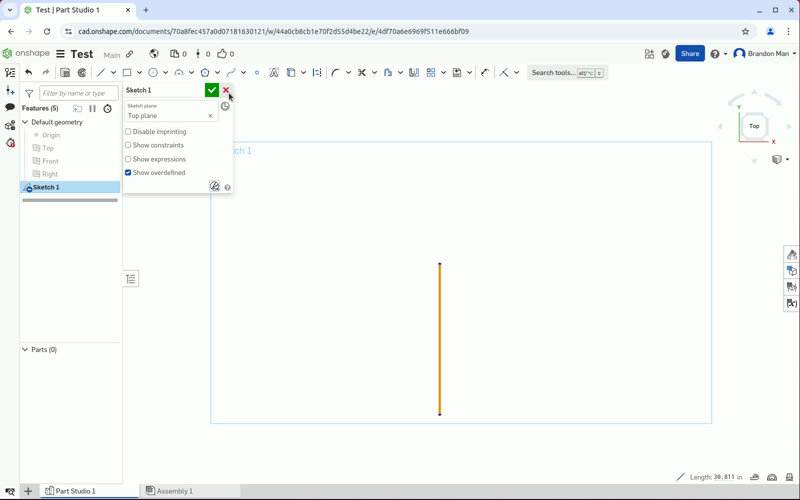
key(shift+h)
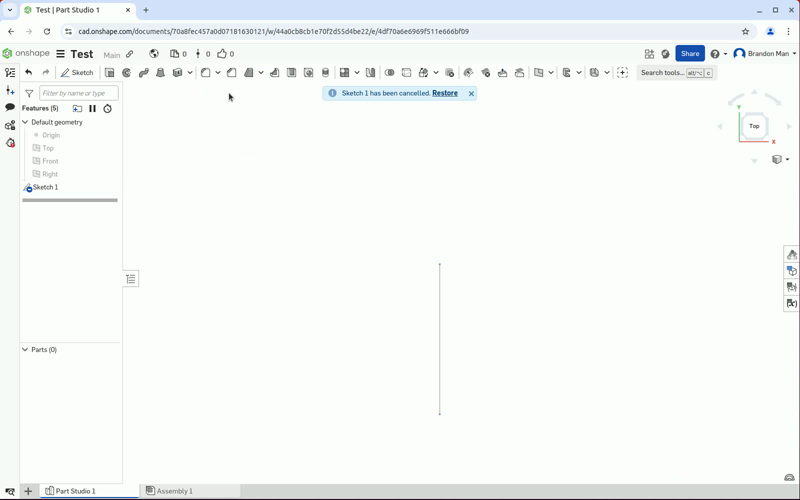
key(shift+s)
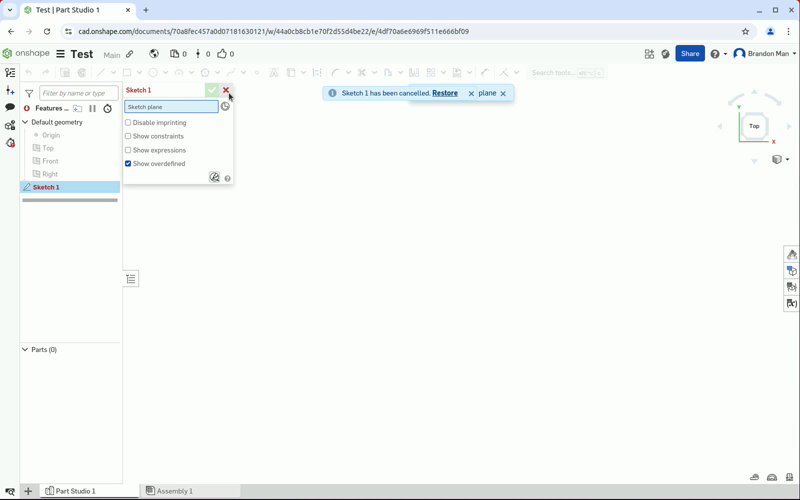
mouse_move(73, 150)
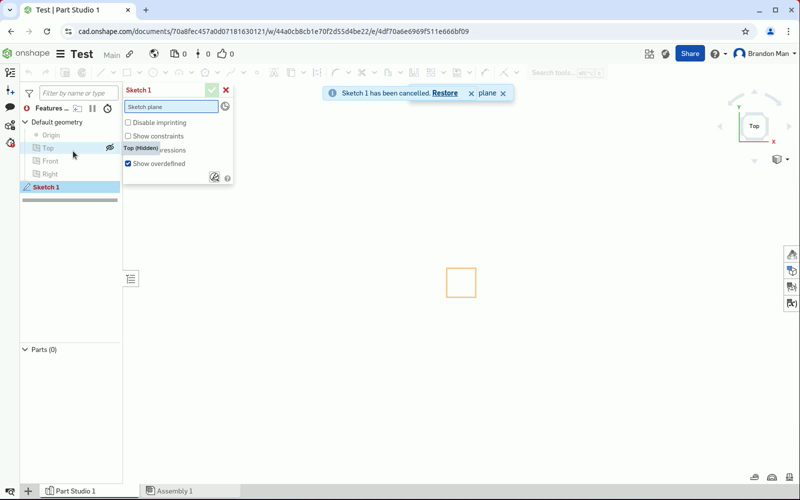
click(73, 150)
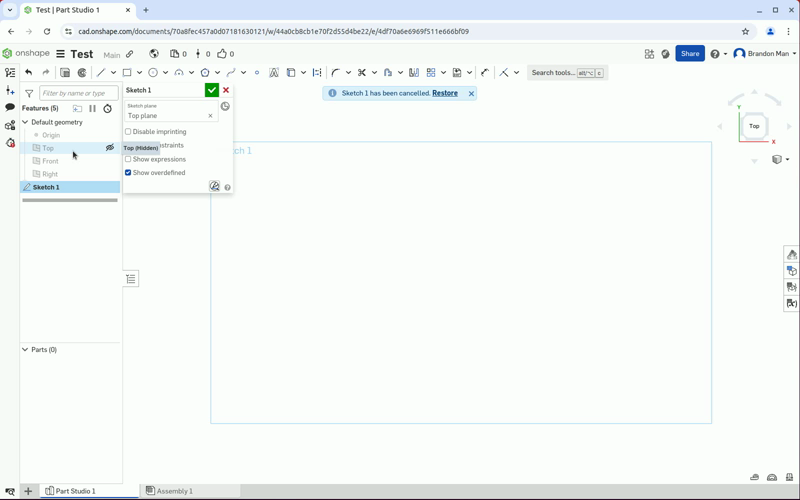
mouse_move(73, 352)
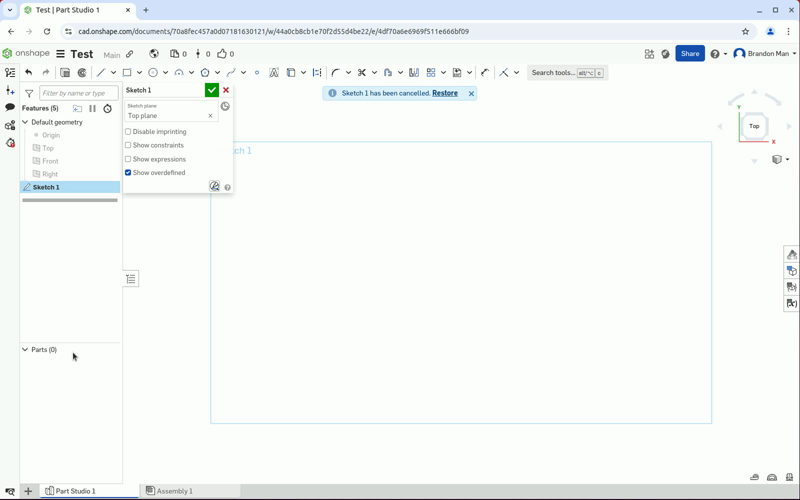
key(y)
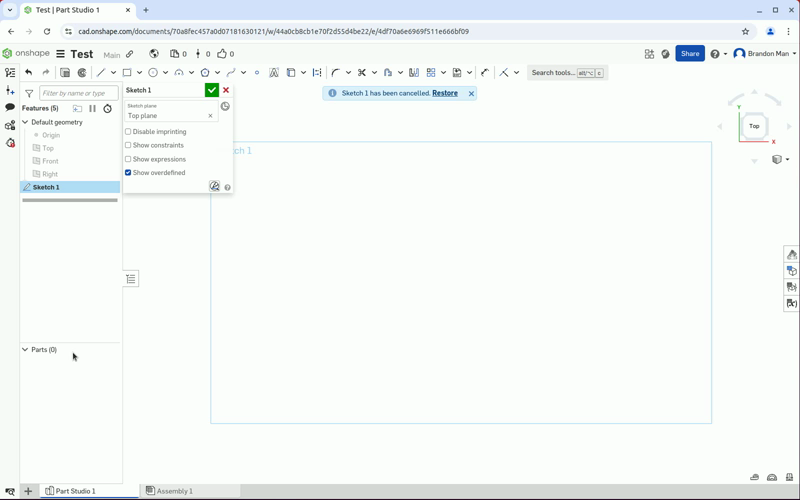
key(l)
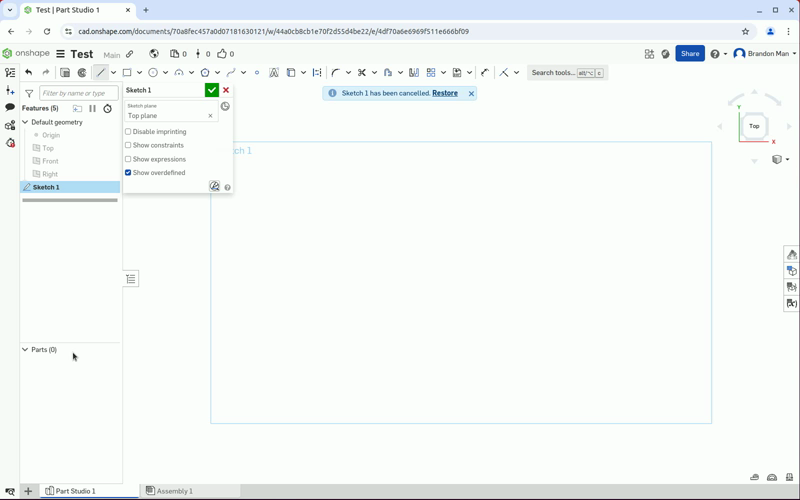
key_down(shift)
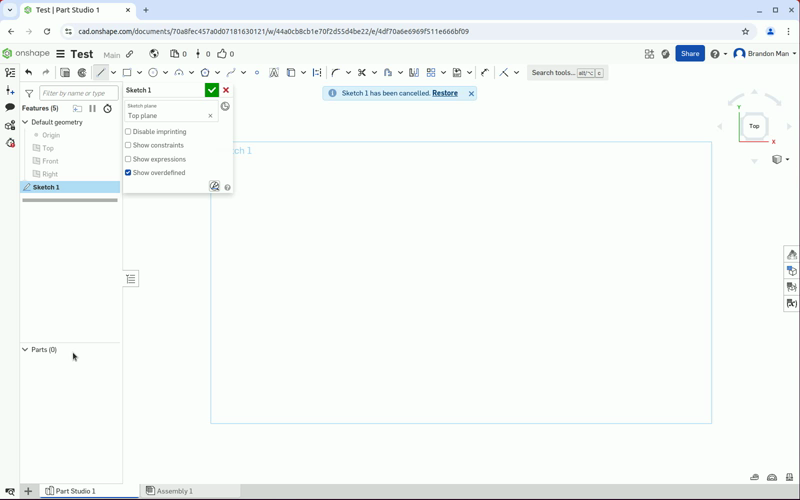
mouse_move(348, 395)
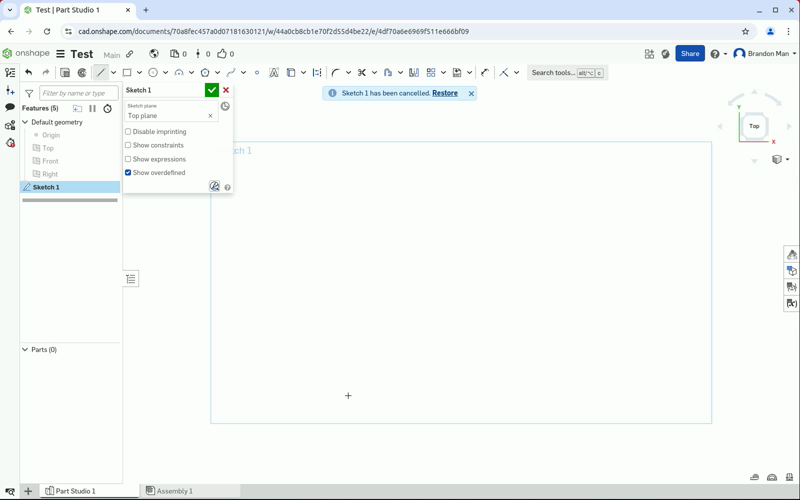
click(348, 395)
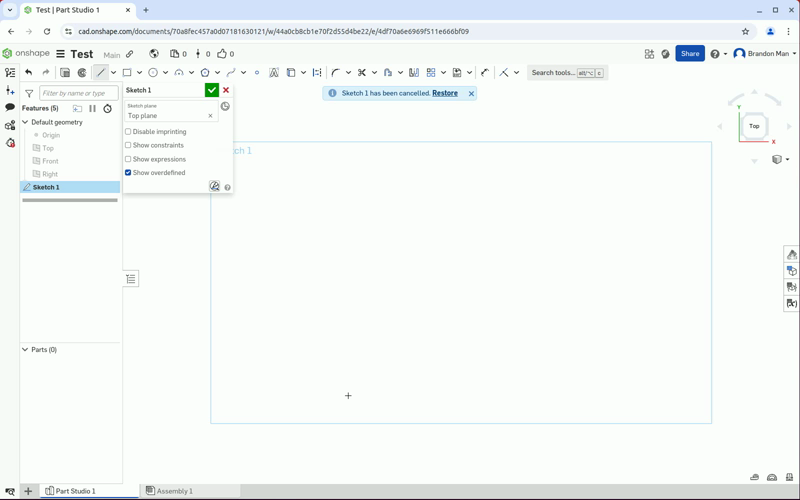
key_up(shift)
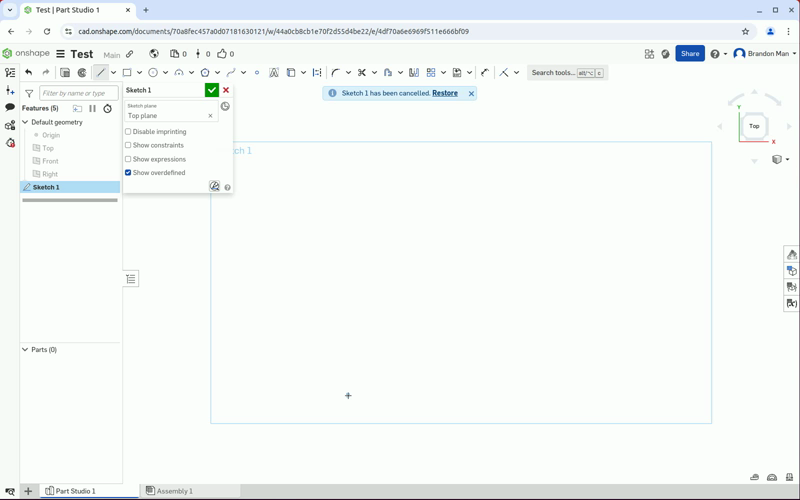
key_down(shift)
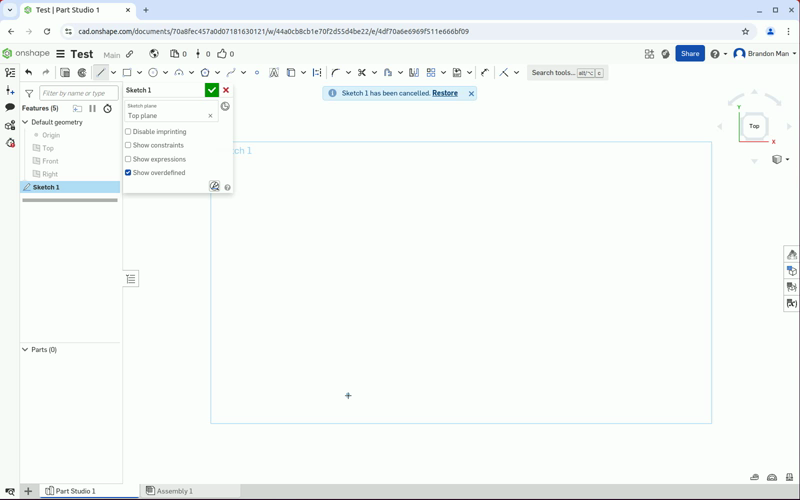
mouse_move(572, 395)
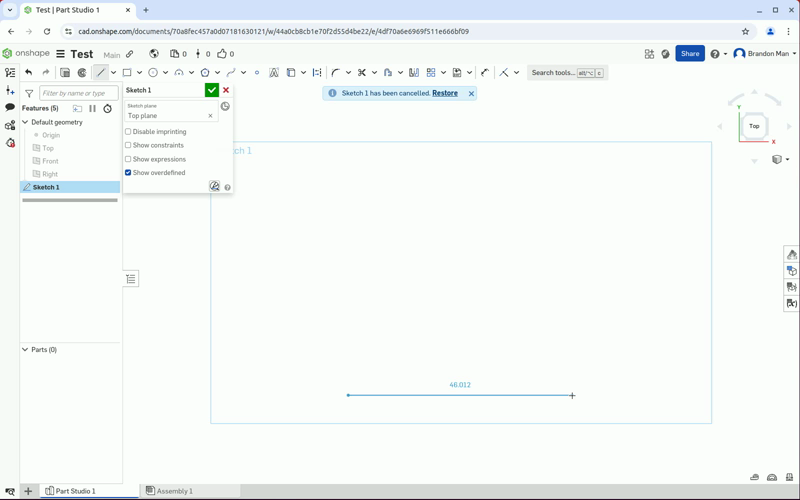
click(572, 395)
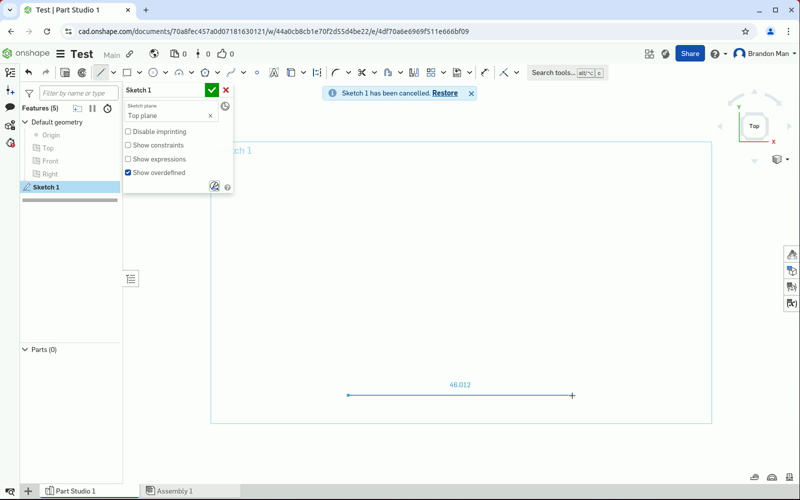
key_up(shift)
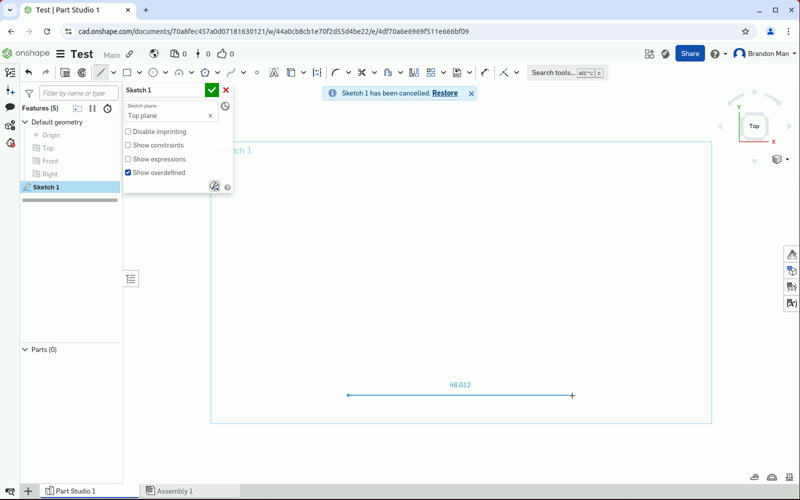
key_down(shift)
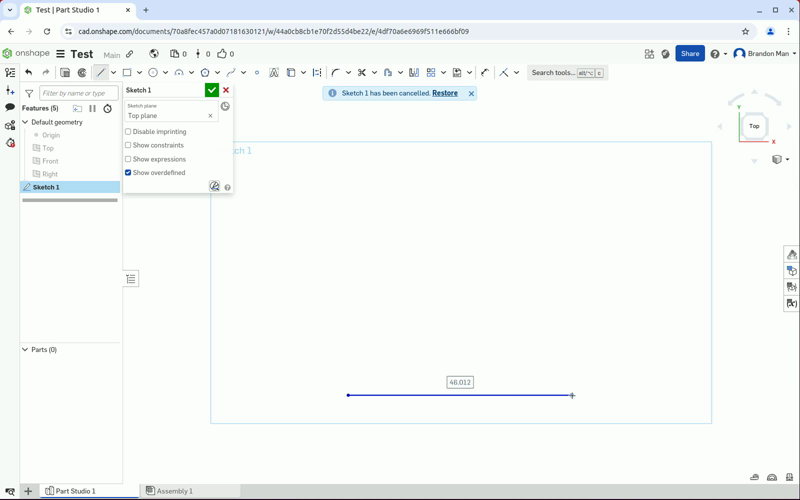
mouse_move(572, 171)
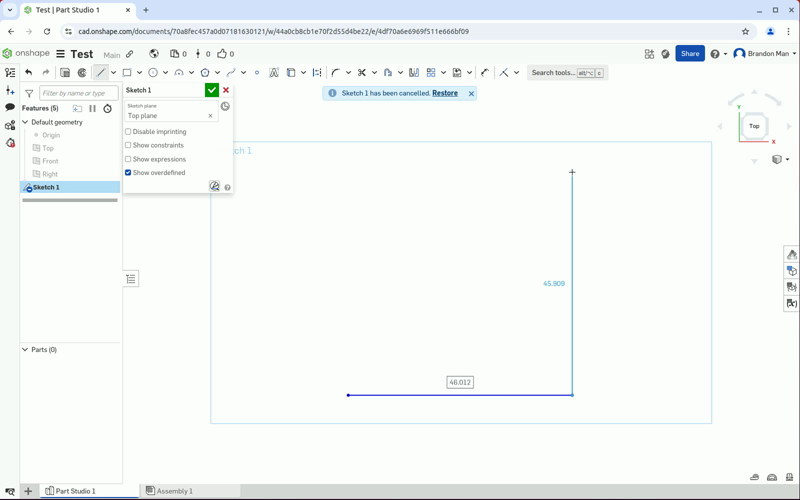
click(572, 171)
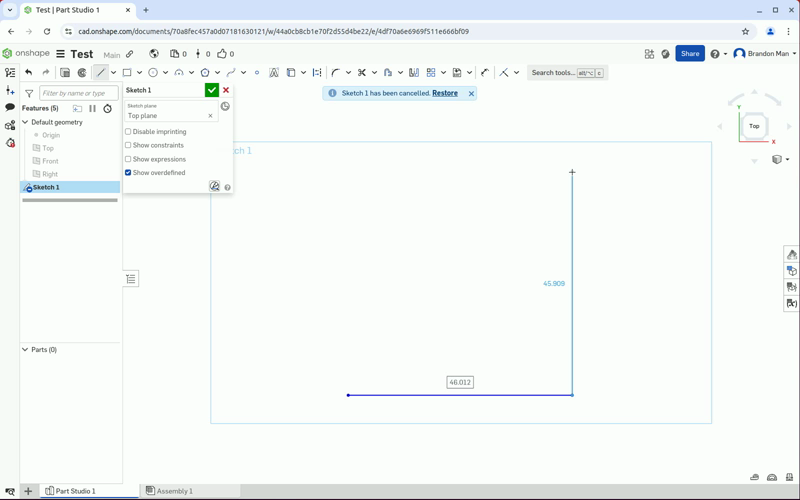
key_up(shift)
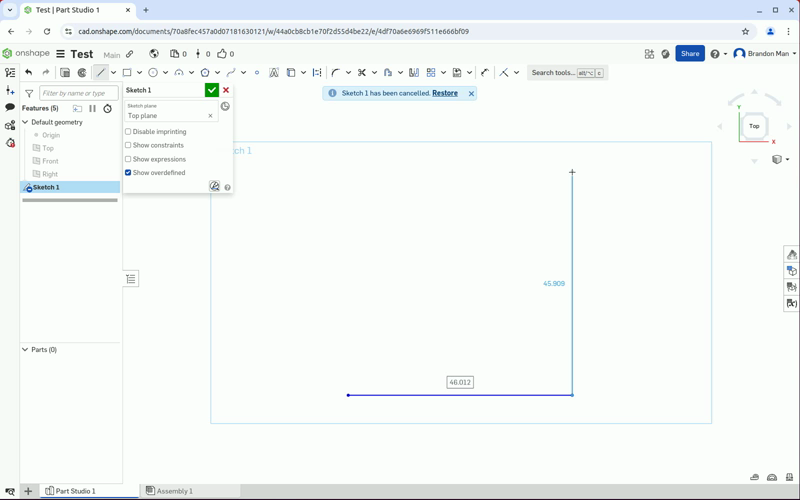
key_down(shift)
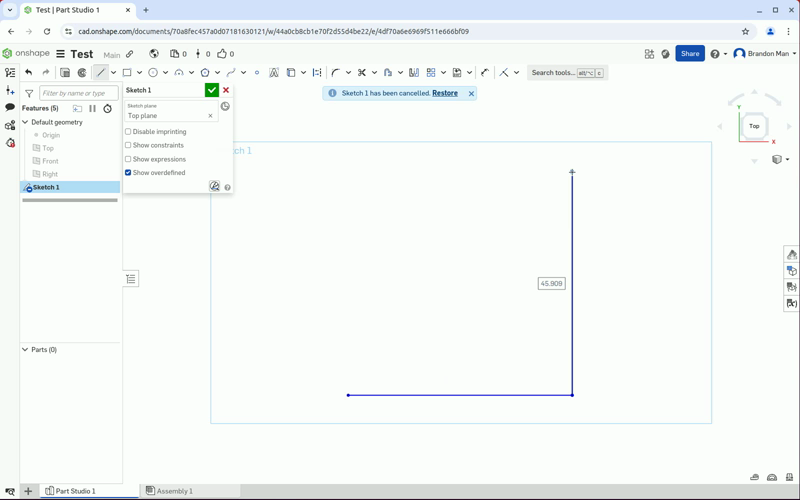
mouse_move(348, 171)
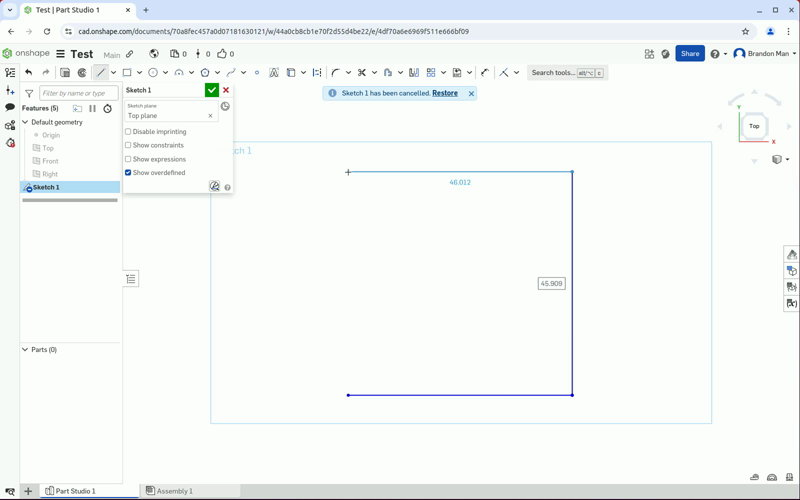
click(348, 171)
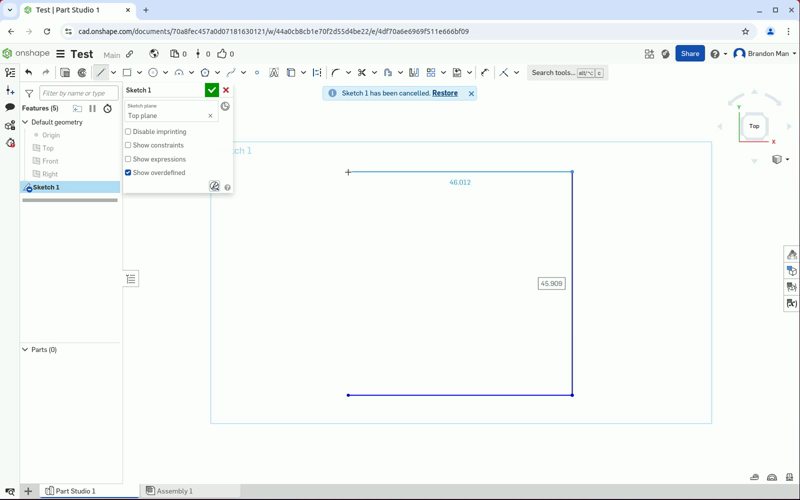
key_up(shift)
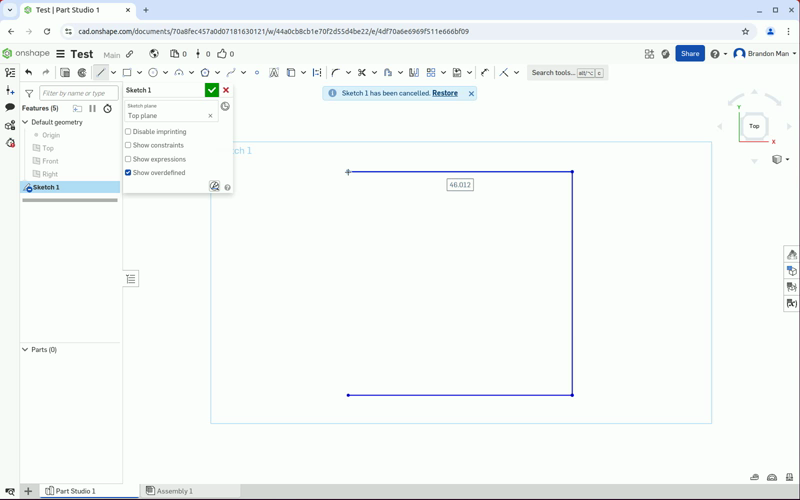
key_down(shift)
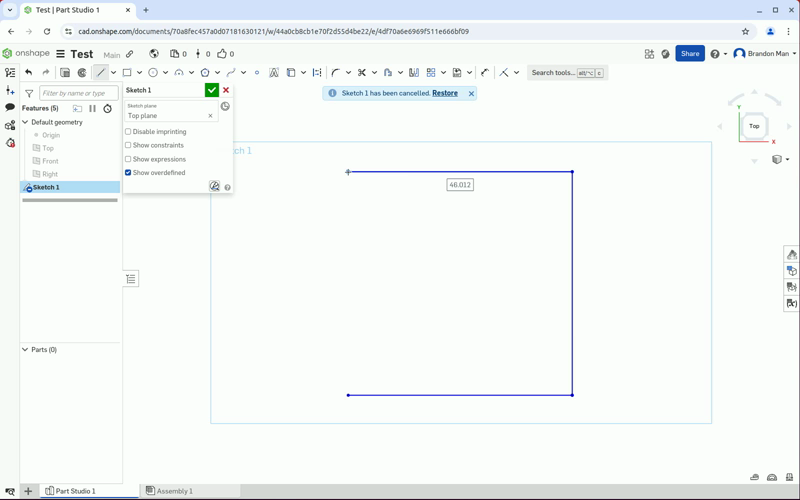
mouse_move(348, 395)
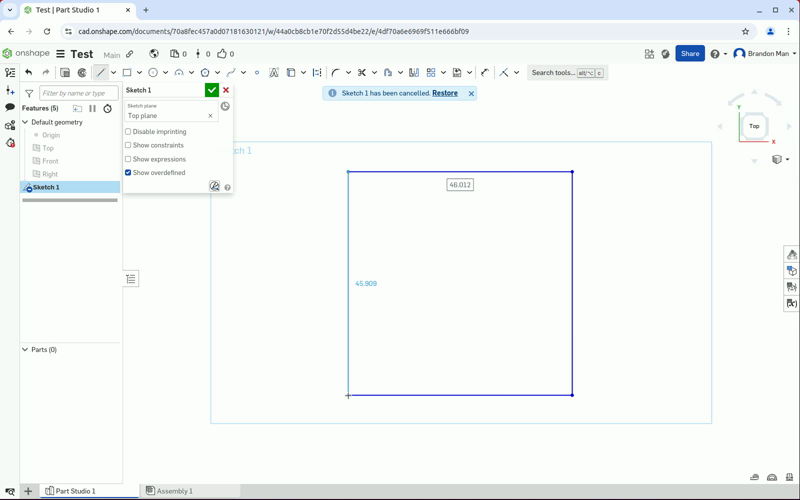
key_up(shift)
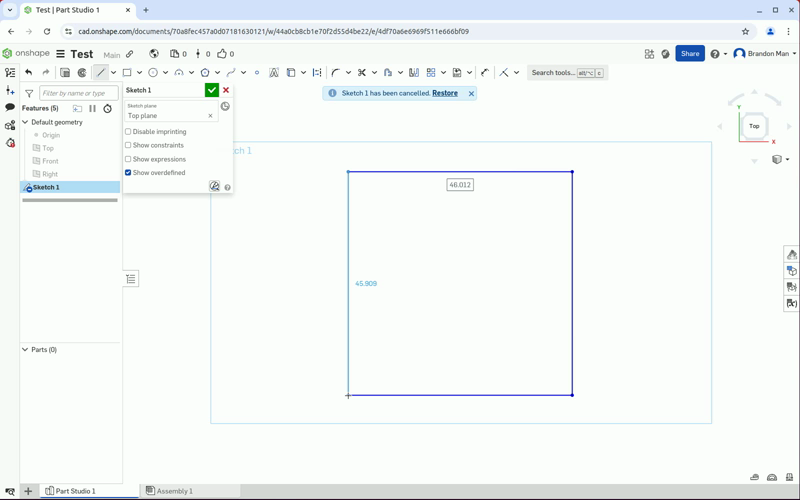
click(348, 395)
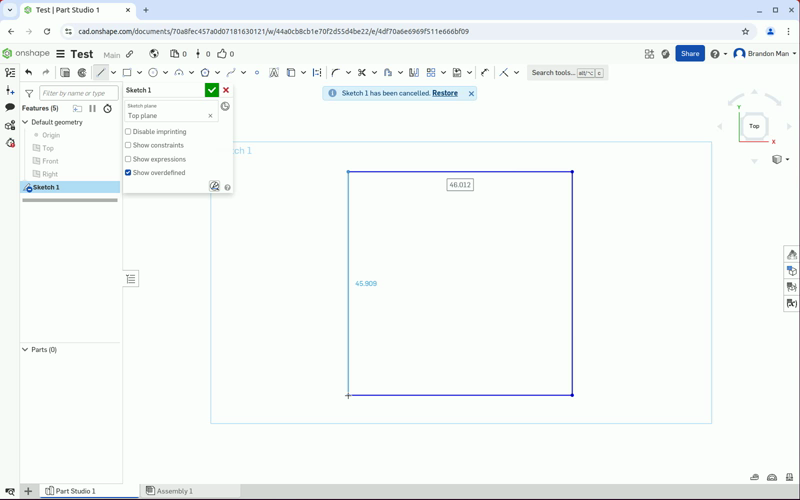
key(esc)
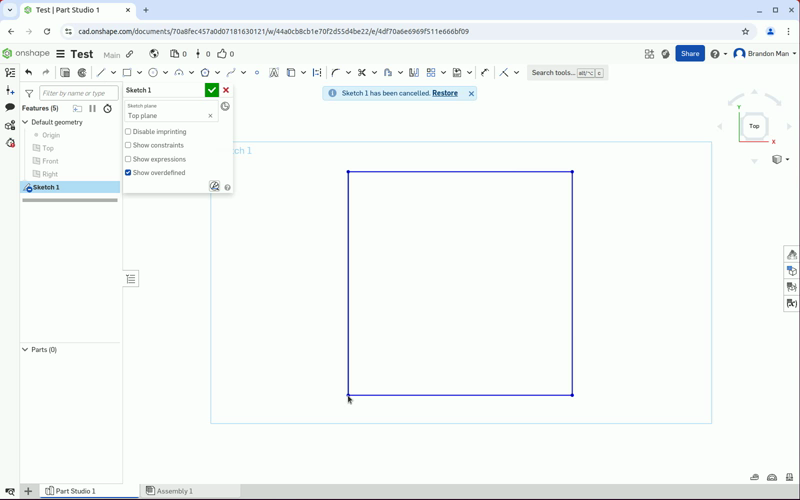
key(l)
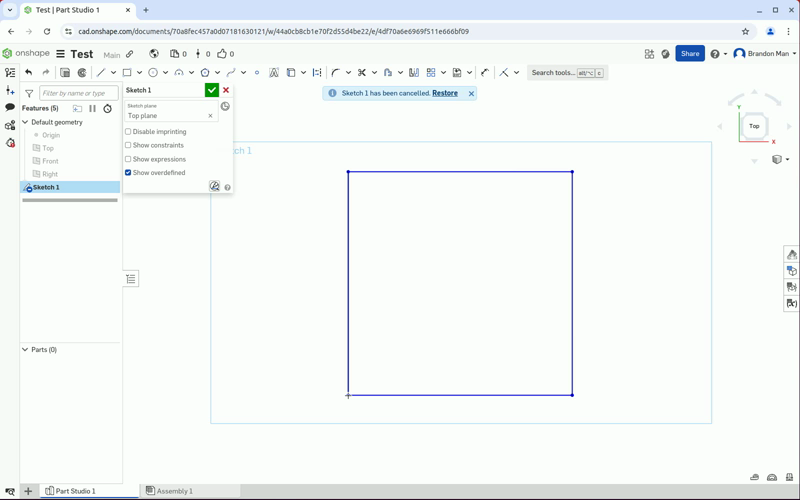
key_down(shift)
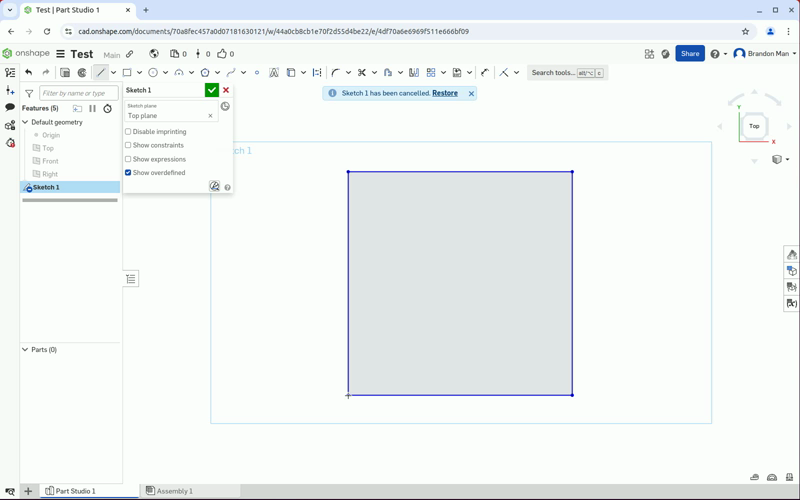
mouse_move(362, 381)
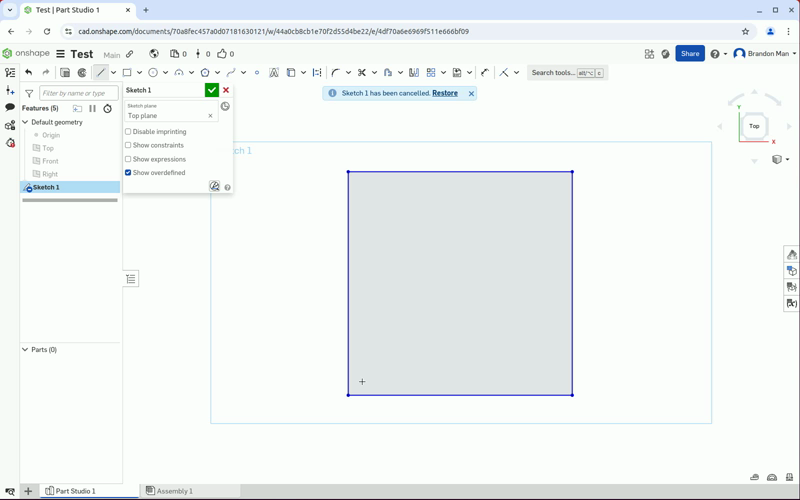
click(362, 381)
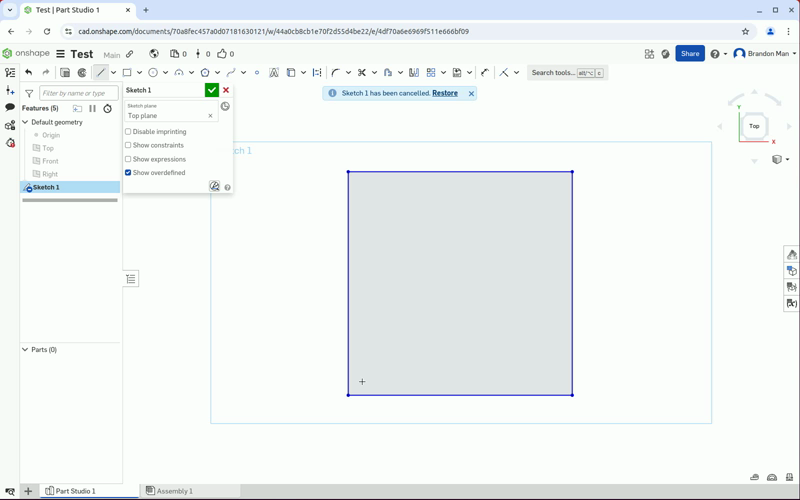
key_up(shift)
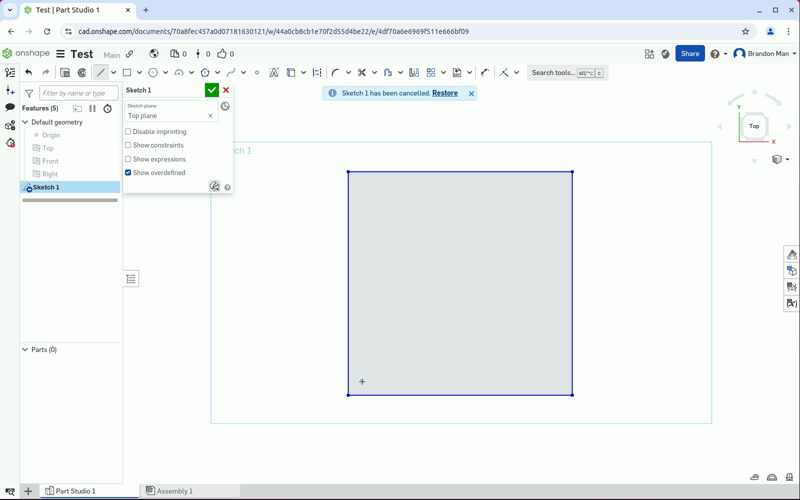
key_down(shift)
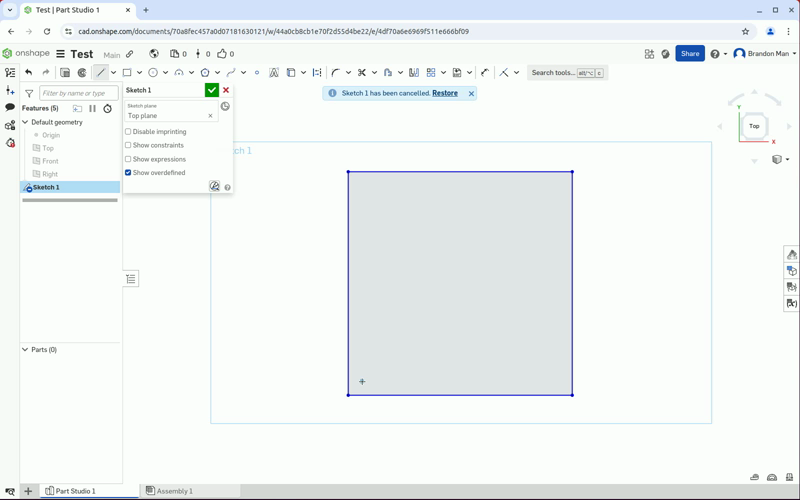
mouse_move(558, 381)
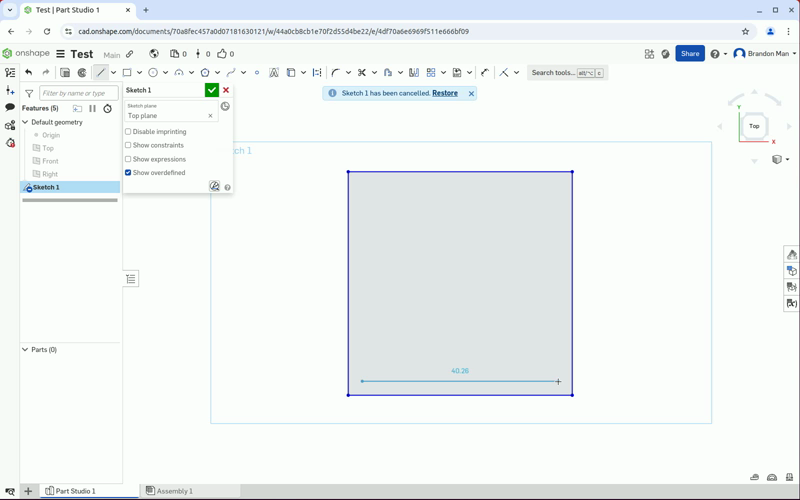
click(558, 381)
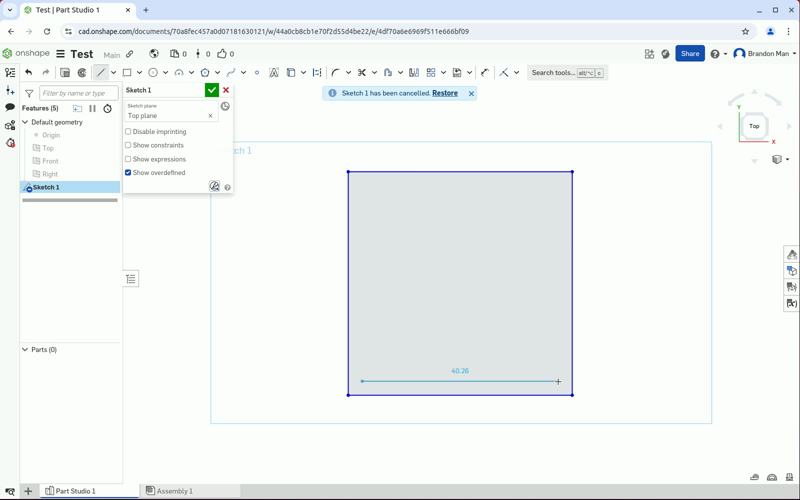
key_up(shift)
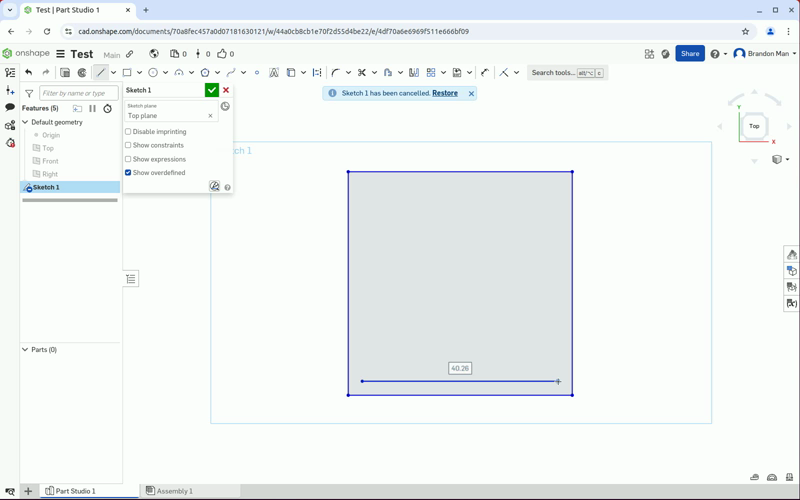
key_down(shift)
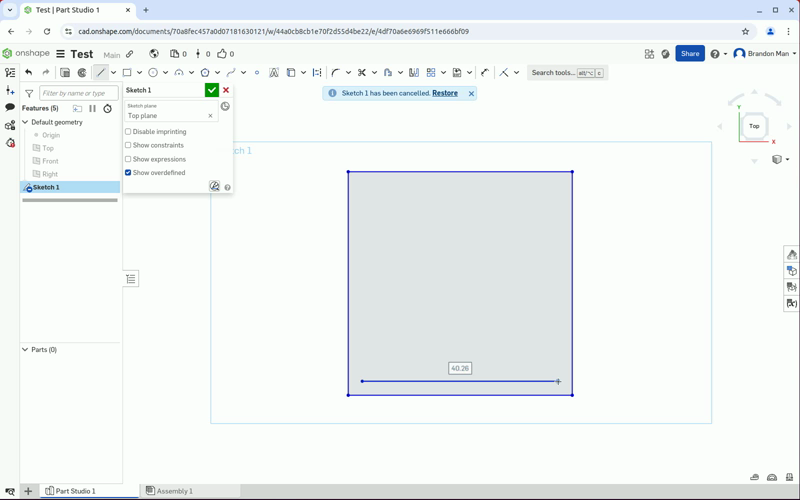
mouse_move(558, 185)
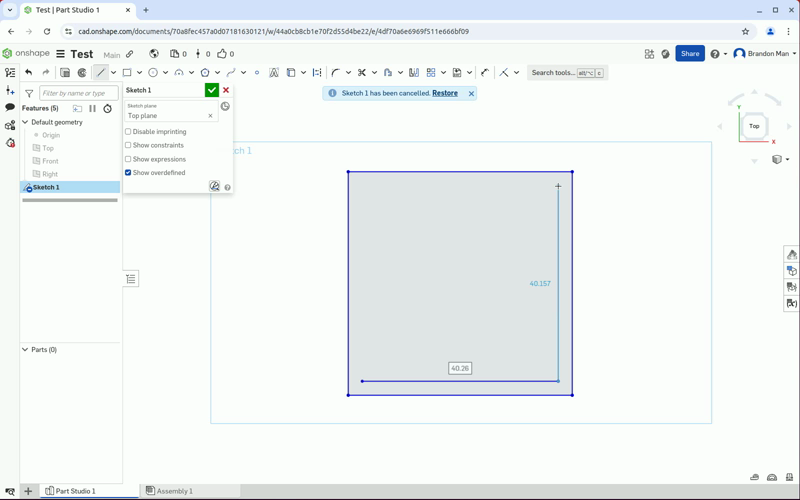
click(558, 185)
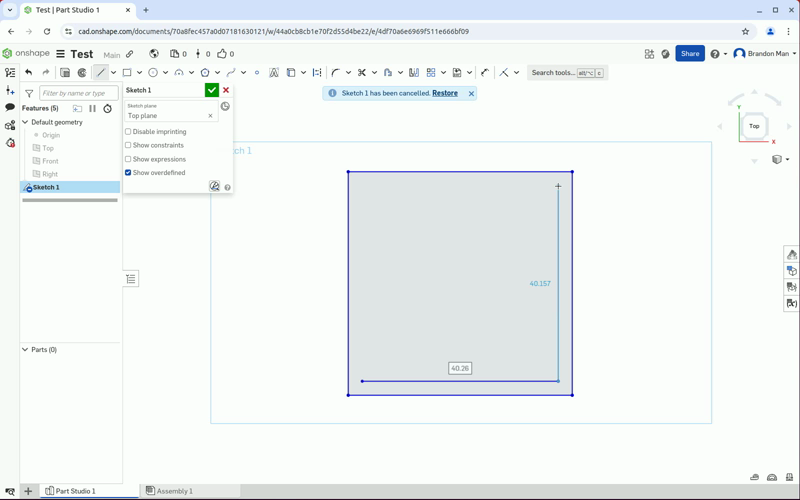
key_up(shift)
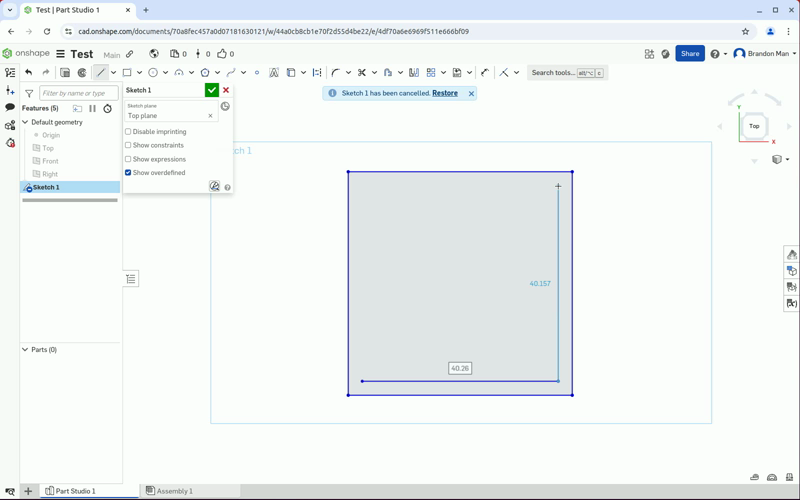
key_down(shift)
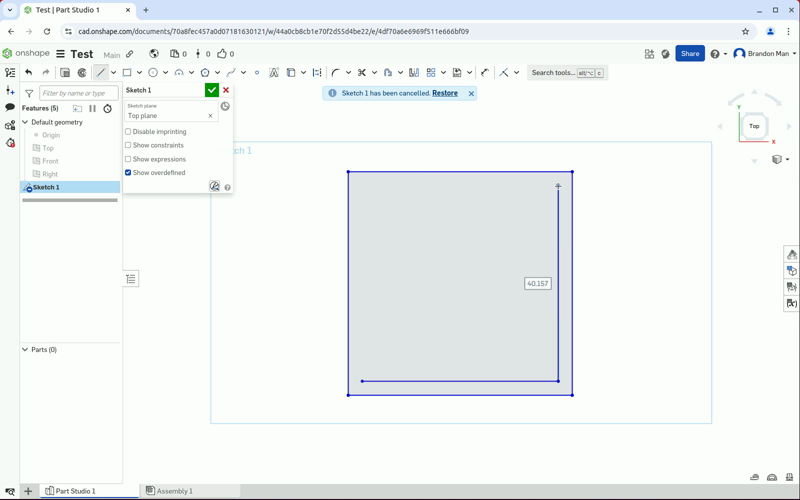
mouse_move(362, 185)
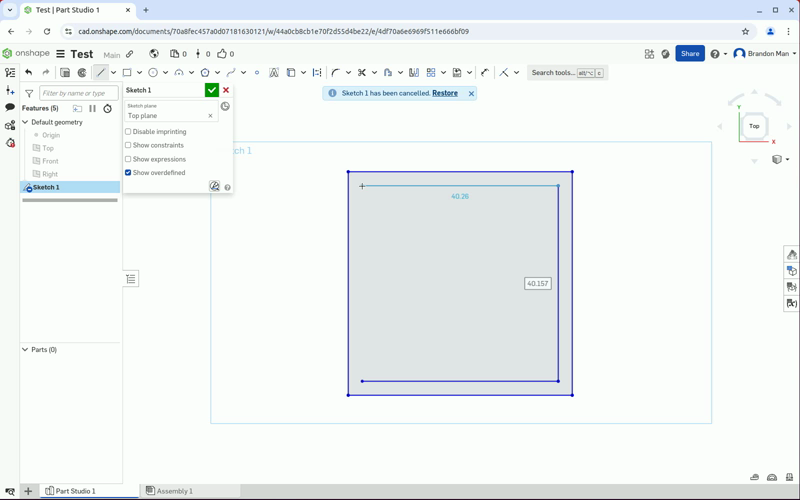
click(362, 185)
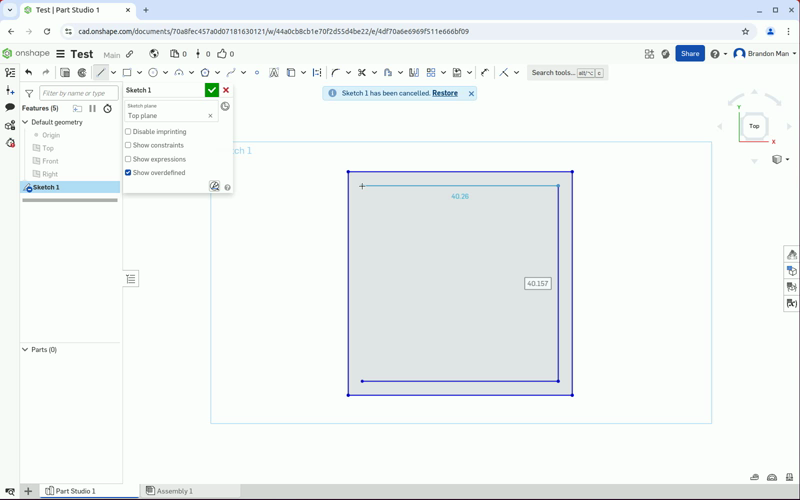
key_up(shift)
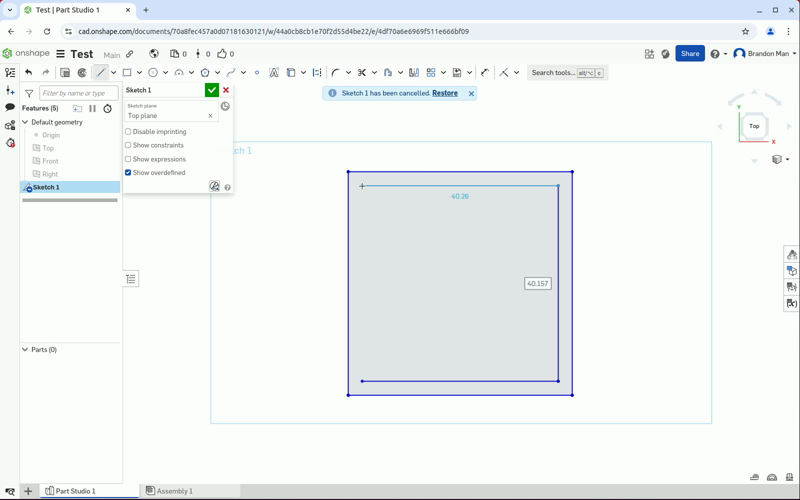
key_down(shift)
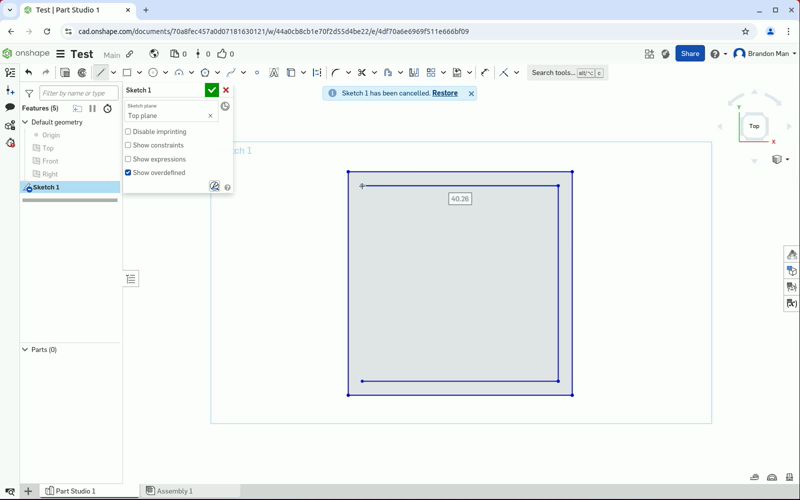
mouse_move(362, 381)
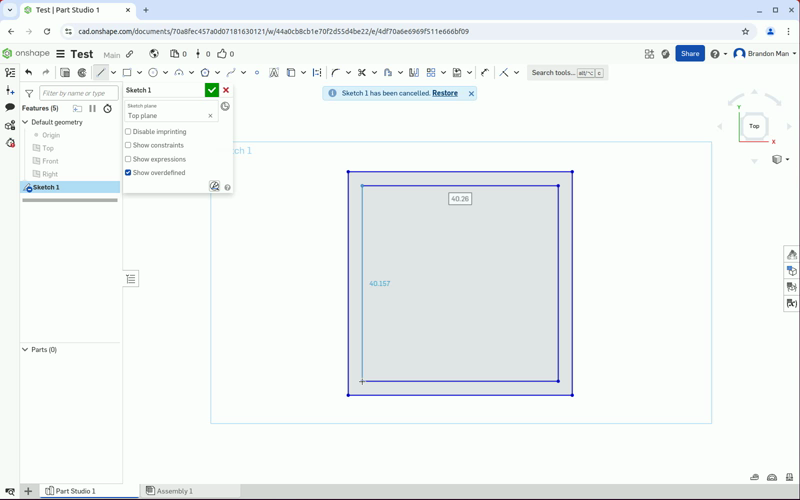
key_up(shift)
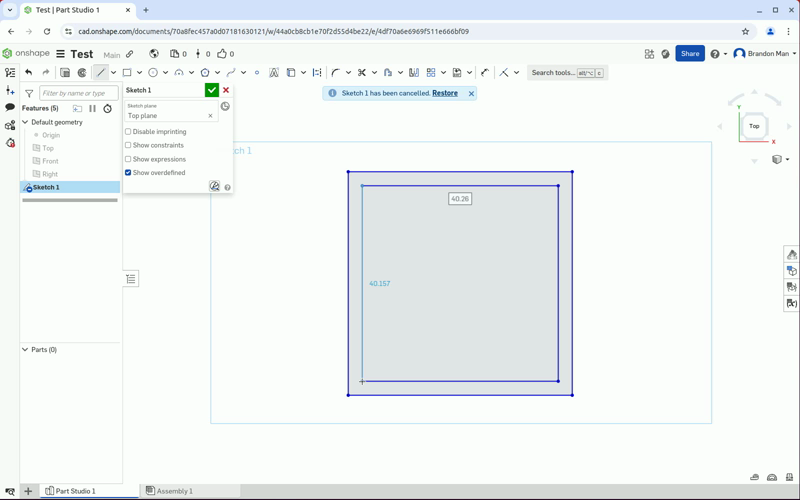
click(362, 381)
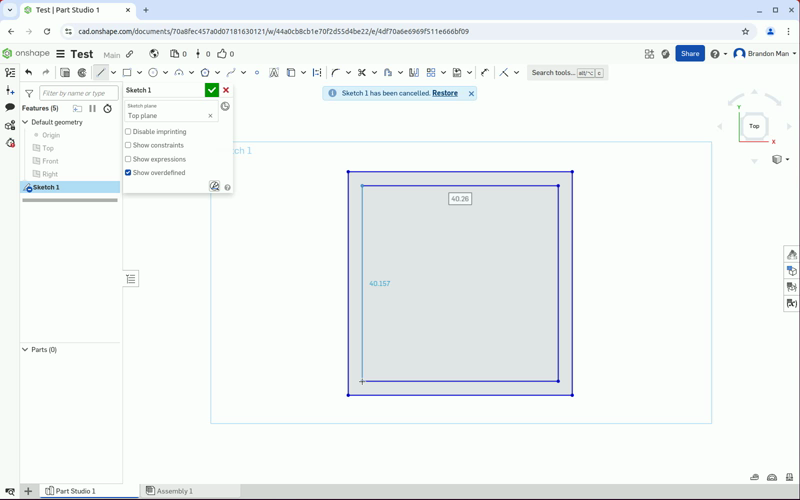
key(esc)
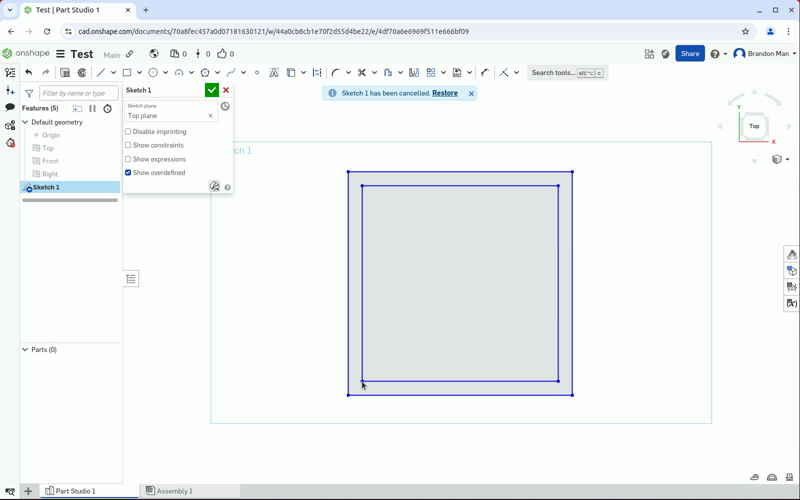
mouse_move(356, 386)
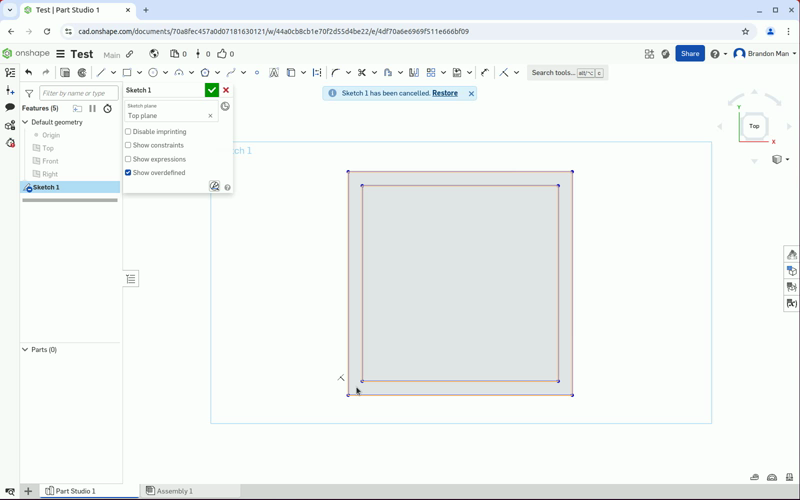
click(356, 386)
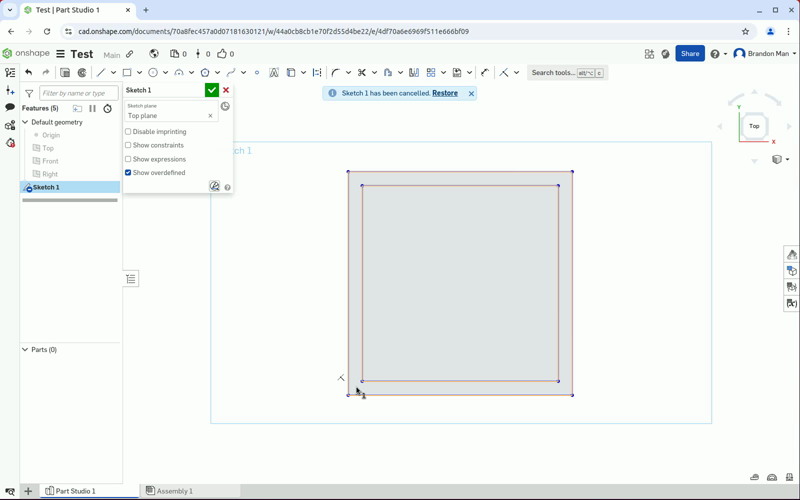
mouse_move(73, 352)
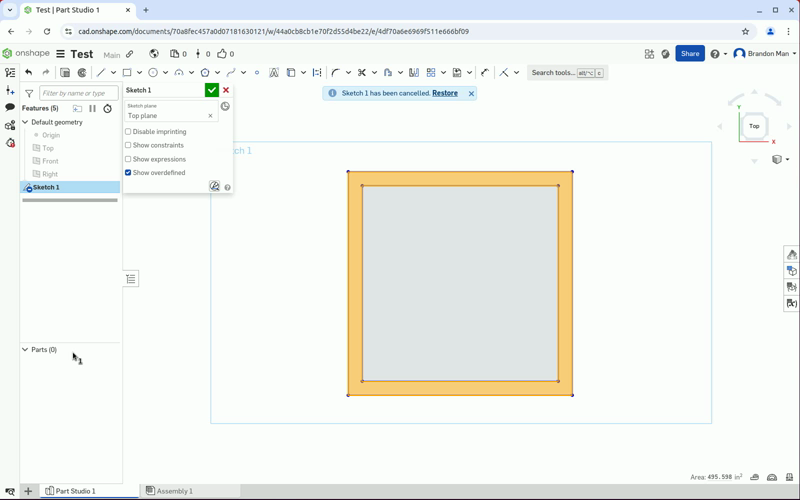
key(shift+y)
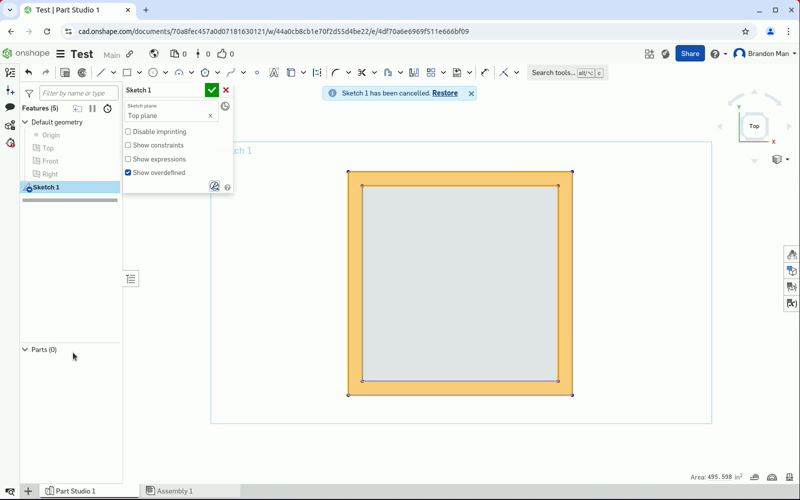
key(shift+e)
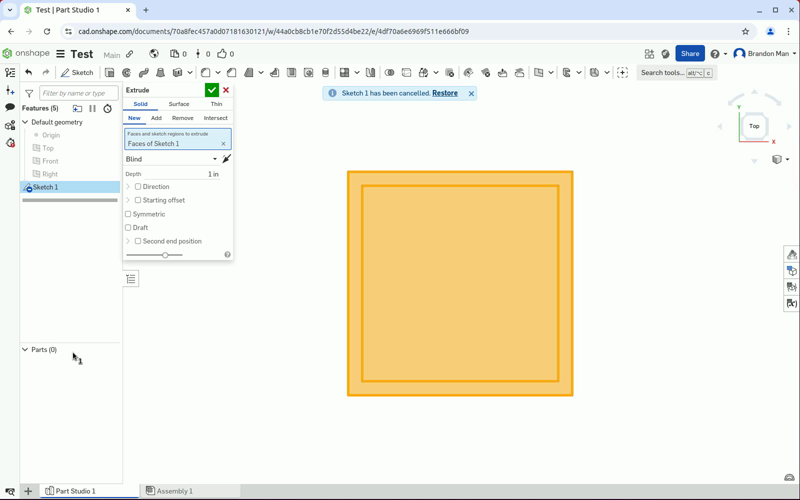
mouse_move(143, 106)
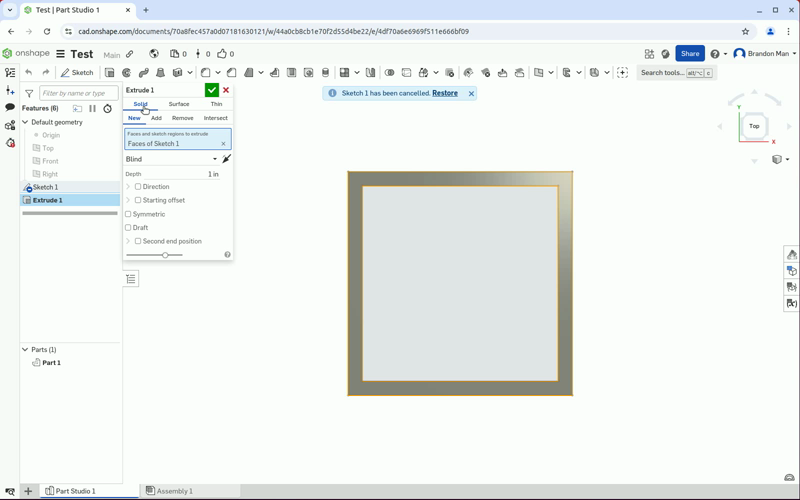
click(143, 106)
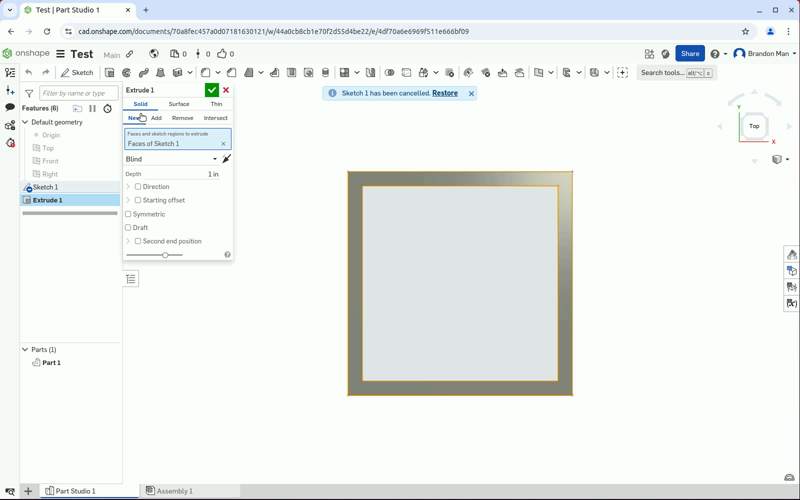
mouse_move(137, 120)
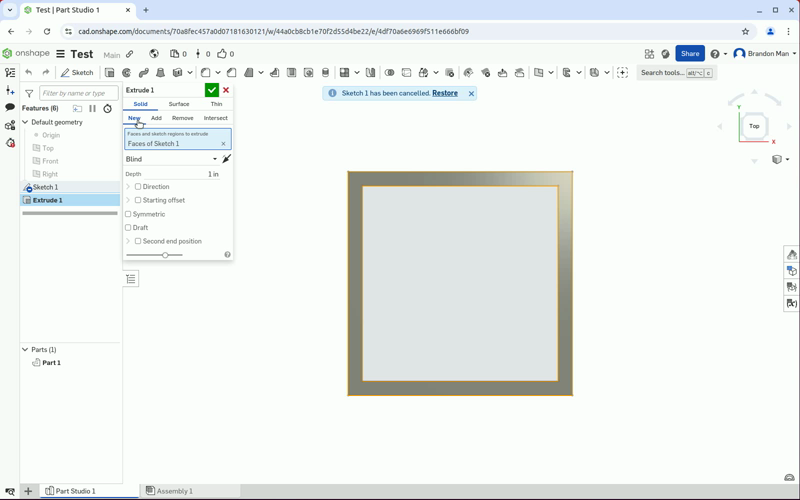
click(137, 120)
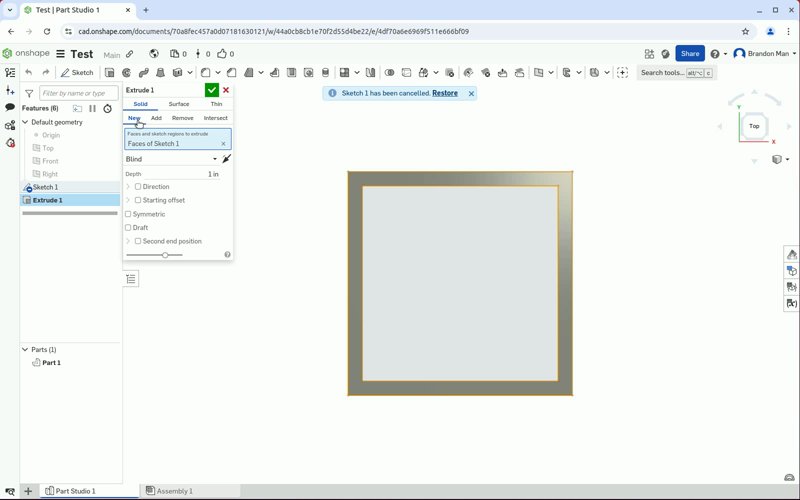
key(tab, 4)
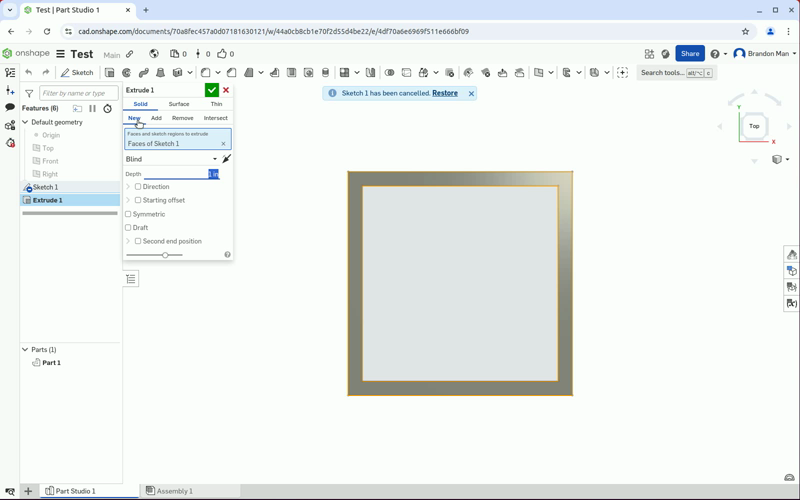
text(6.018)
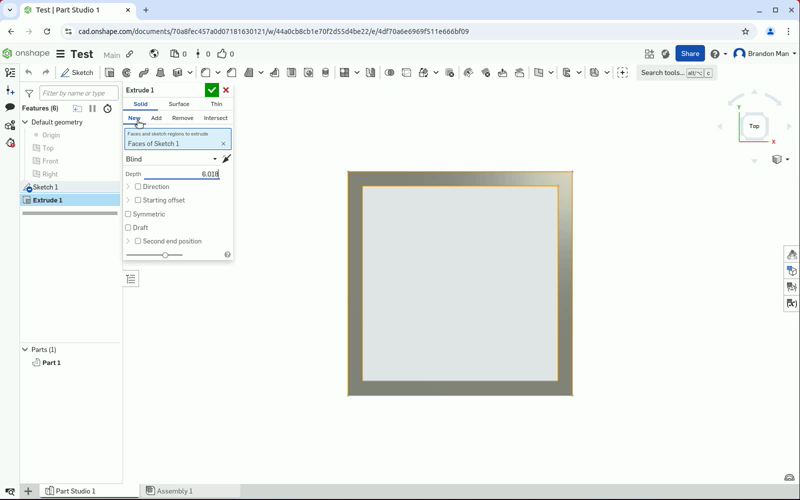
key(enter)
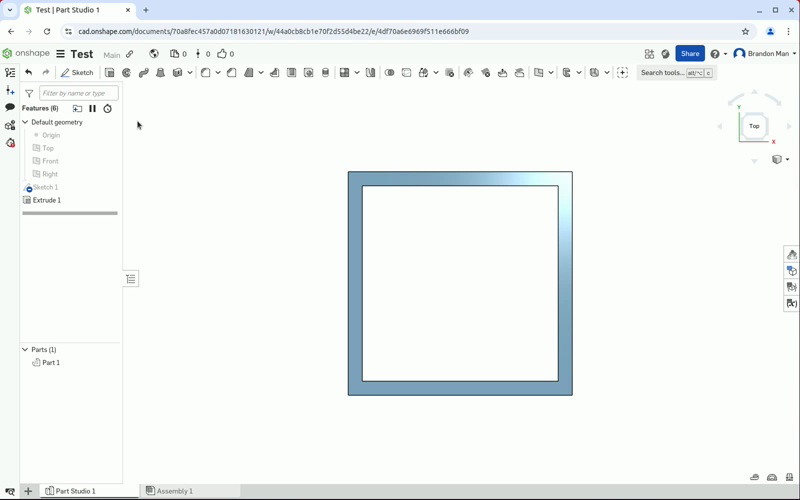
key(shift+h)
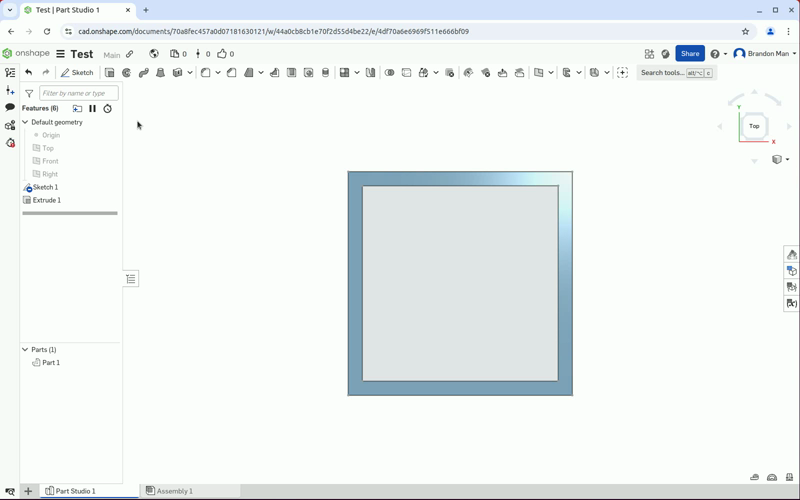
key(shift+h)
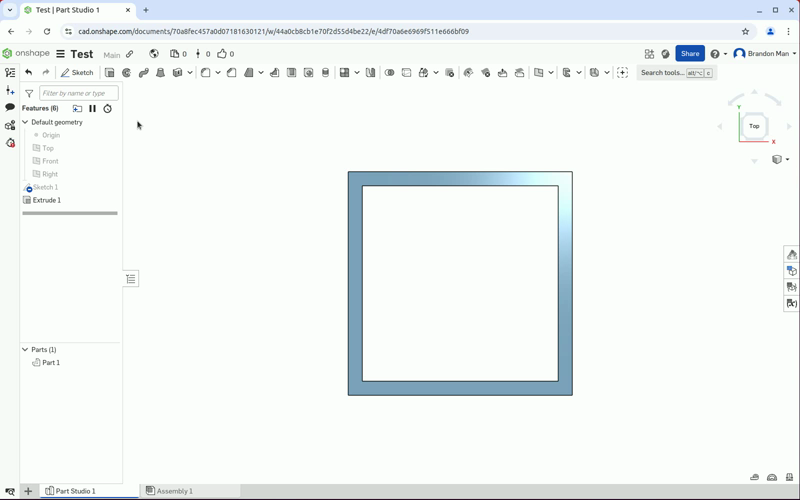
mouse_move(73, 189)
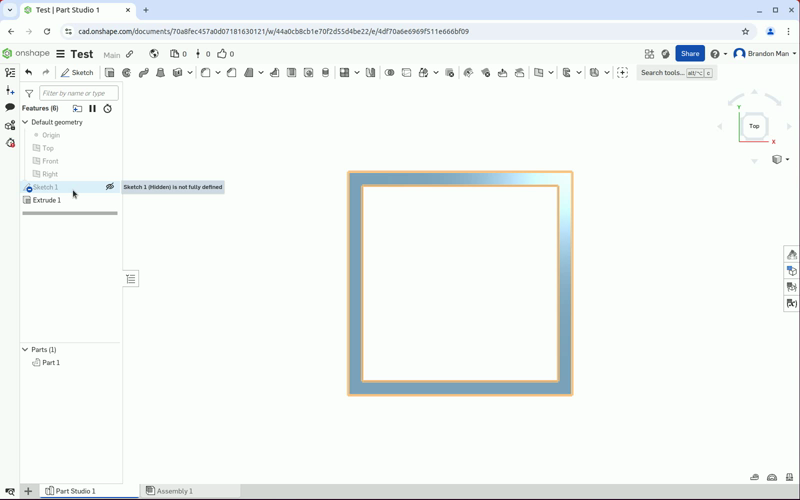
click(73, 189)
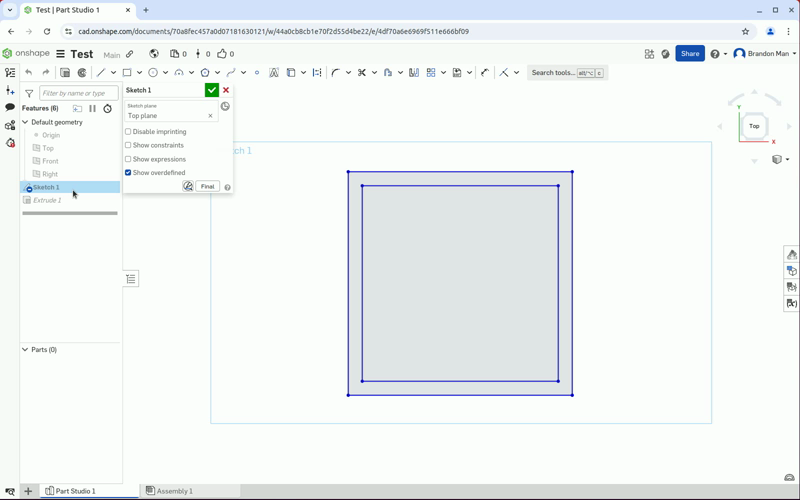
mouse_move(229, 92)
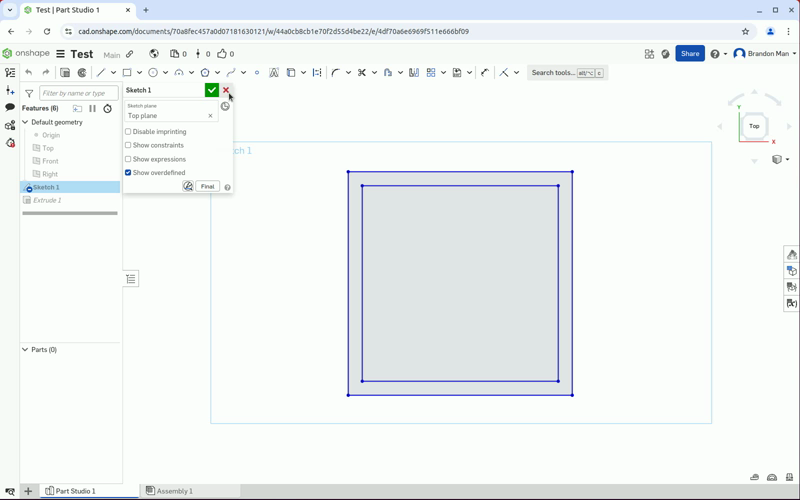
click(229, 92)
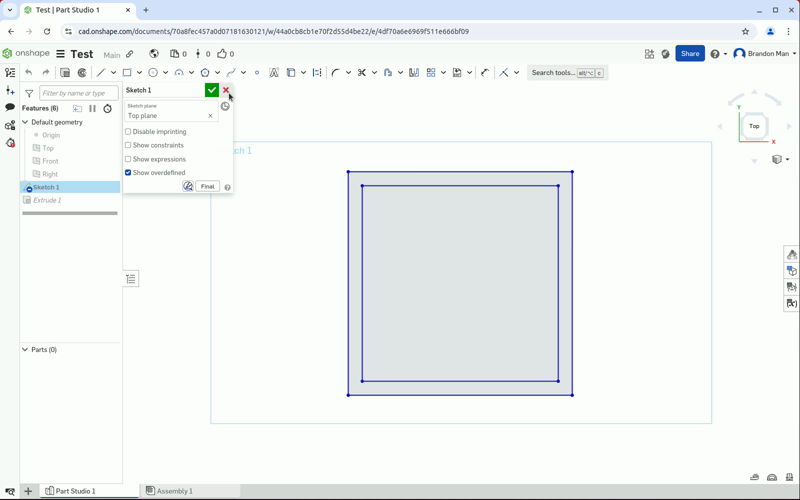
key(shift+s)
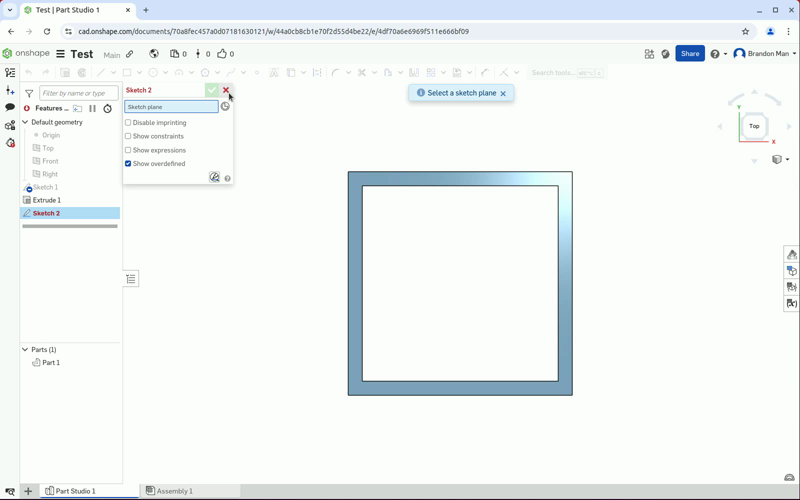
mouse_move(73, 150)
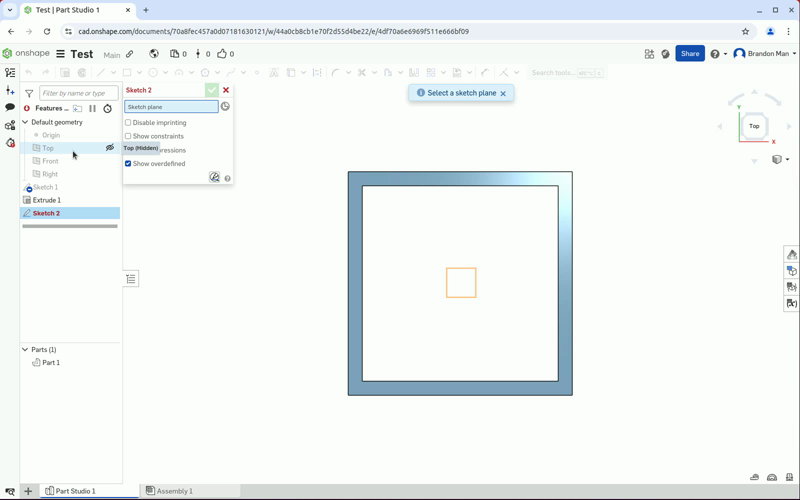
click(73, 150)
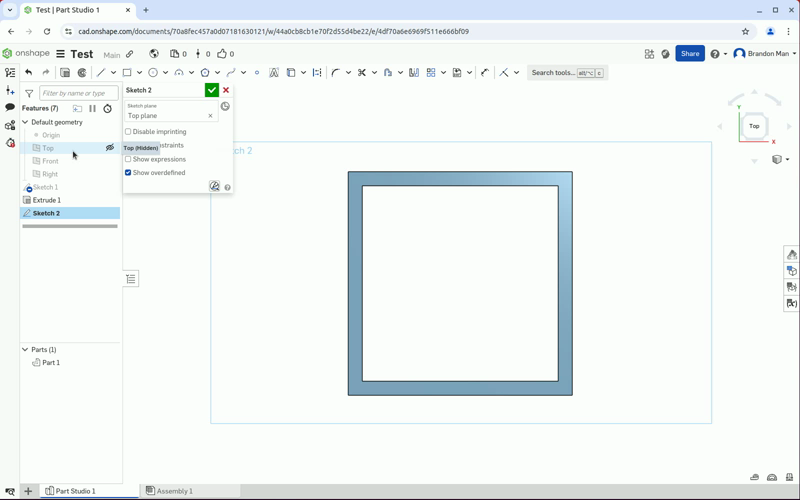
mouse_move(73, 352)
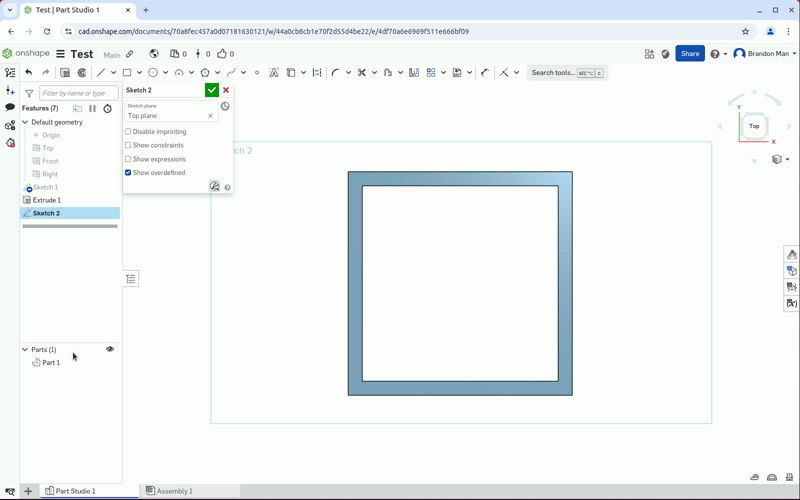
key(y)
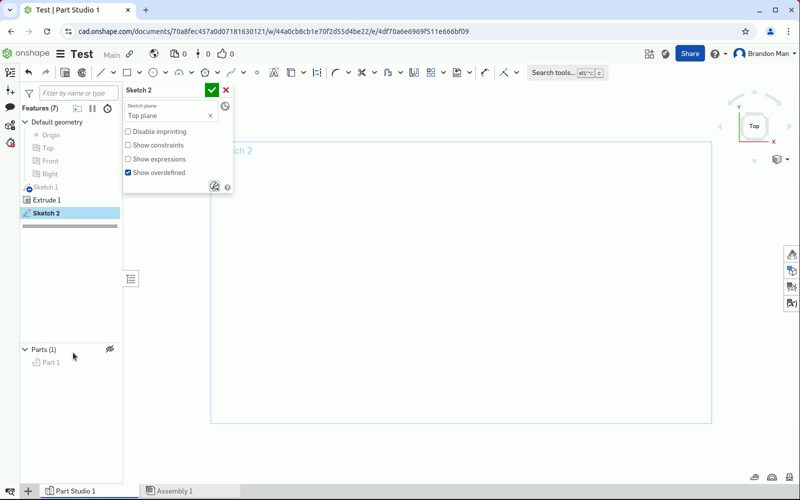
key(l)
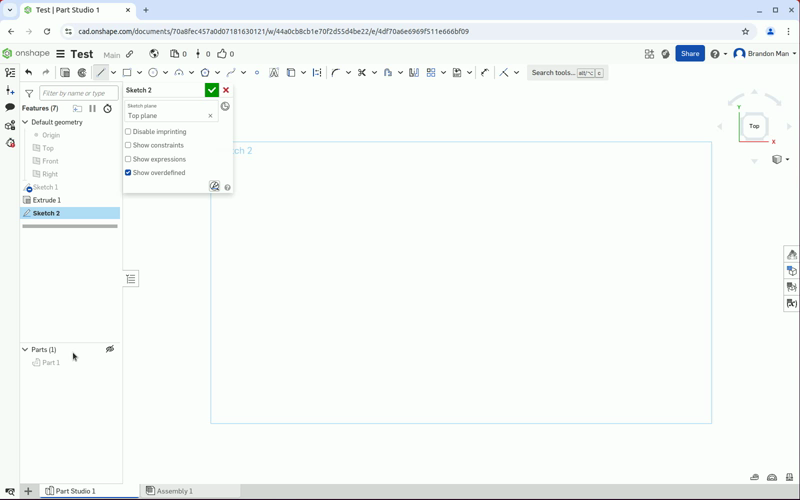
key_down(shift)
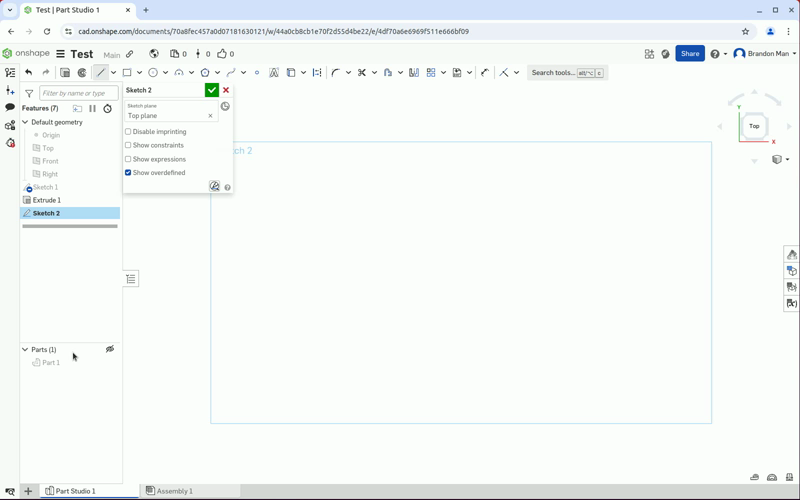
mouse_move(362, 381)
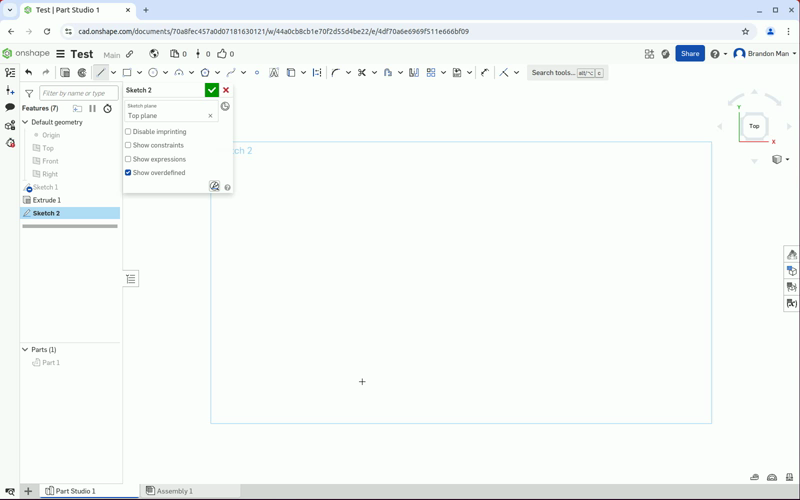
click(362, 381)
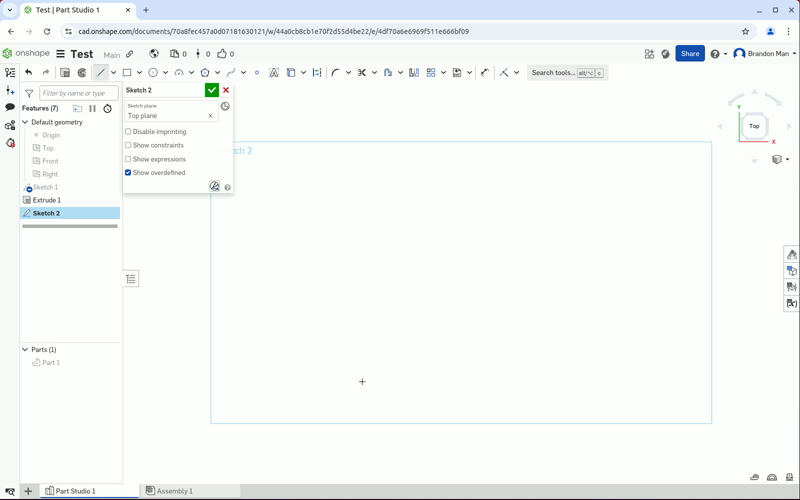
key_up(shift)
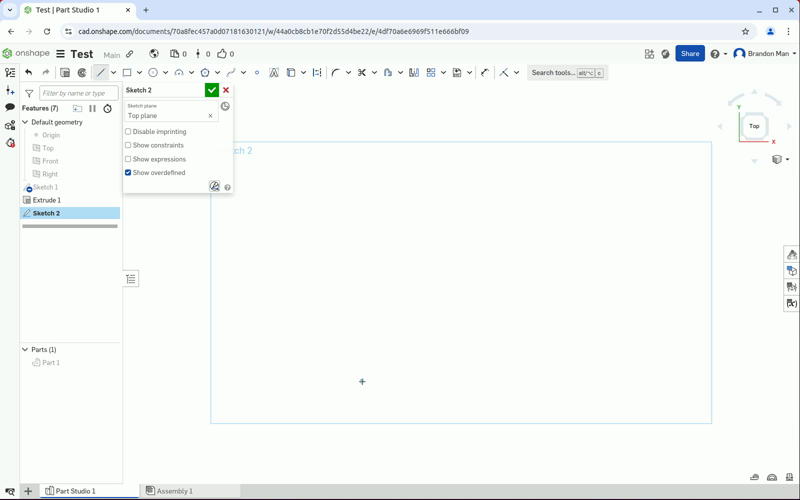
key_down(shift)
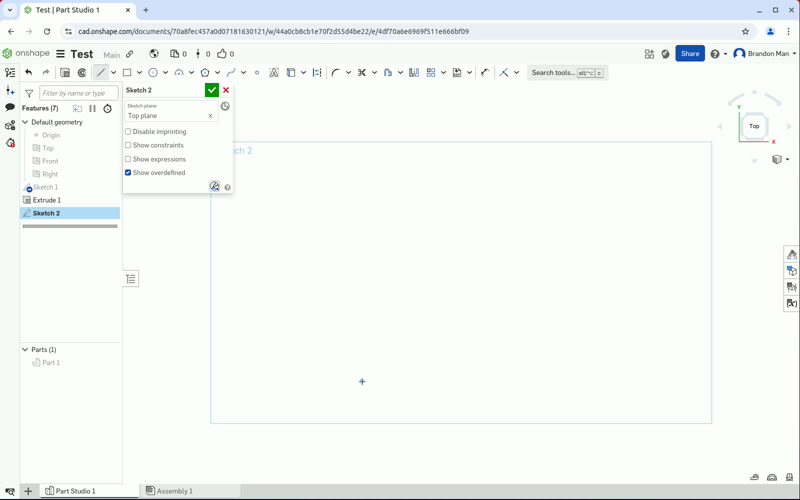
mouse_move(557, 381)
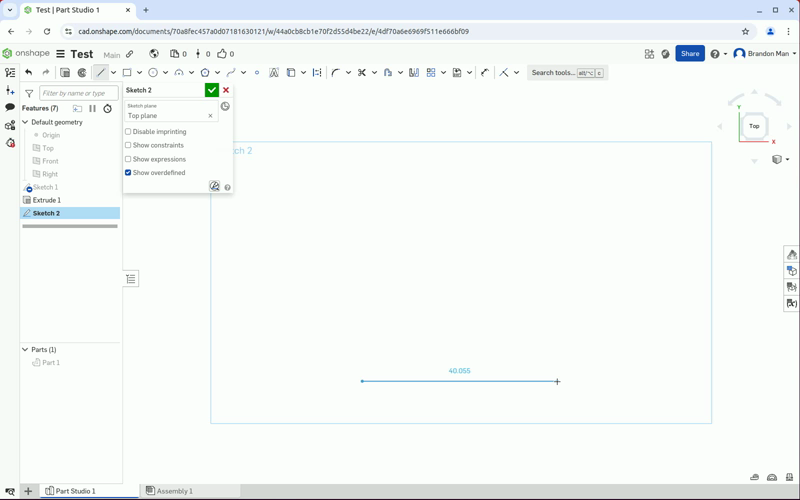
click(557, 381)
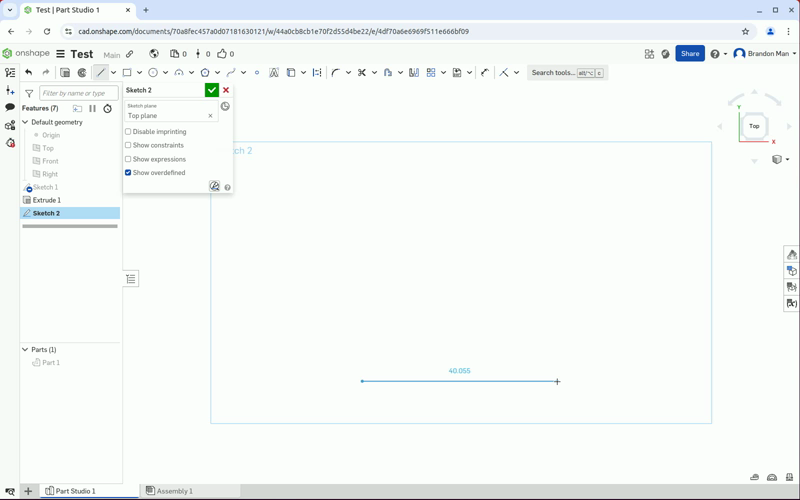
key_up(shift)
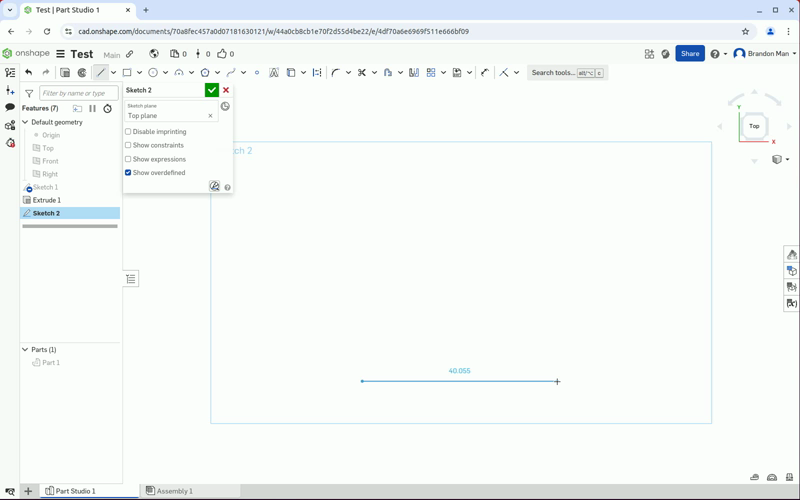
key_down(shift)
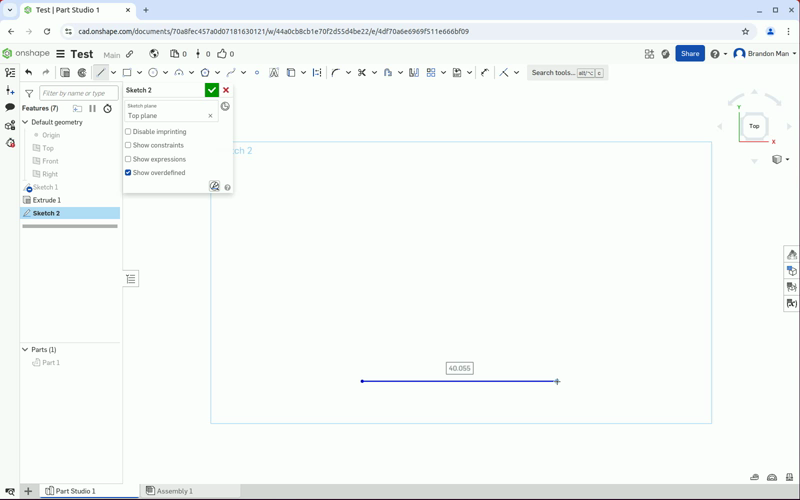
mouse_move(557, 186)
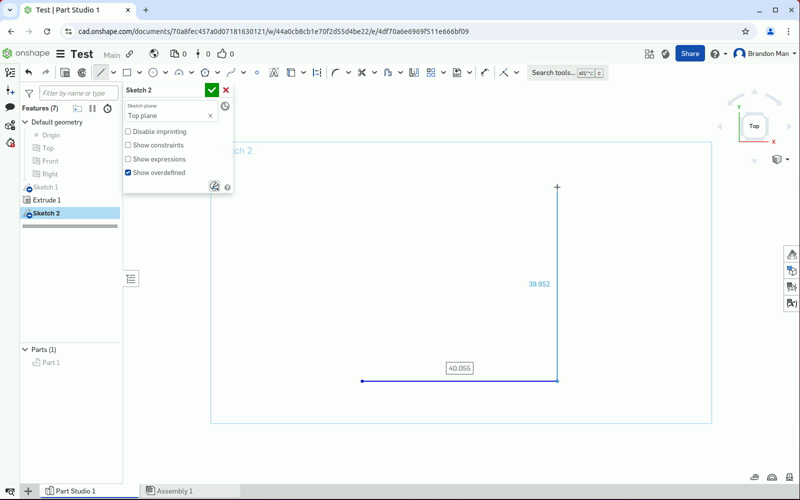
click(557, 186)
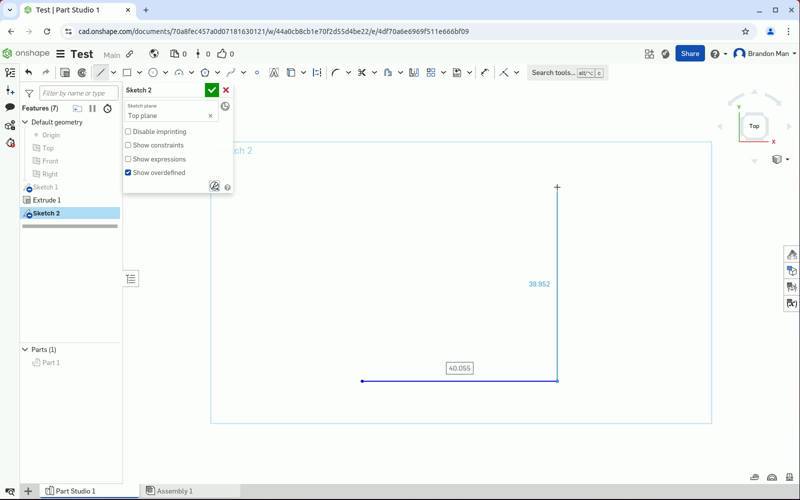
key_up(shift)
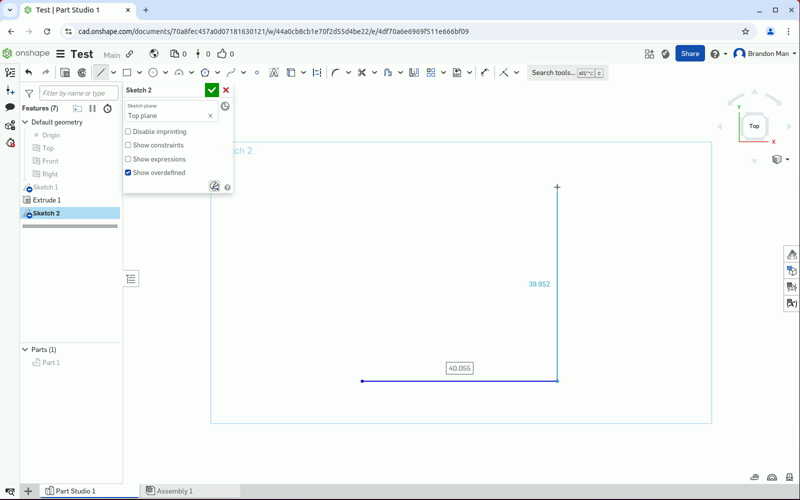
key_down(shift)
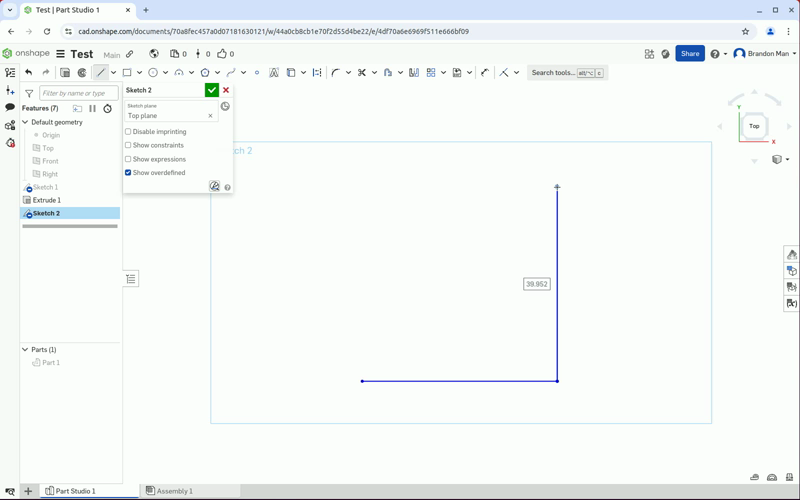
mouse_move(362, 186)
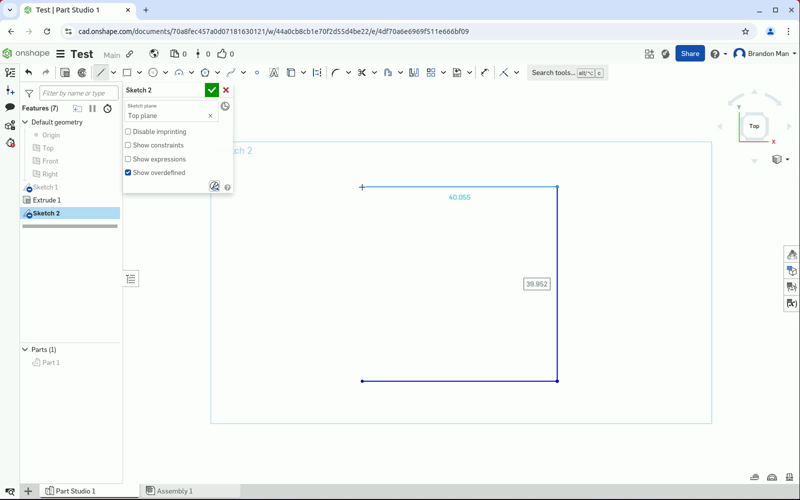
click(362, 186)
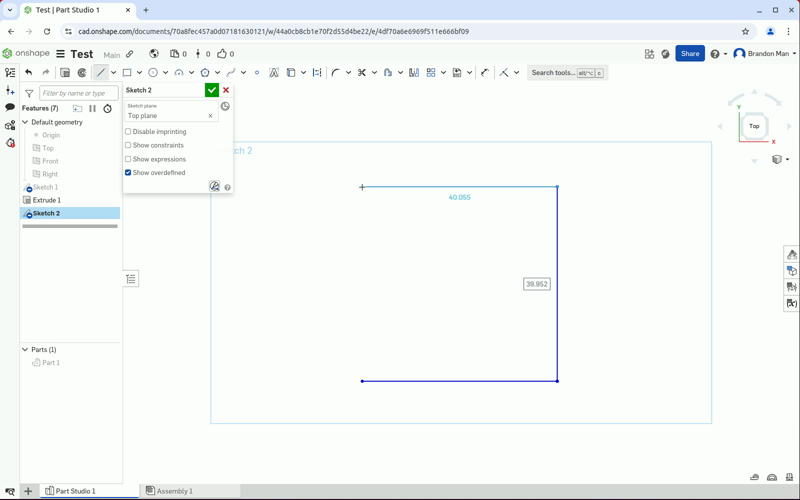
key_up(shift)
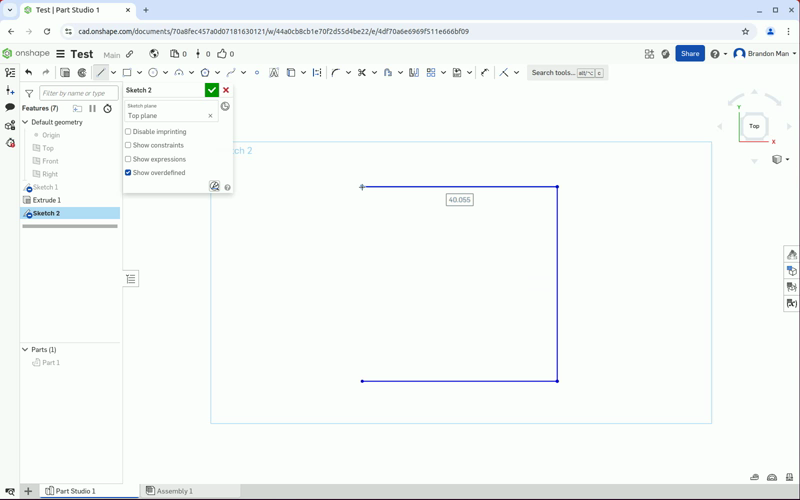
key_down(shift)
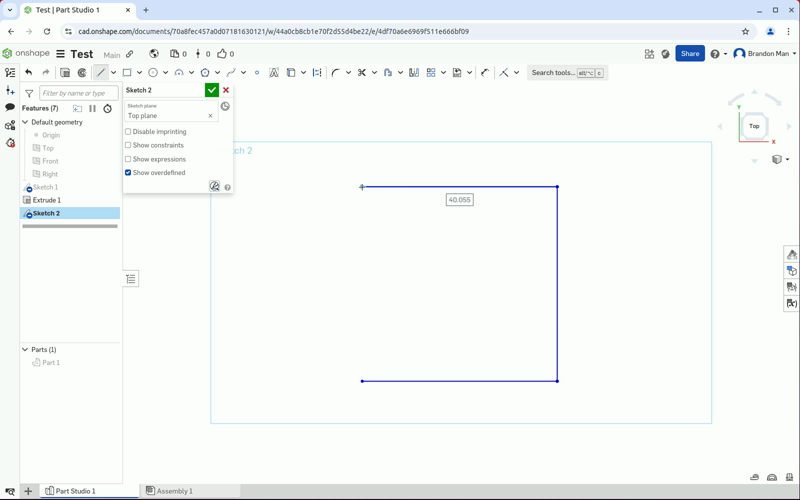
mouse_move(362, 381)
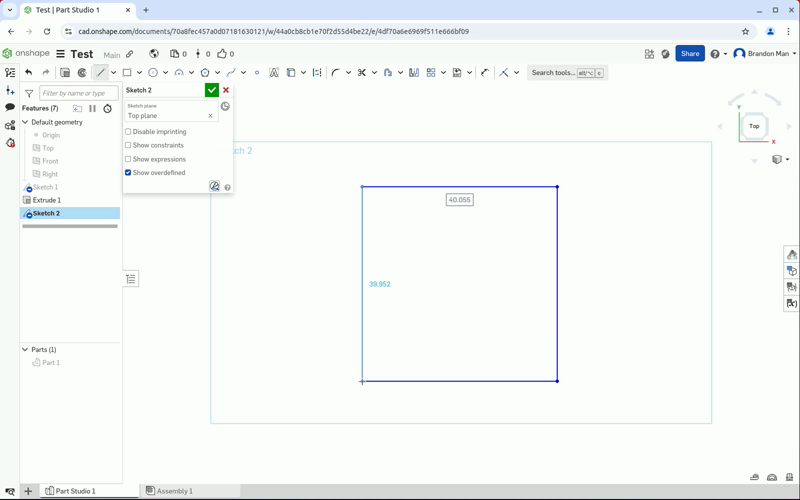
key_up(shift)
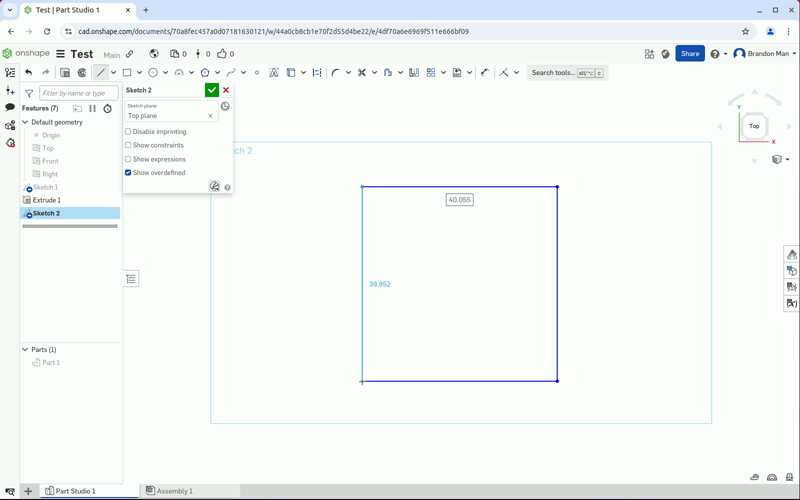
click(362, 381)
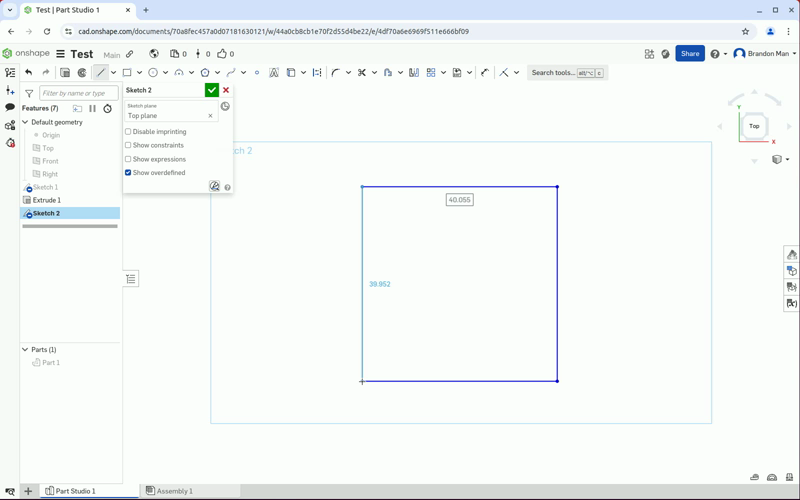
key(esc)
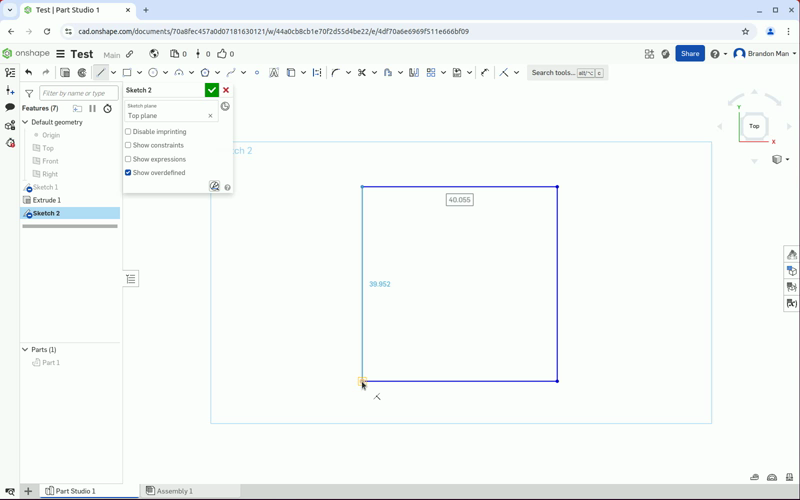
key(l)
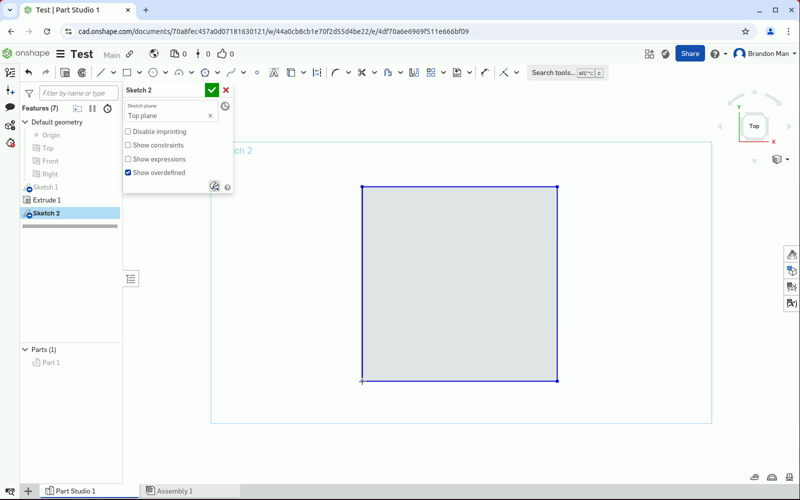
key_down(shift)
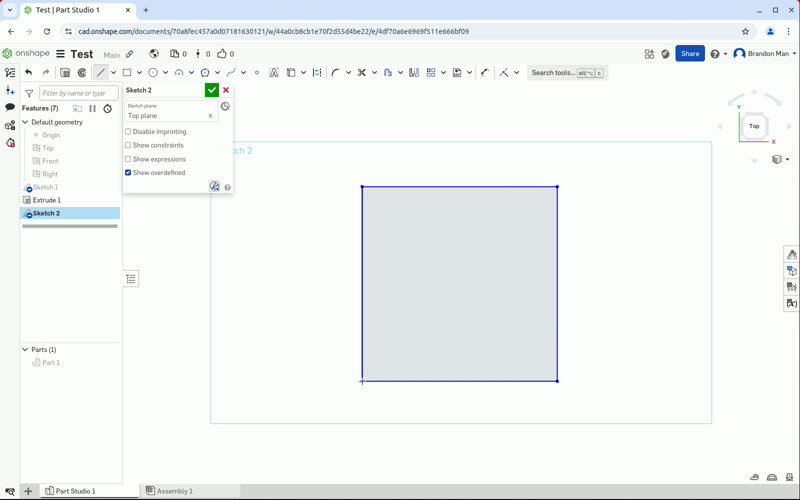
mouse_move(442, 246)
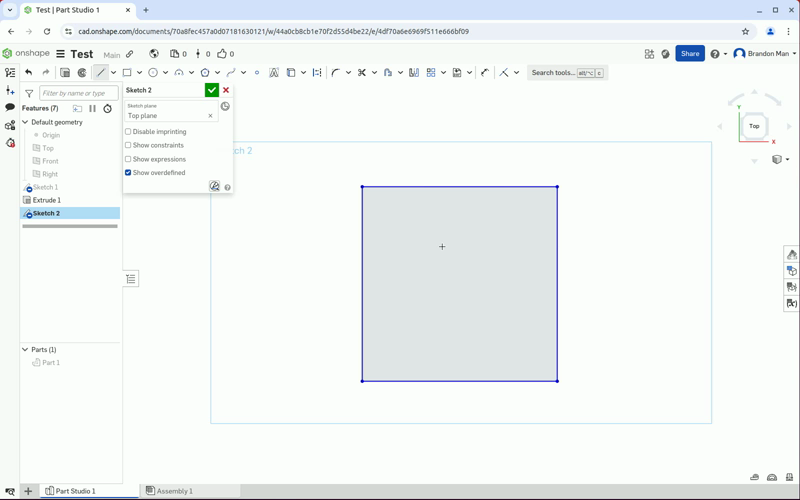
click(442, 246)
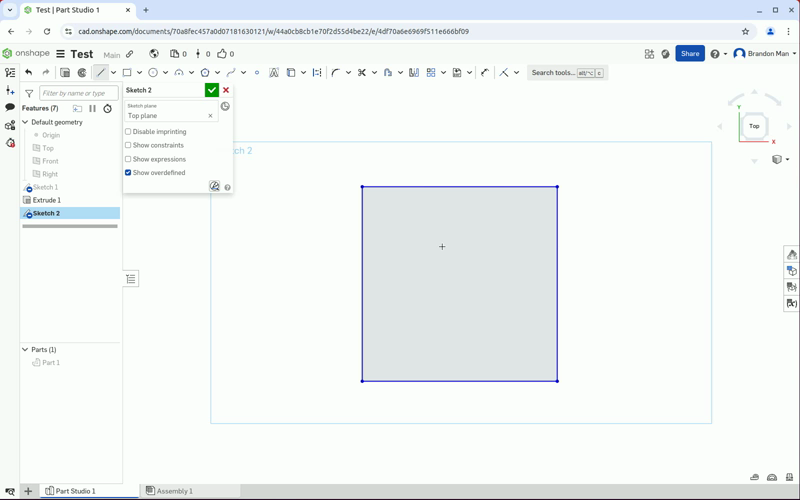
key_up(shift)
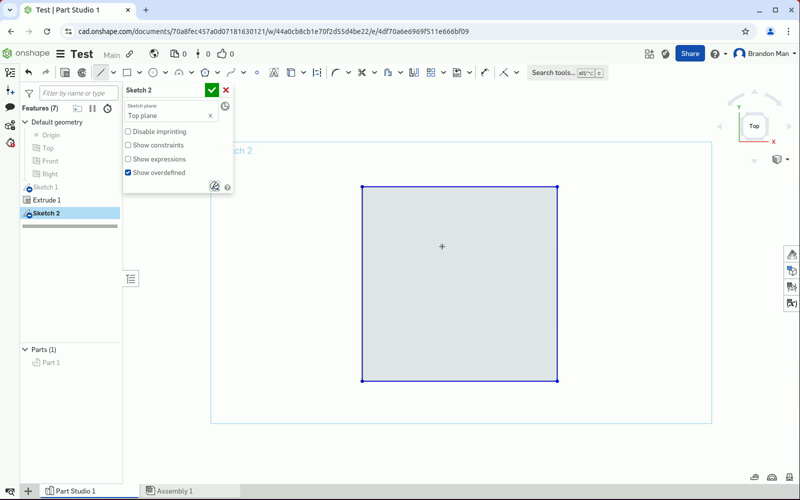
key_down(shift)
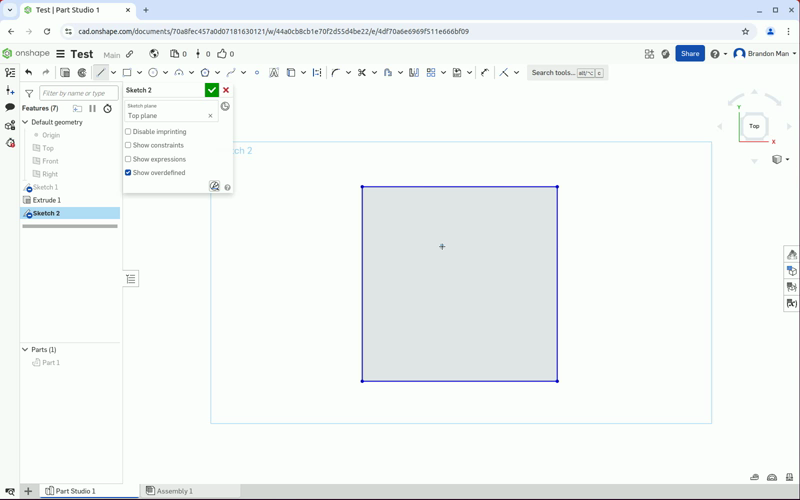
mouse_move(472, 246)
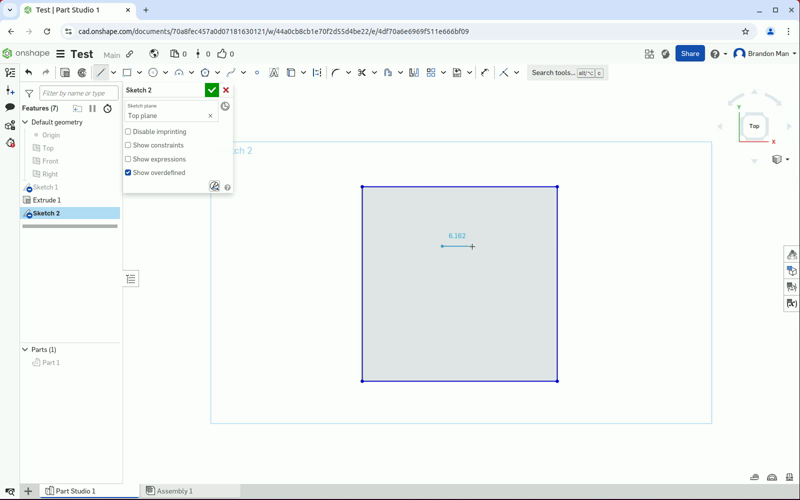
mouse_move(462, 246)
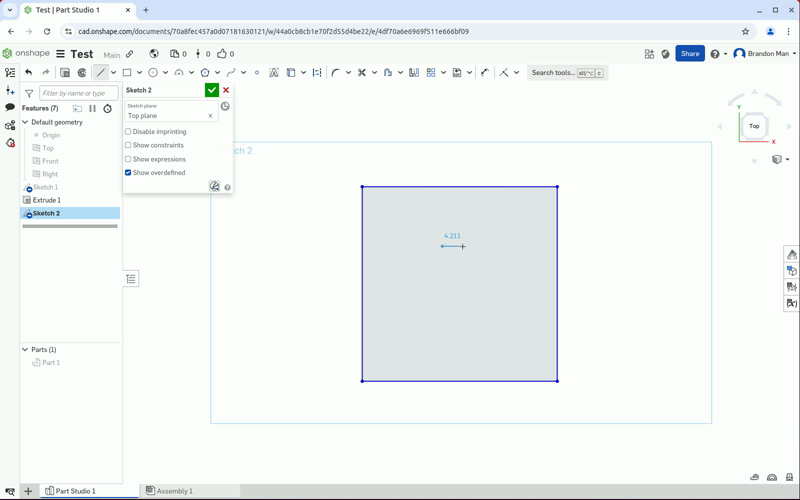
click(462, 246)
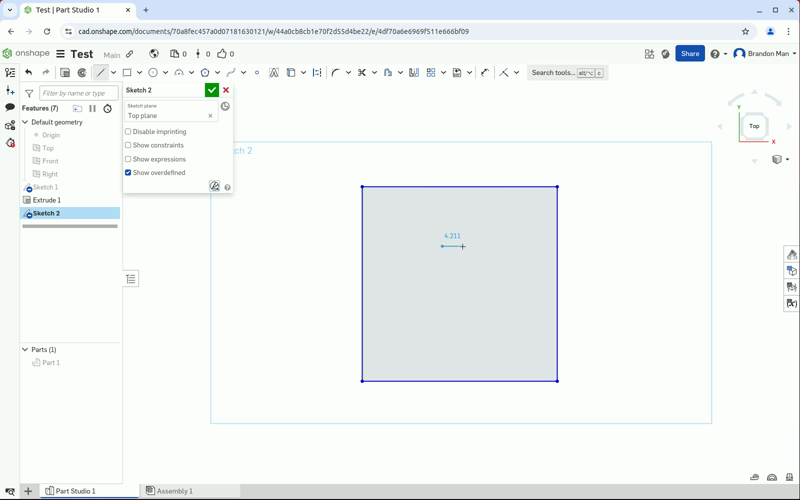
key_up(shift)
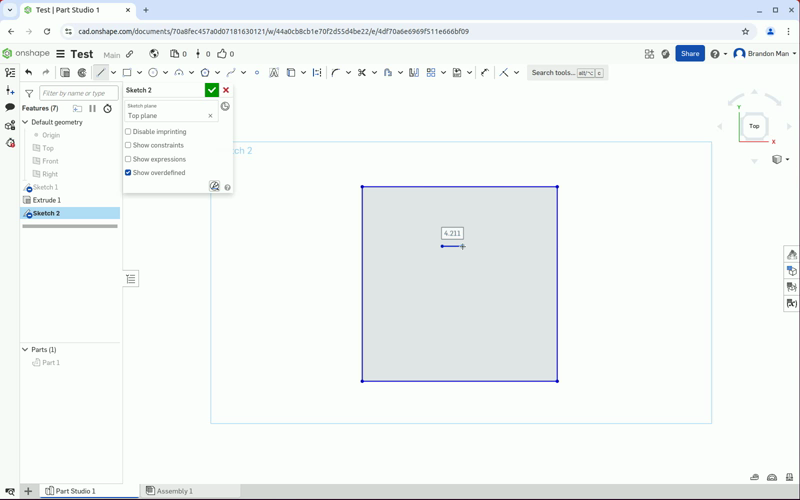
key_down(shift)
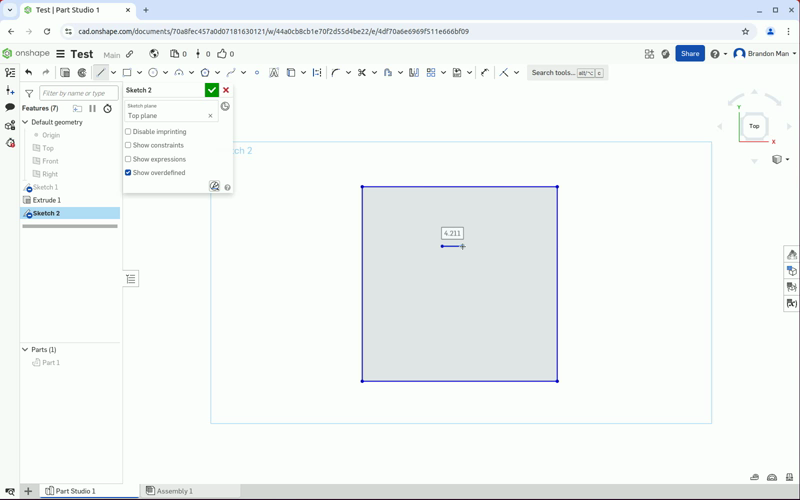
mouse_move(462, 334)
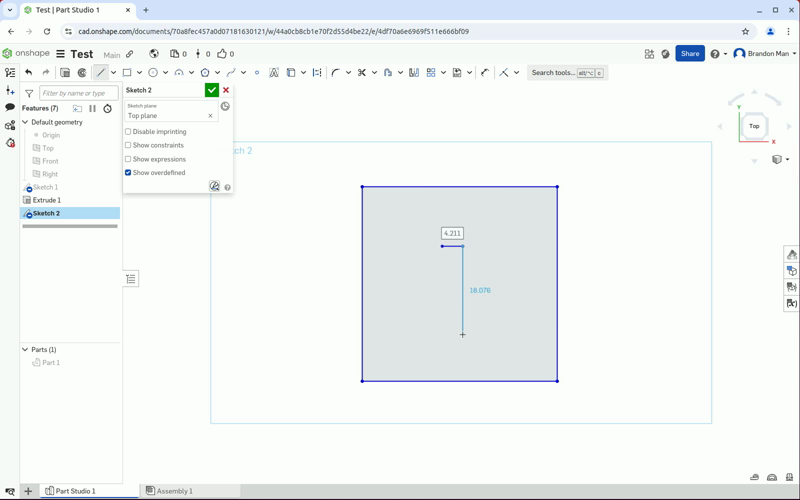
click(462, 334)
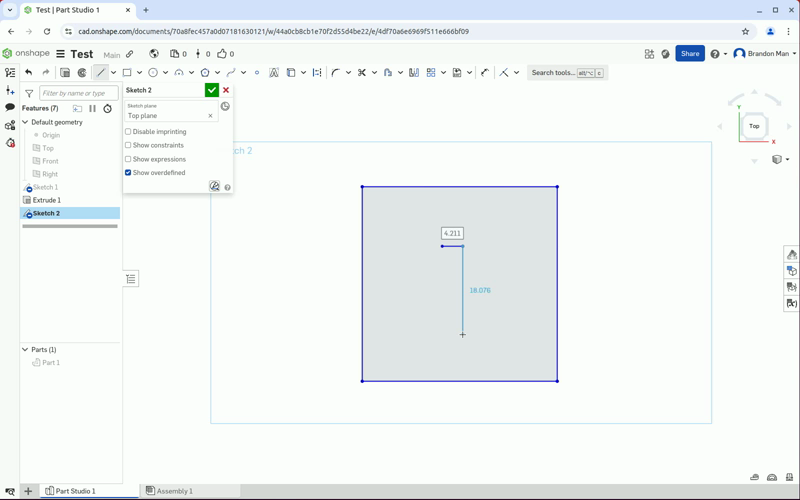
key_up(shift)
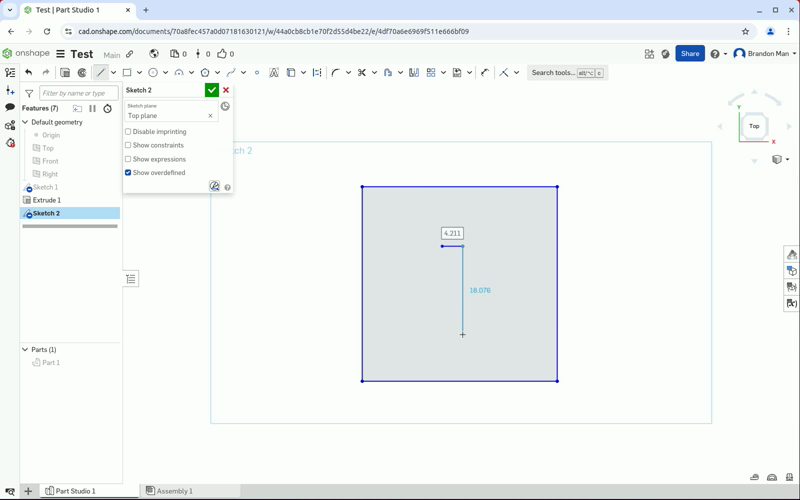
key_down(shift)
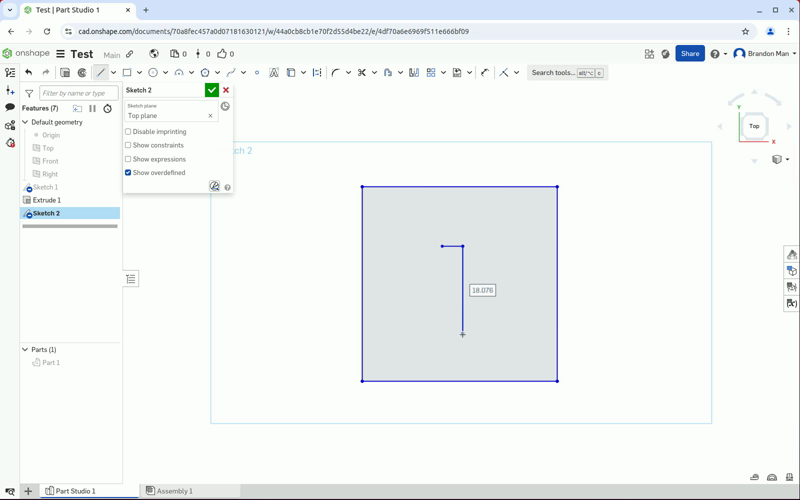
mouse_move(492, 334)
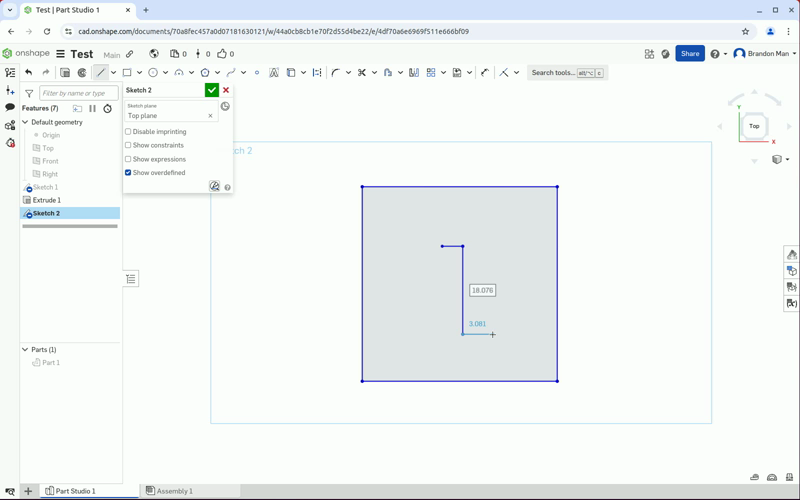
mouse_move(477, 334)
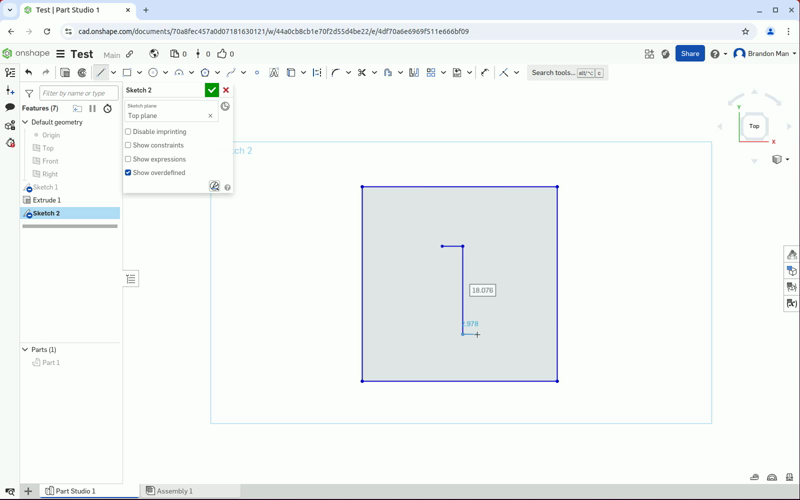
click(477, 334)
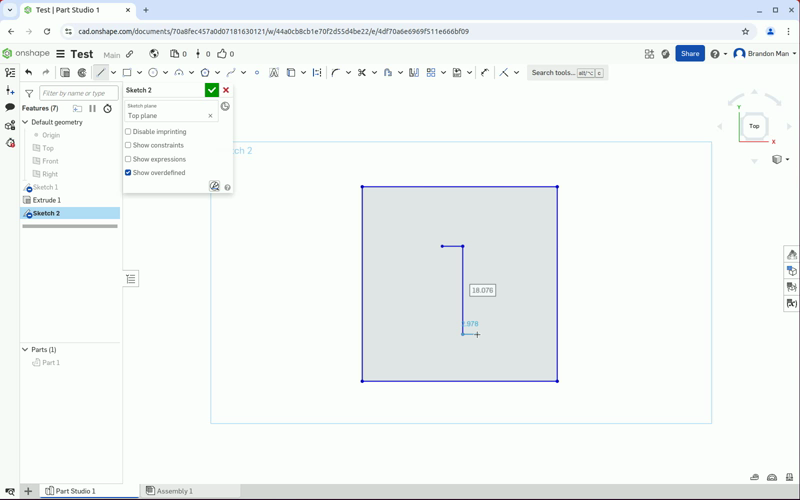
key_up(shift)
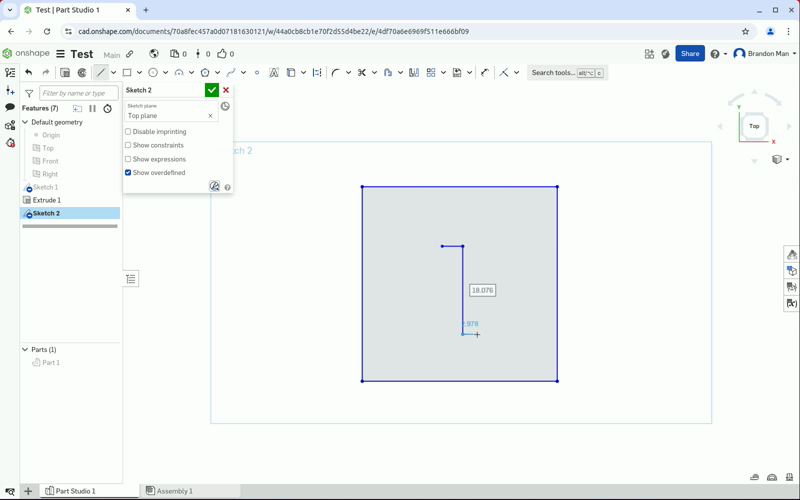
key_down(shift)
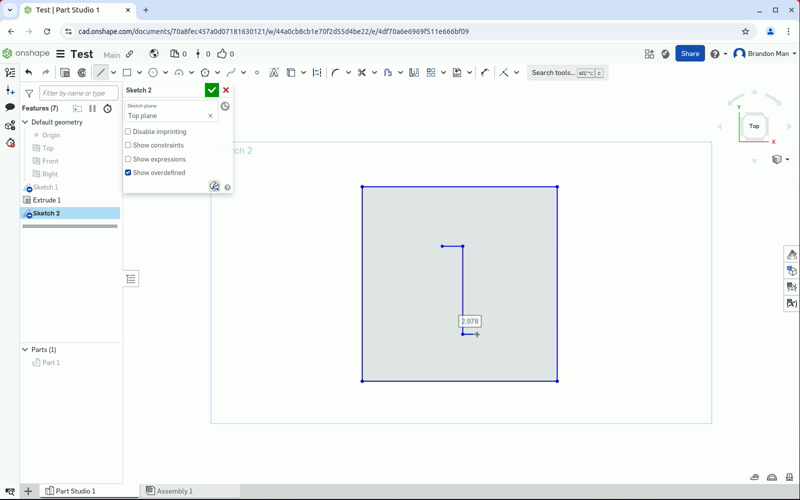
mouse_move(477, 233)
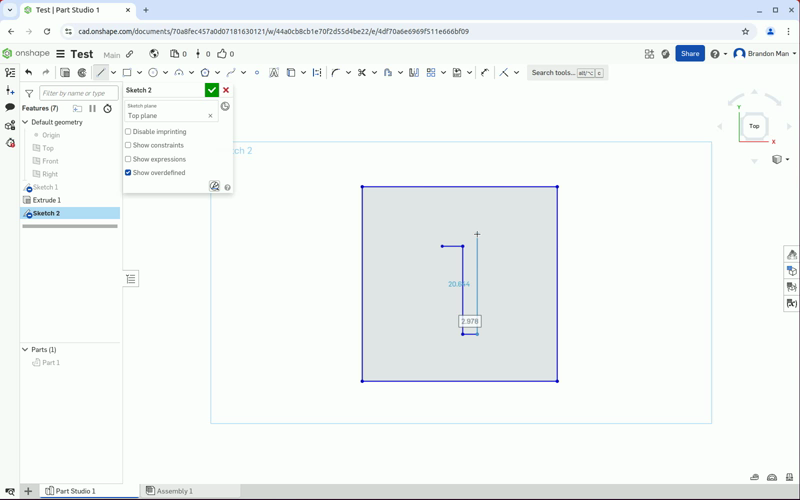
click(477, 233)
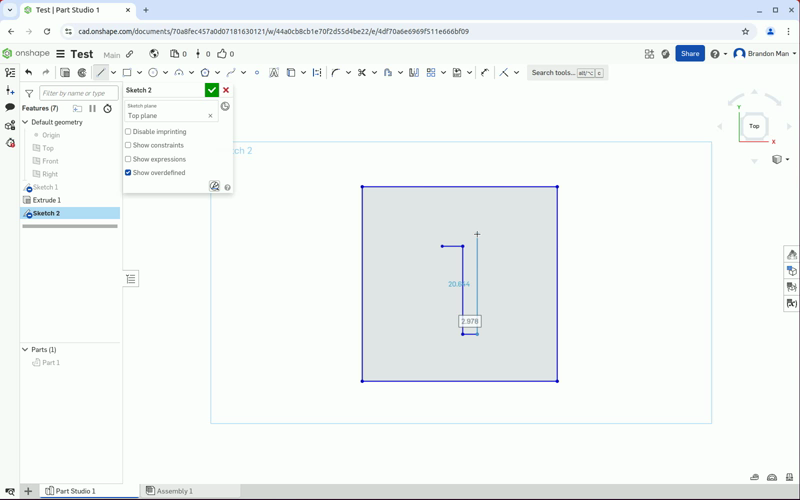
key_up(shift)
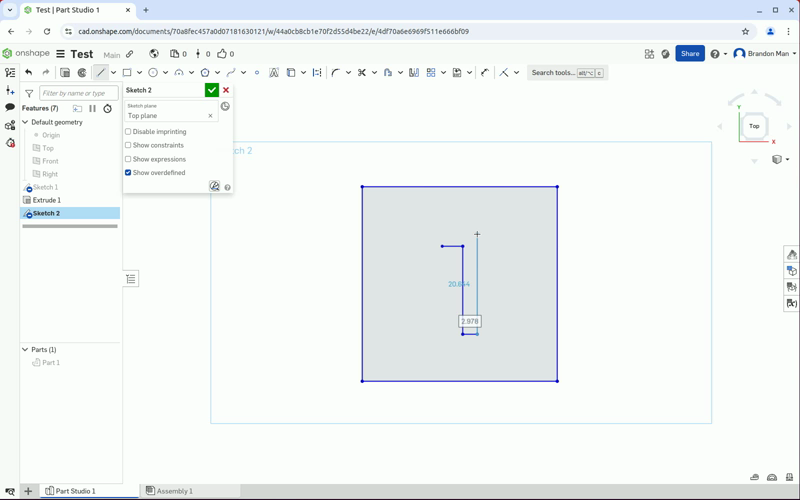
key_down(shift)
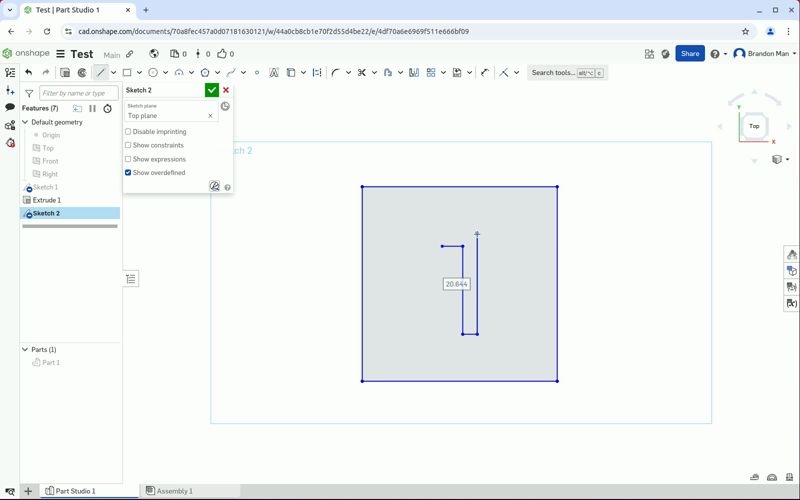
mouse_move(507, 233)
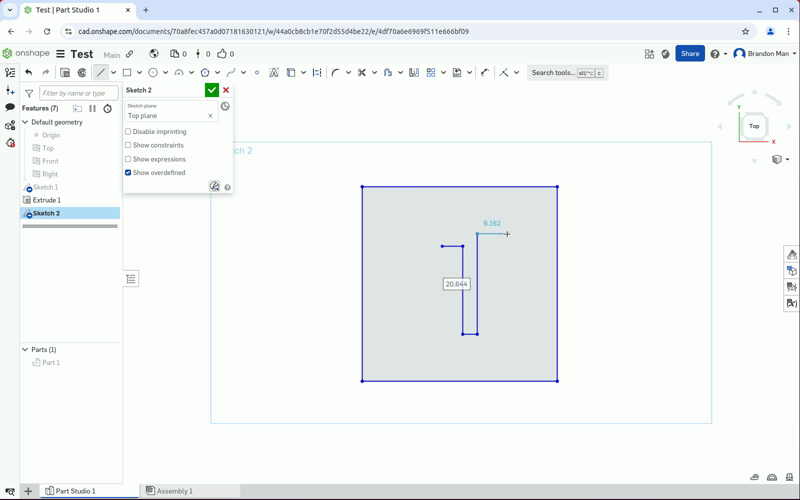
mouse_move(448, 233)
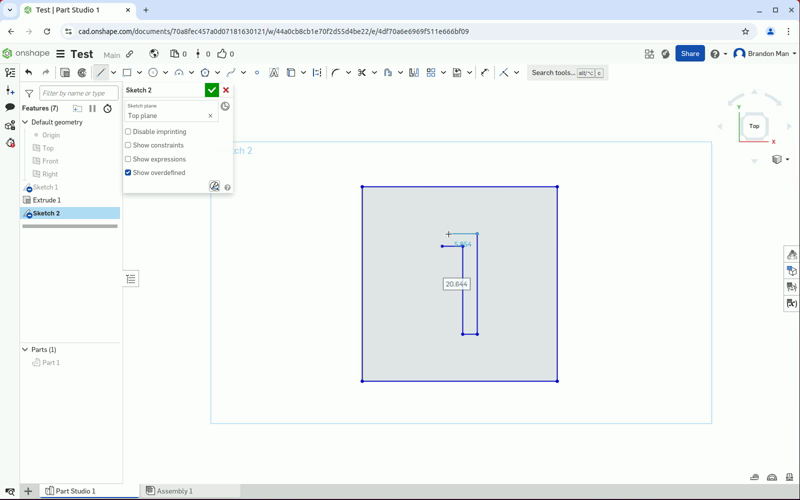
click(448, 233)
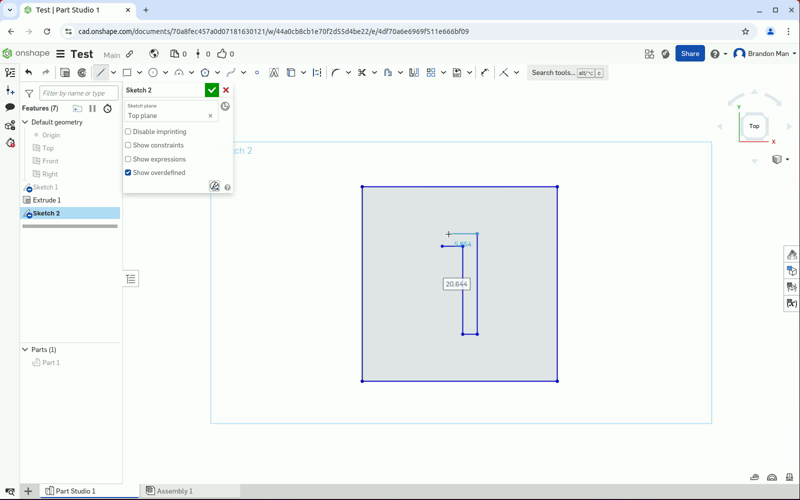
key_up(shift)
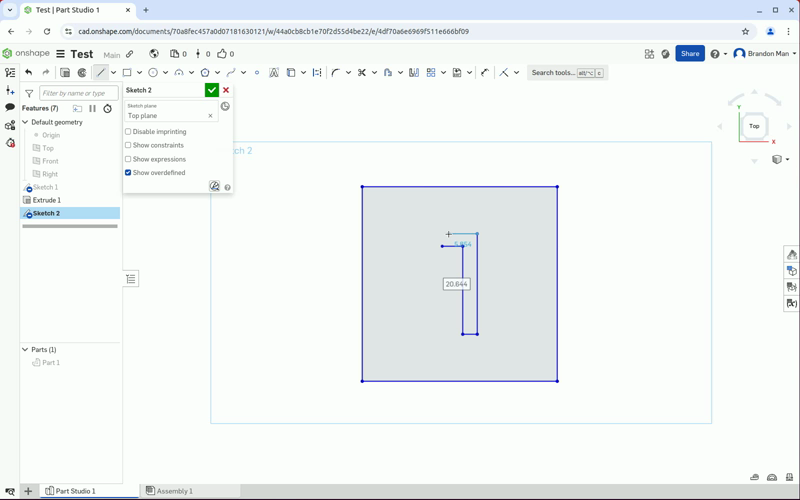
mouse_move(478, 233)
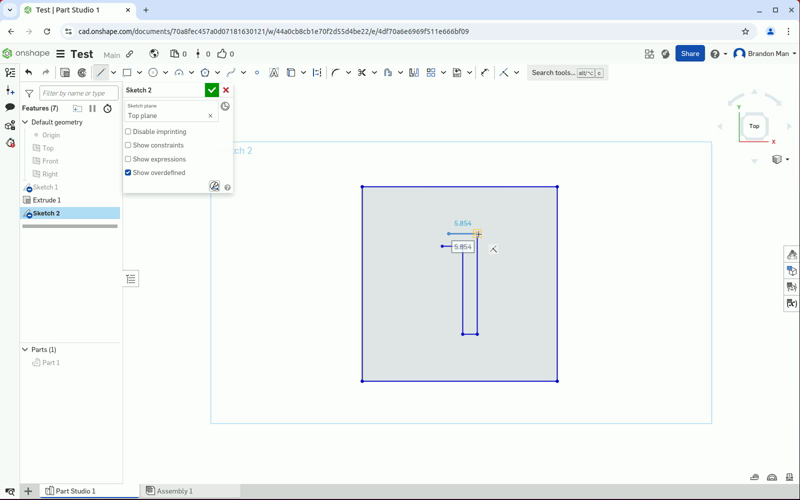
key_down(shift)
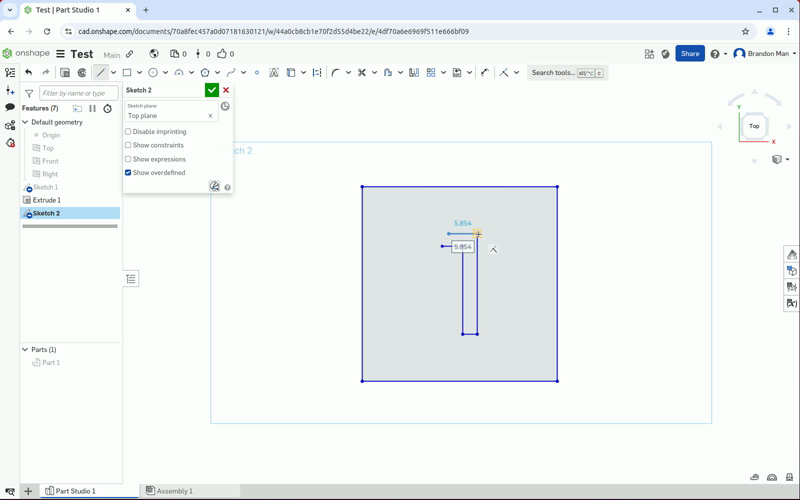
mouse_move(442, 246)
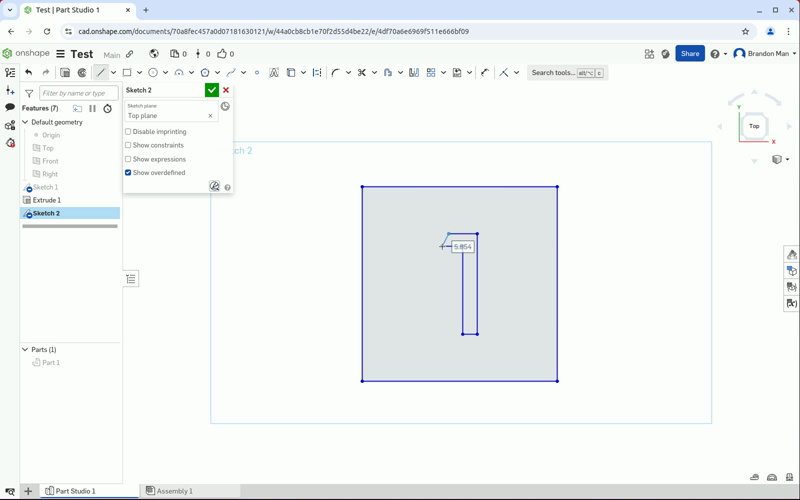
key_up(shift)
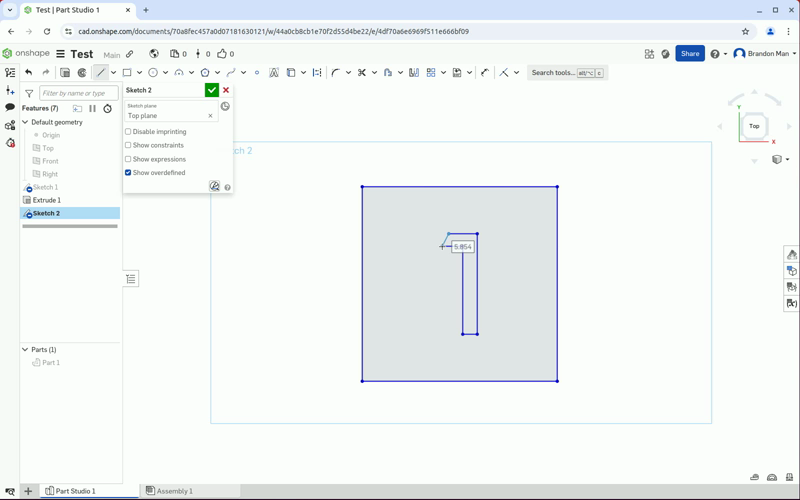
click(442, 246)
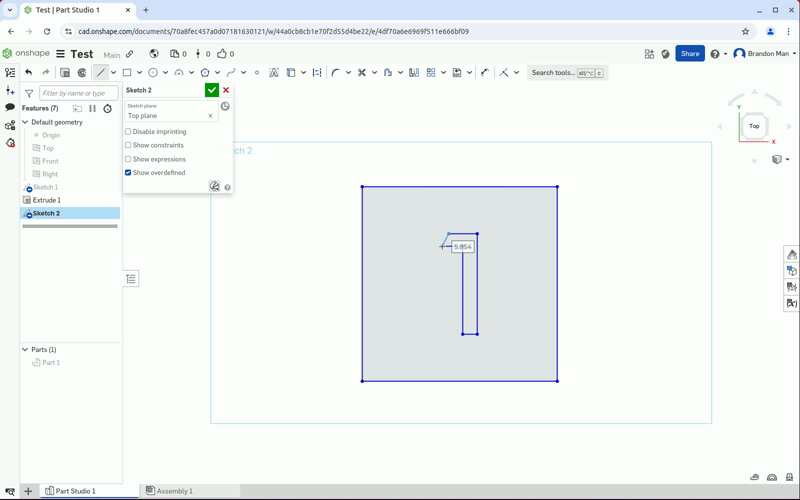
key(esc)
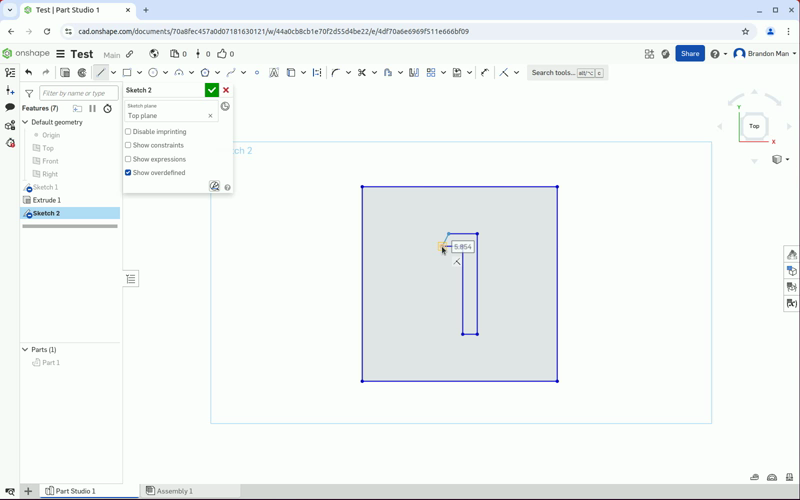
mouse_move(410, 255)
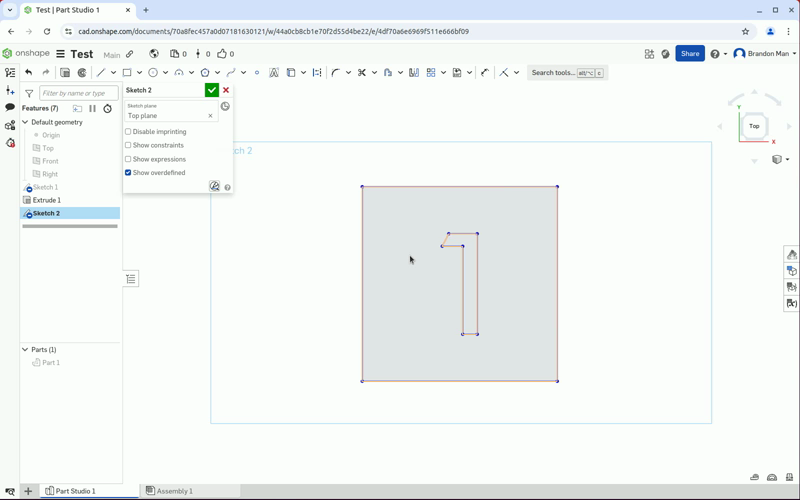
click(410, 255)
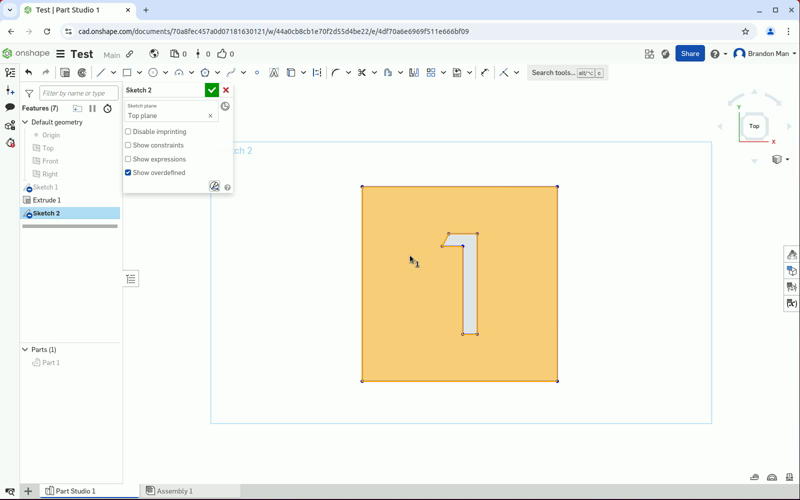
mouse_move(73, 352)
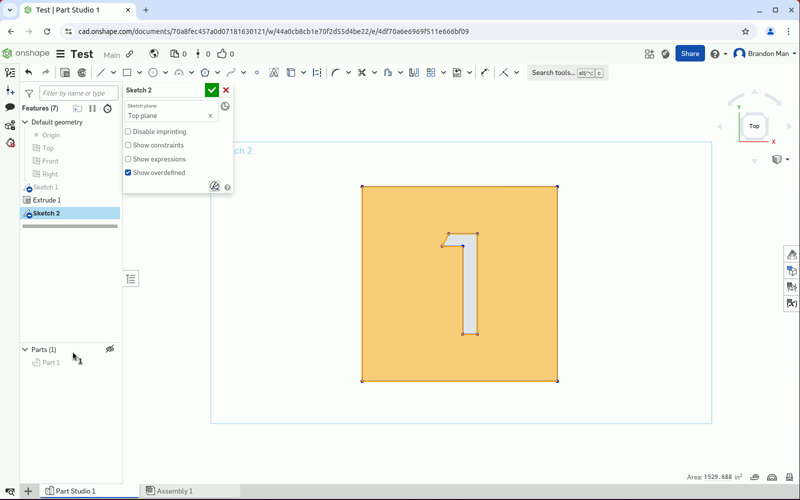
key(shift+y)
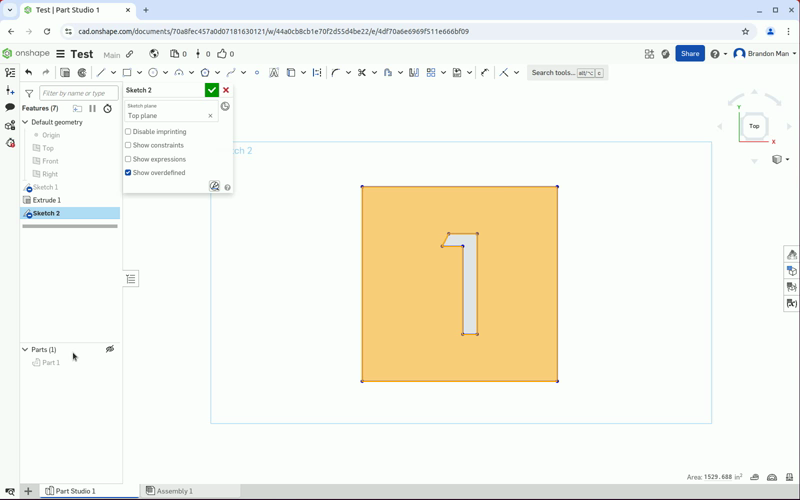
key(shift+e)
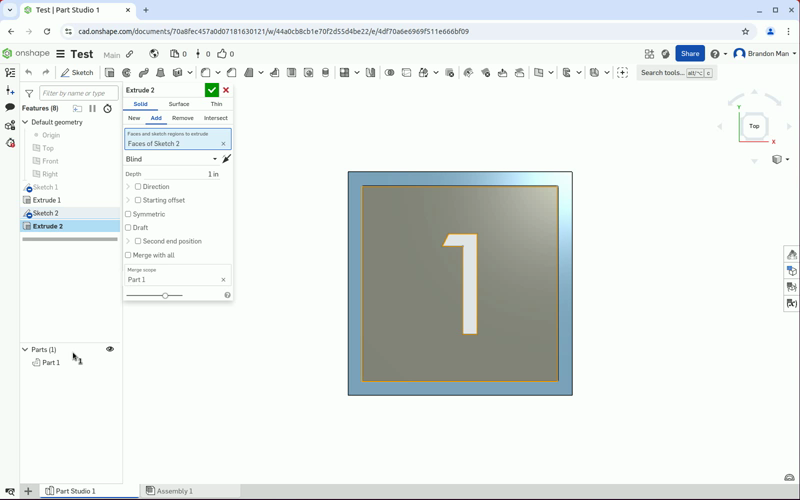
mouse_move(143, 106)
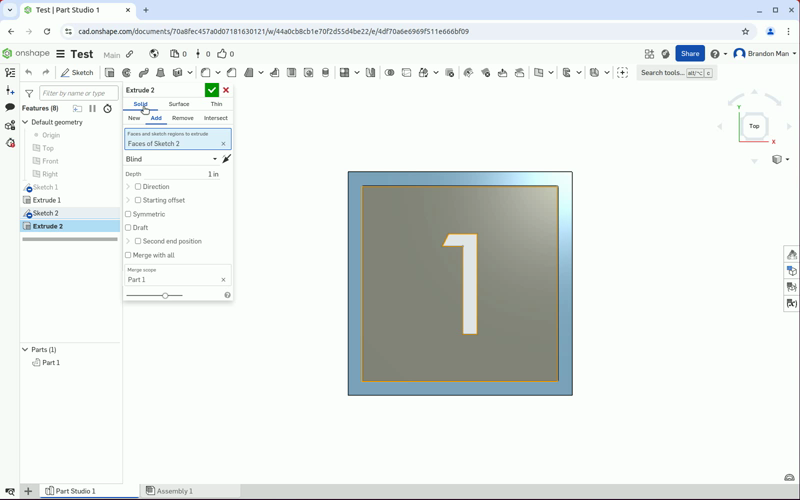
click(143, 106)
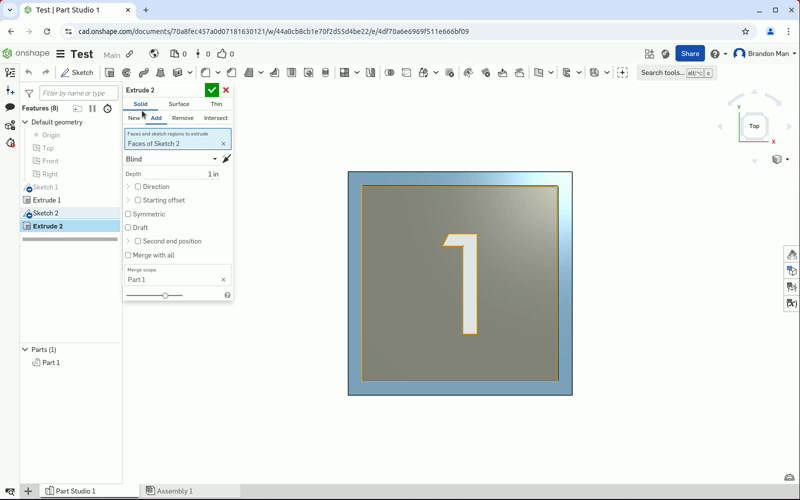
mouse_move(137, 120)
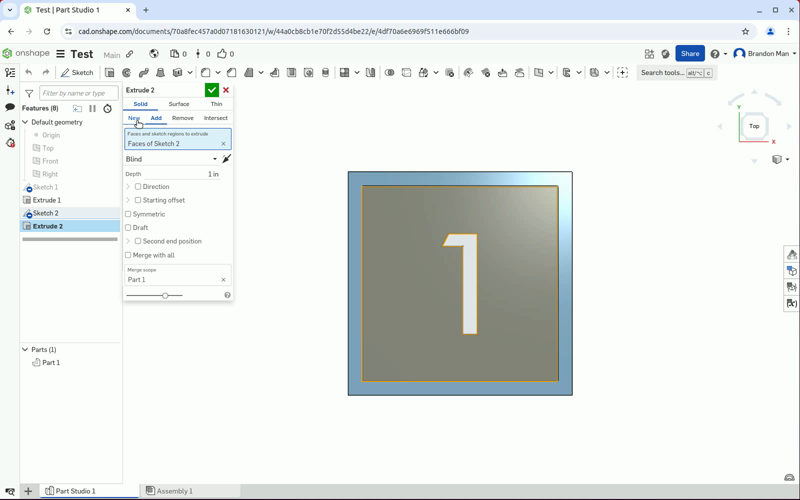
click(137, 120)
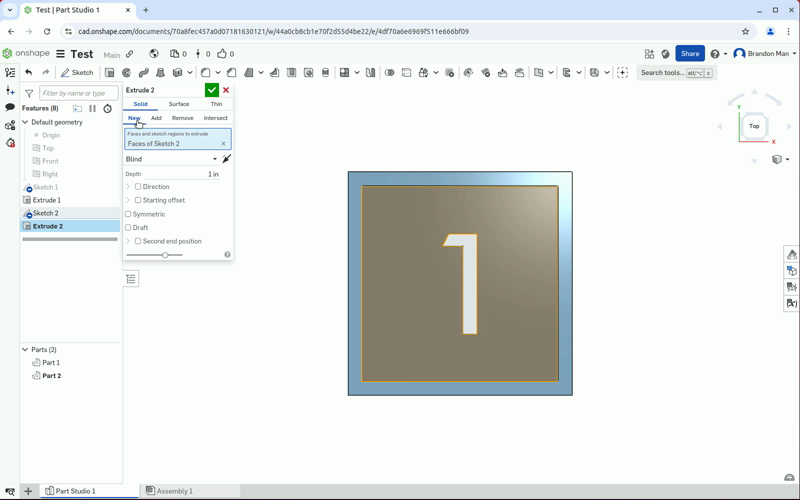
key(tab, 4)
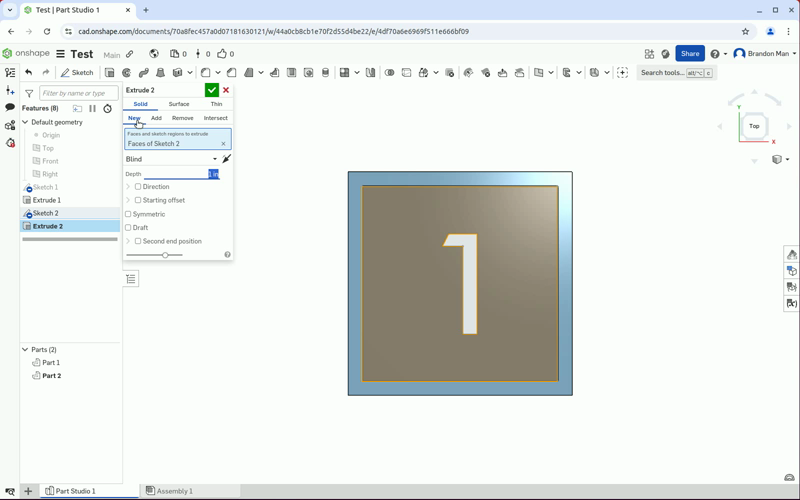
text(17.813)
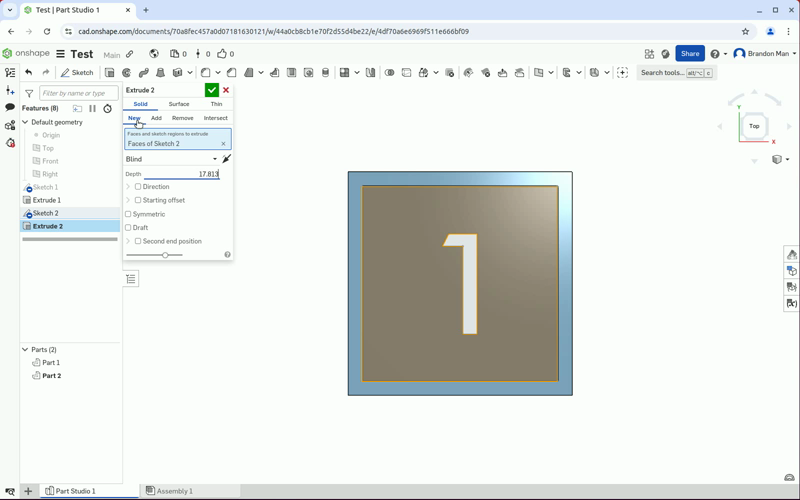
key(enter)
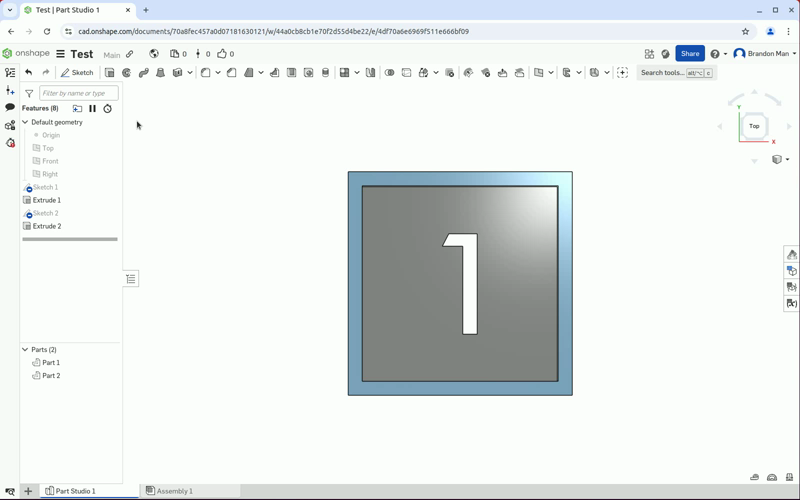
key(shift+h)
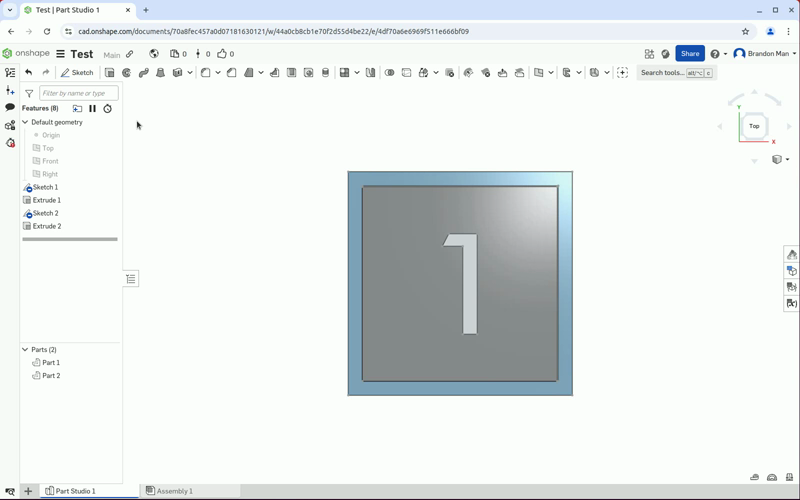
key(shift+h)
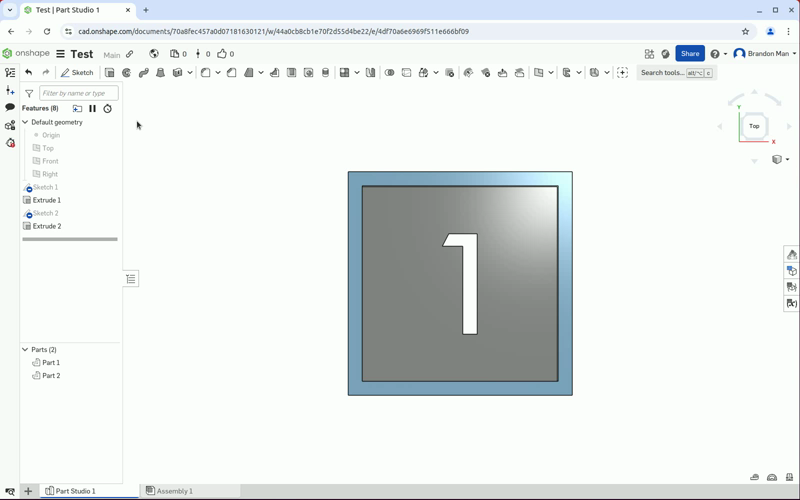
mouse_move(73, 189)
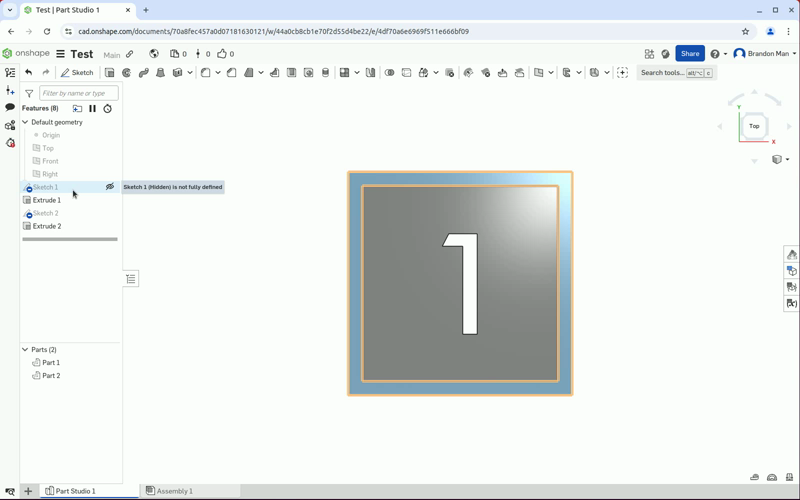
click(73, 189)
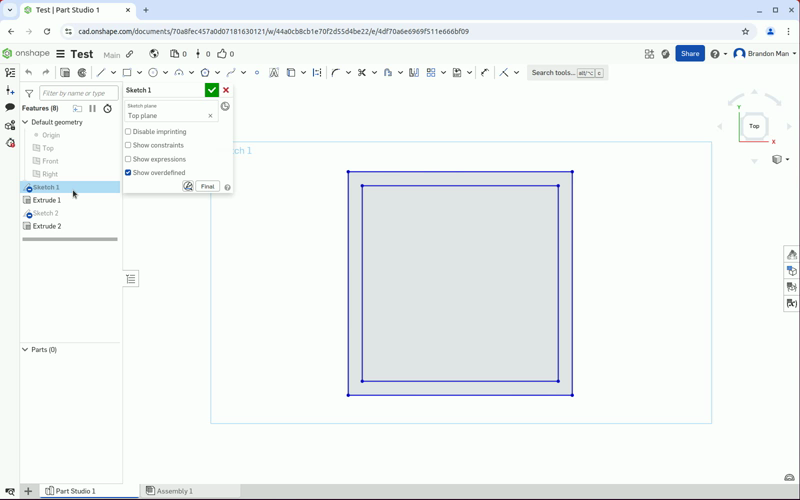
mouse_move(229, 92)
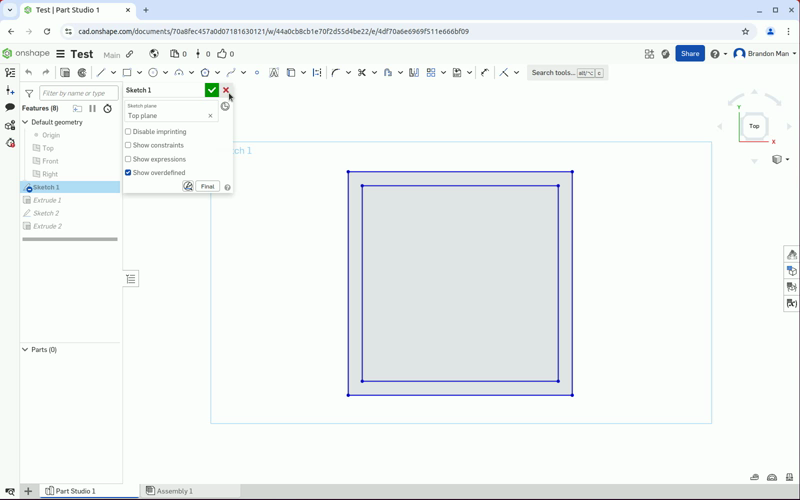
click(229, 92)
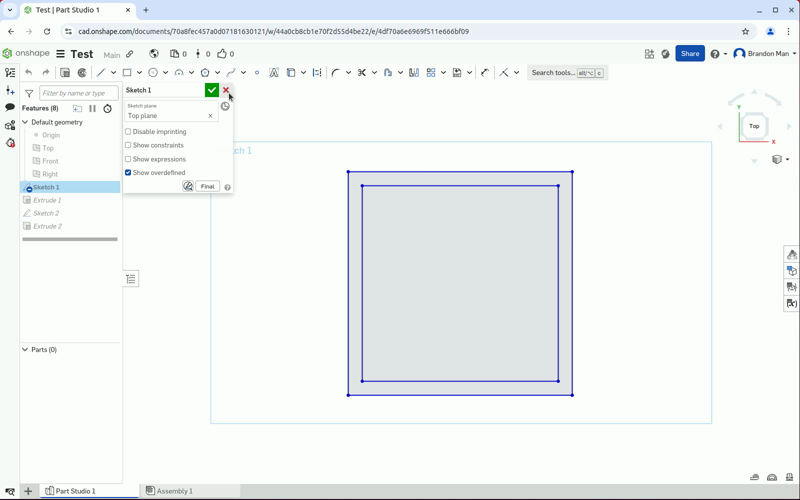
key(shift+s)
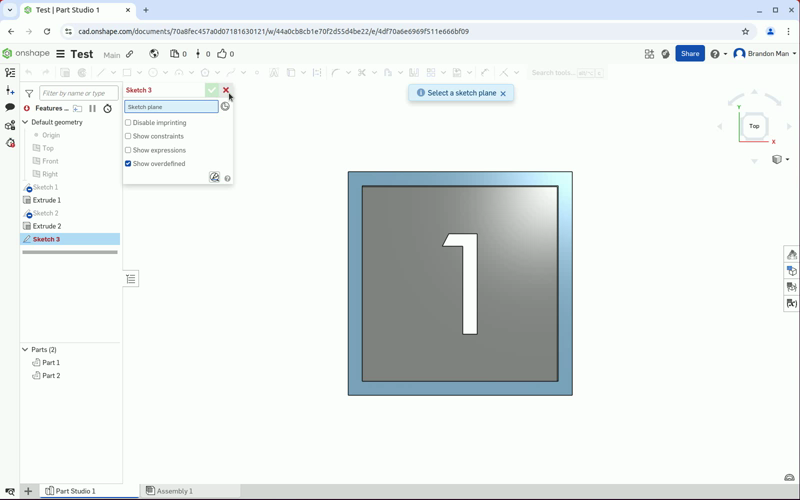
mouse_move(73, 150)
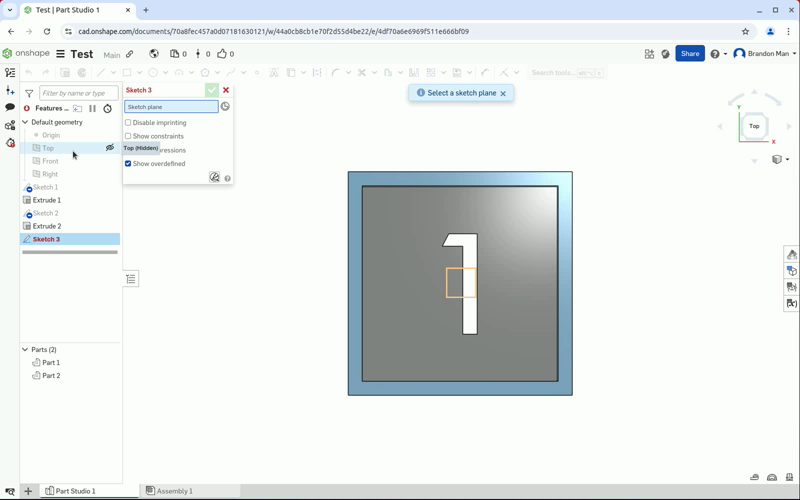
click(73, 150)
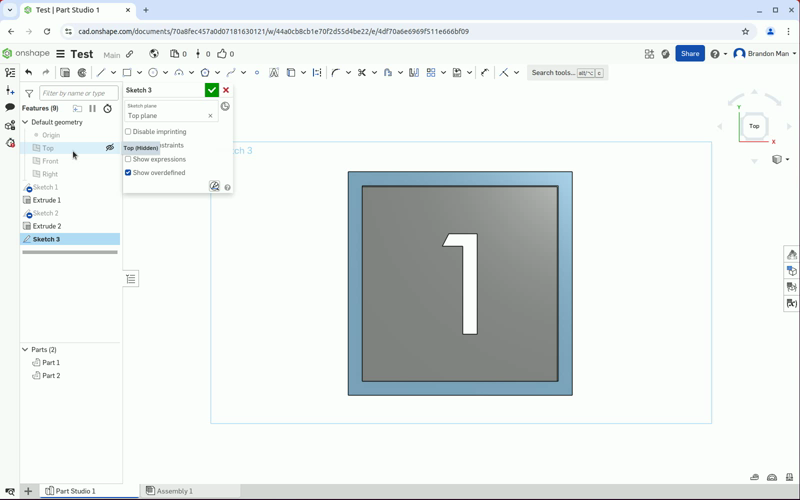
mouse_move(73, 352)
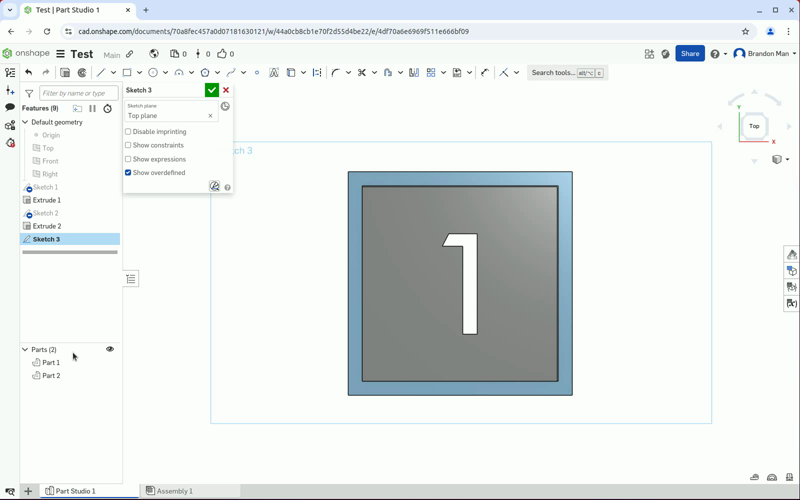
key(y)
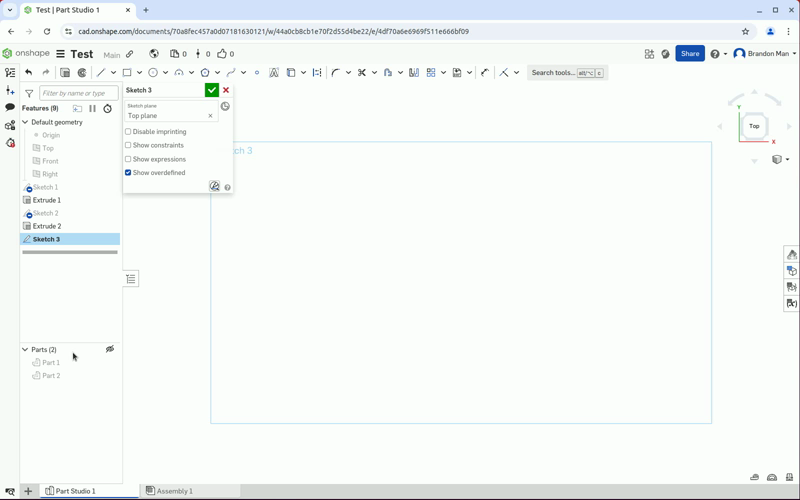
key(l)
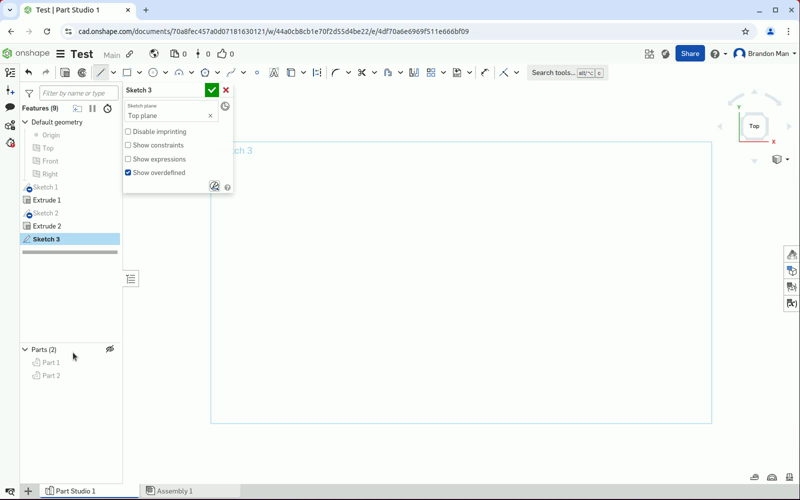
key_down(shift)
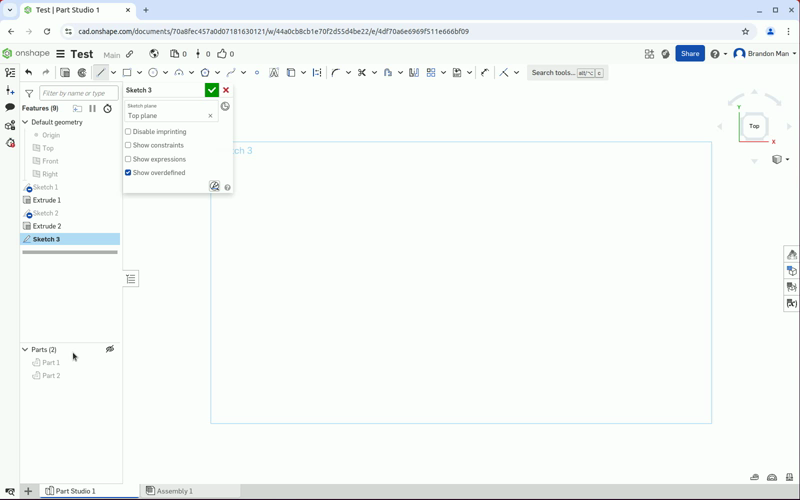
mouse_move(443, 245)
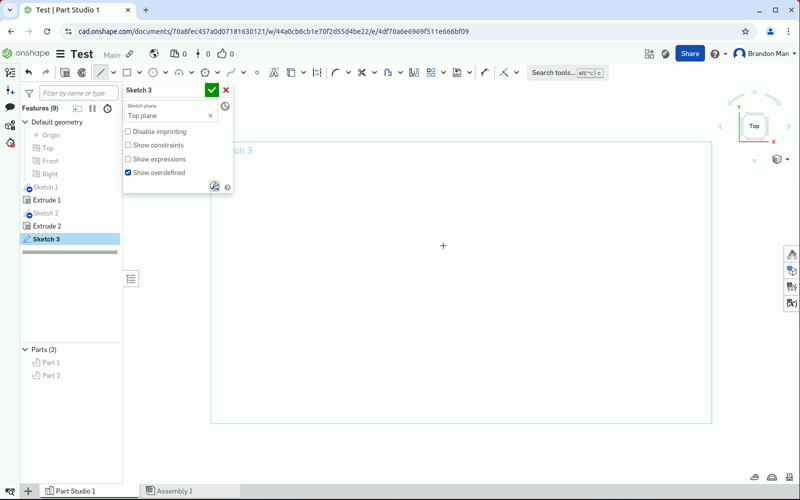
click(443, 245)
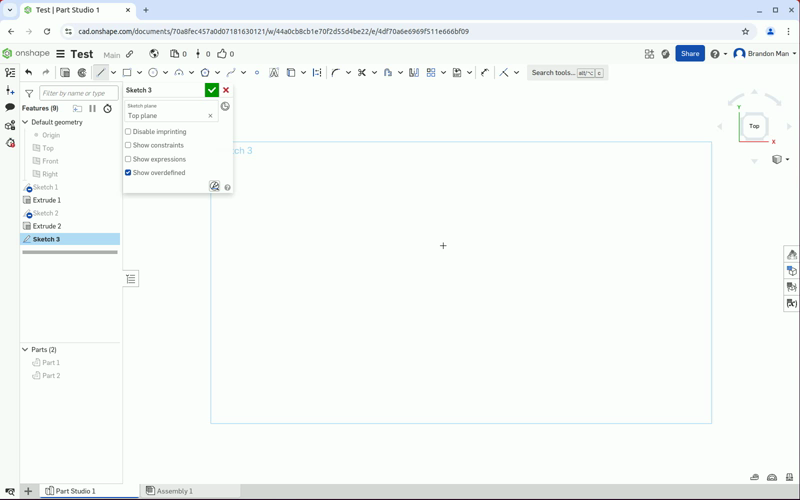
key_up(shift)
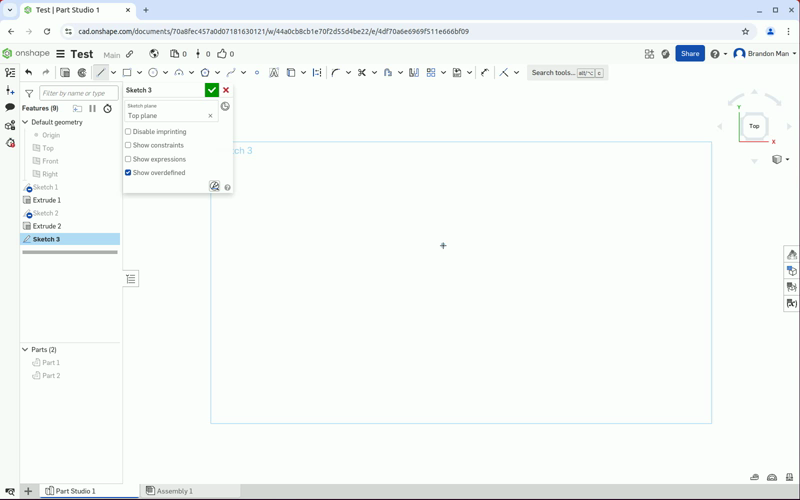
key_down(shift)
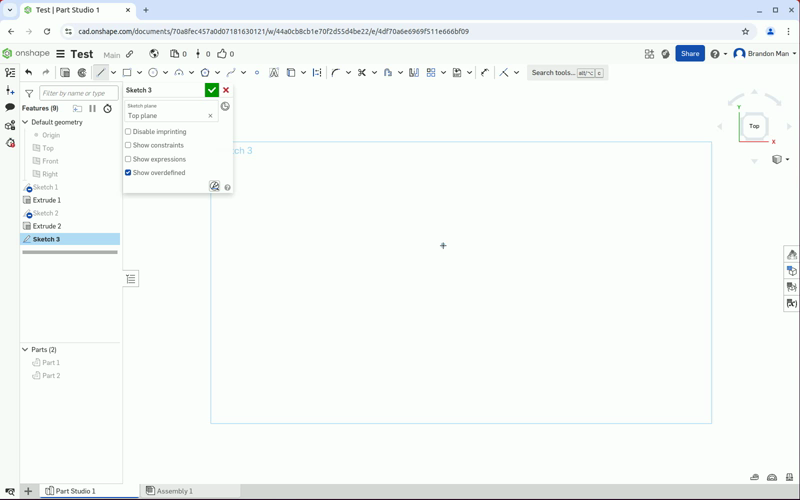
mouse_move(473, 245)
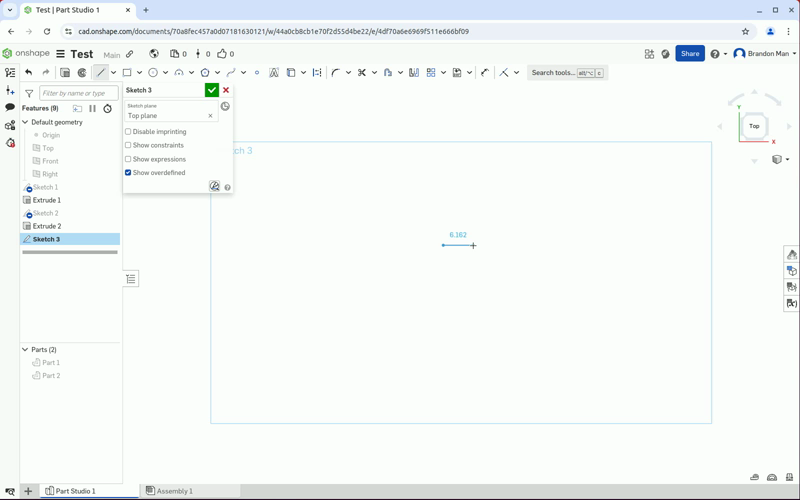
mouse_move(464, 245)
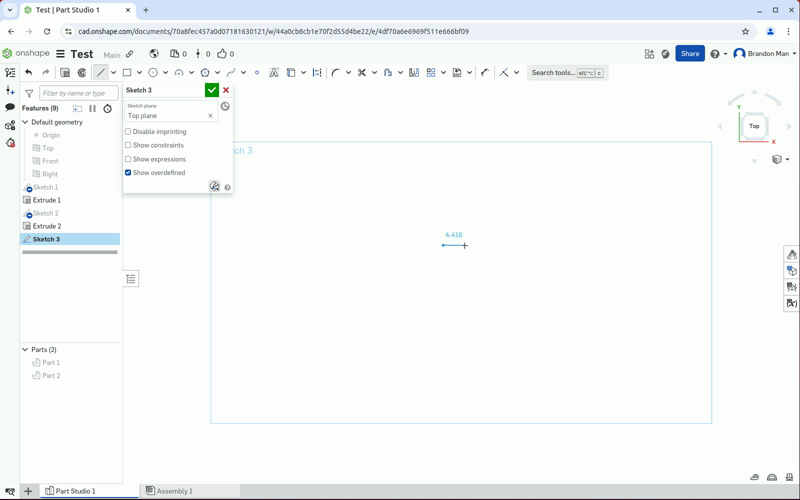
click(464, 245)
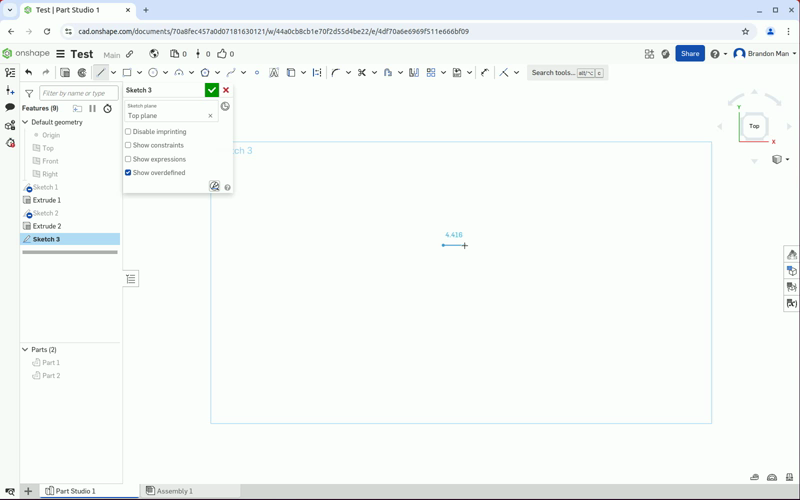
key_up(shift)
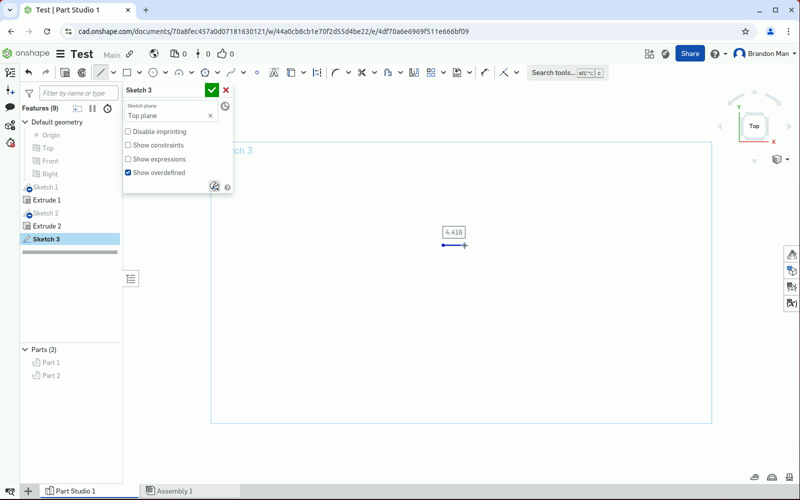
key_down(shift)
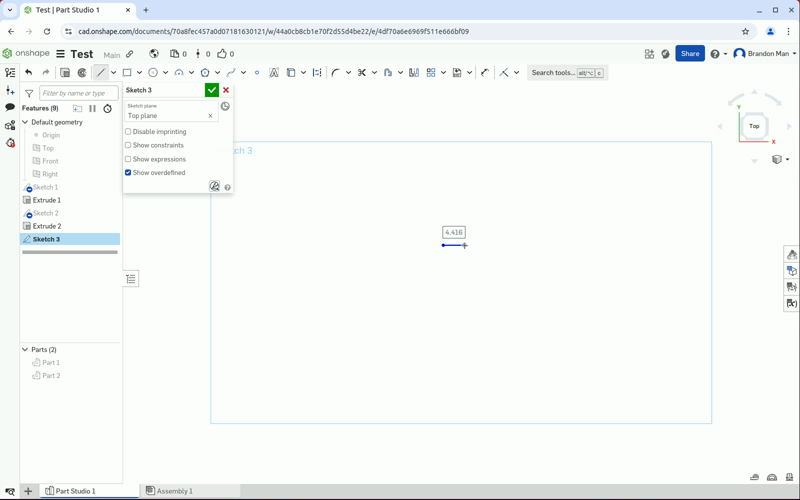
mouse_move(464, 333)
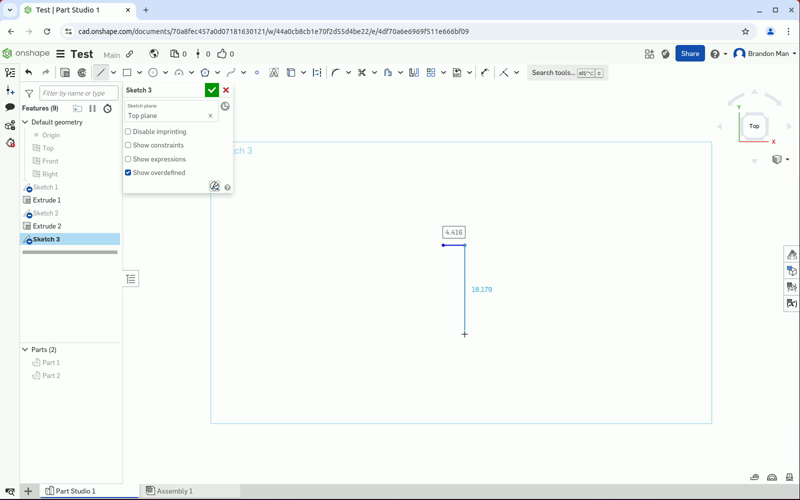
click(464, 333)
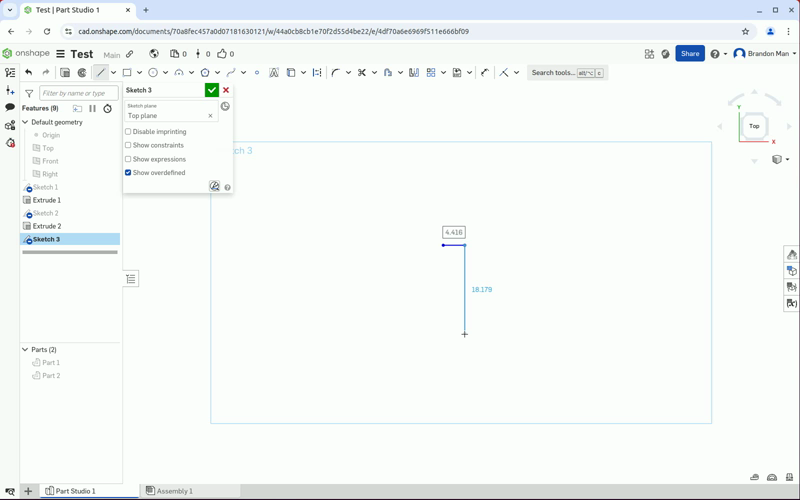
key_up(shift)
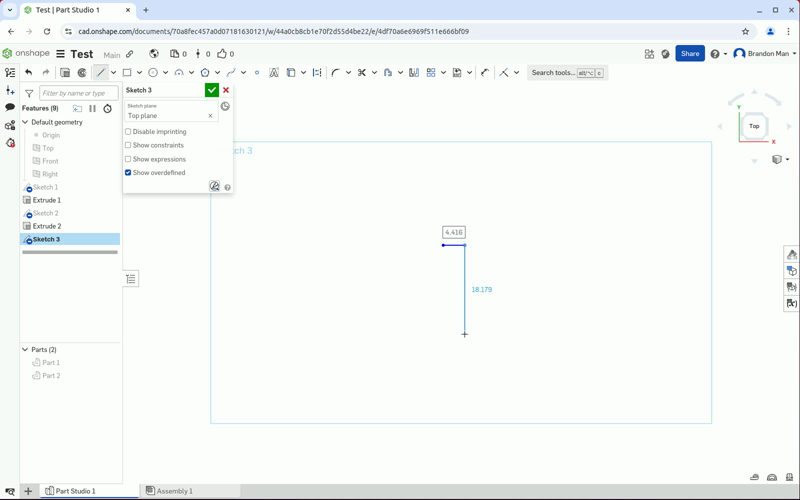
key_down(shift)
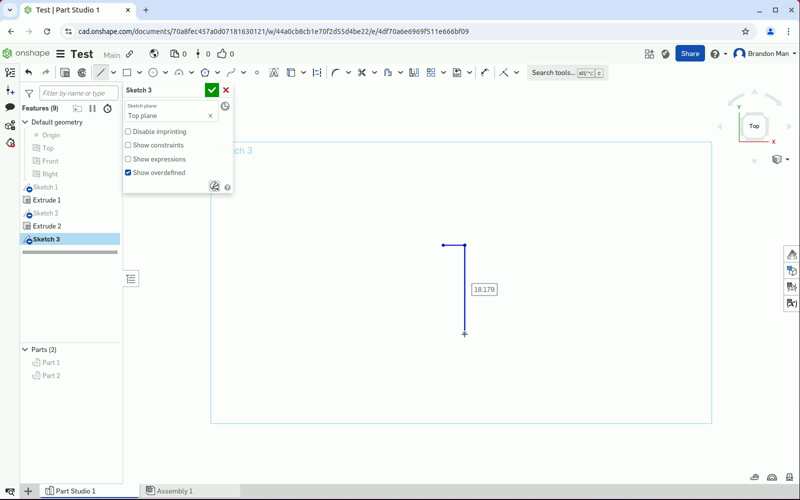
mouse_move(494, 333)
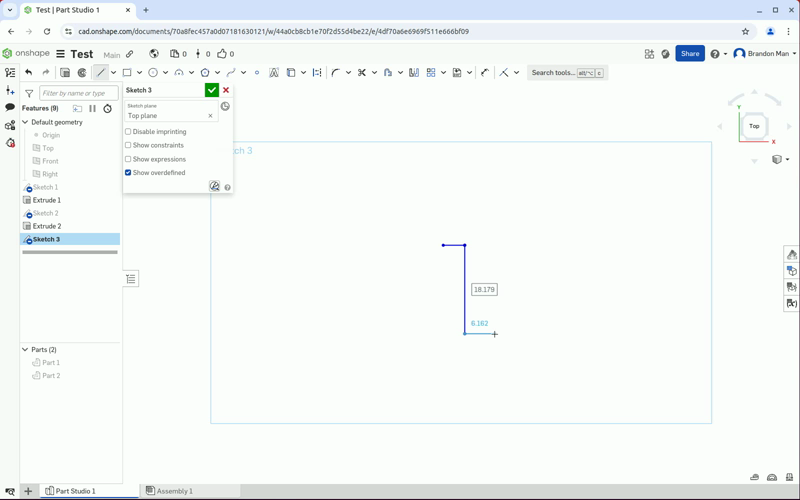
mouse_move(479, 333)
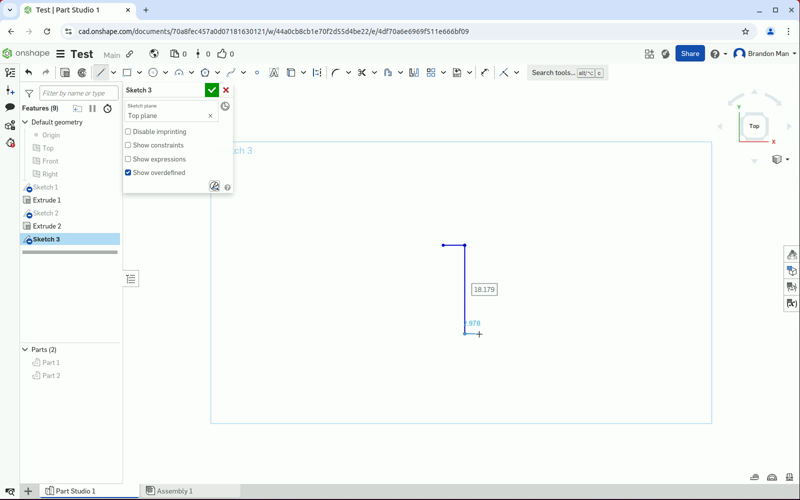
click(479, 333)
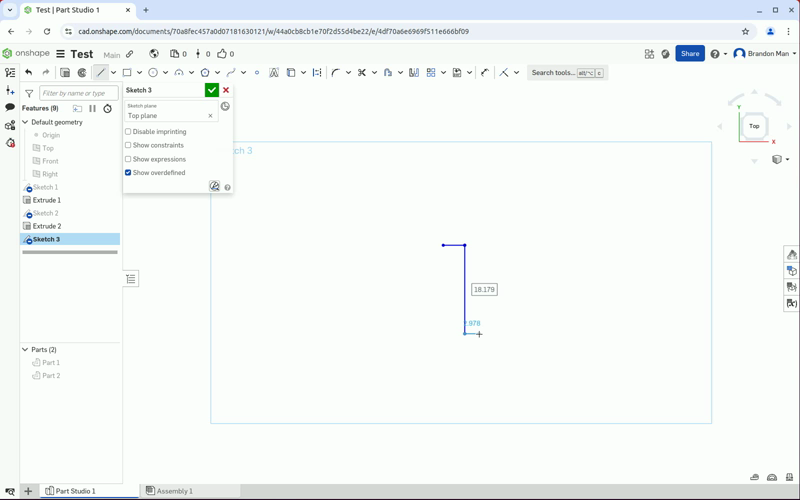
key_up(shift)
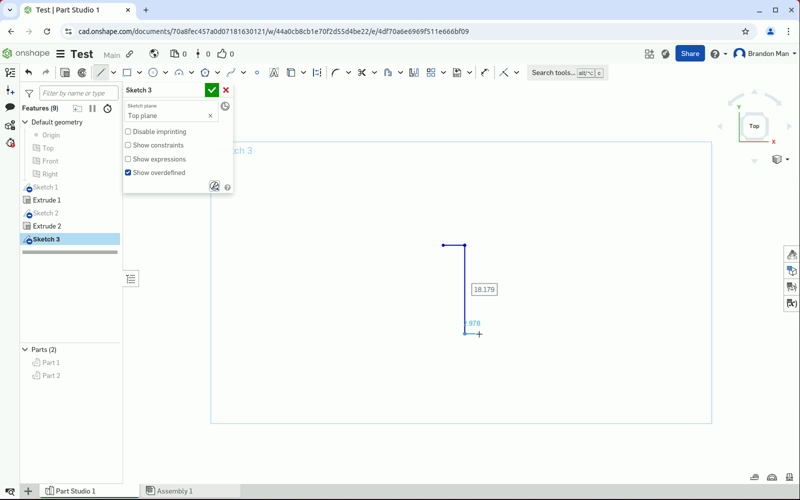
key_down(shift)
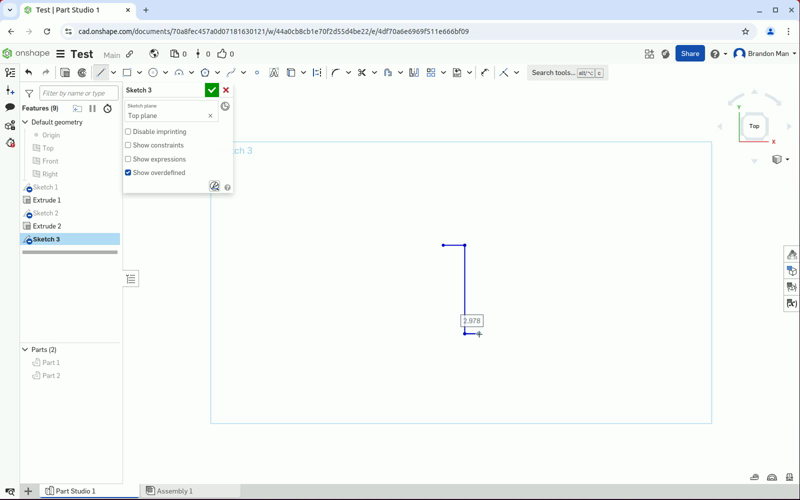
mouse_move(479, 232)
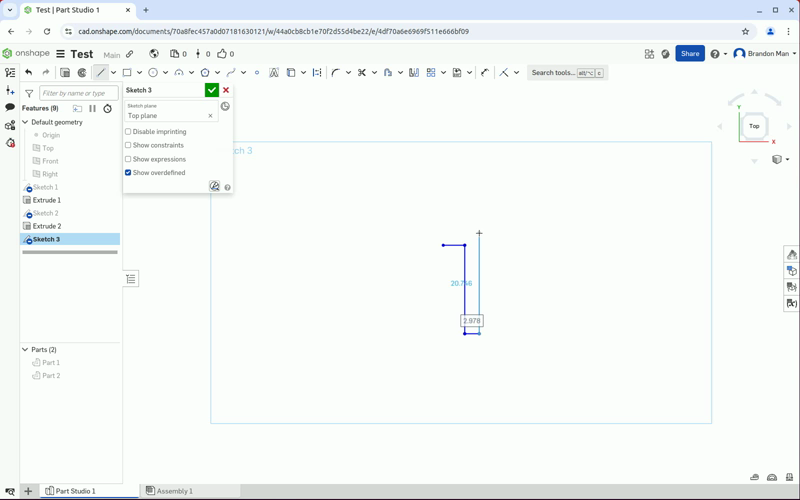
click(479, 232)
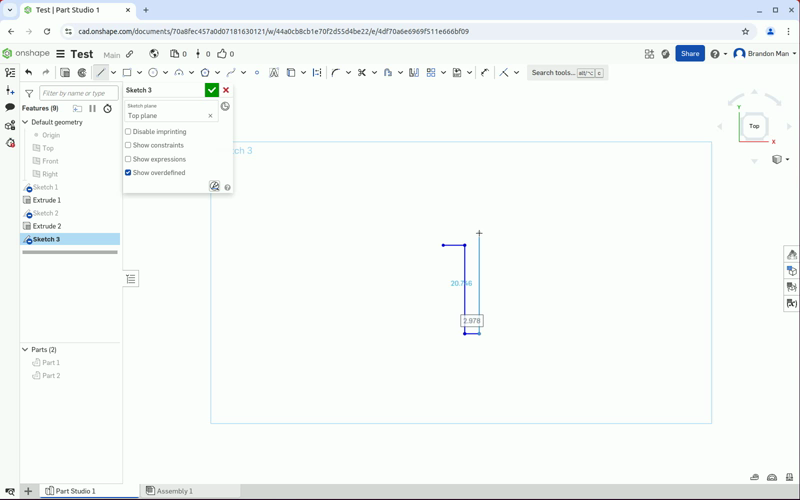
key_up(shift)
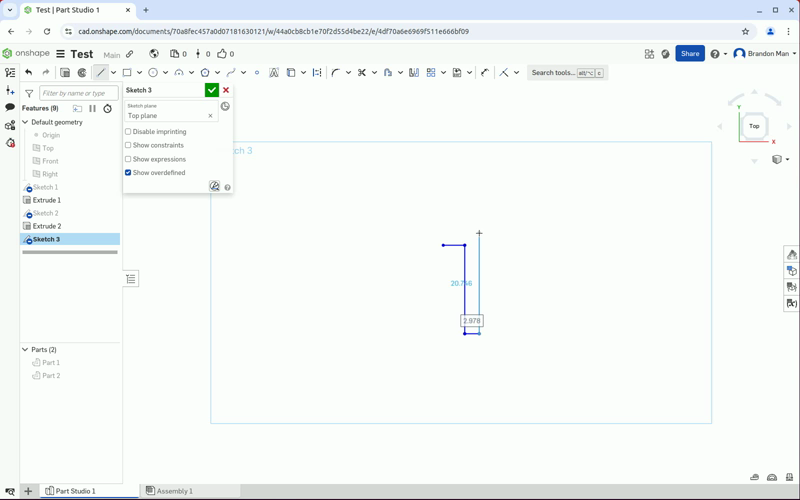
key_down(shift)
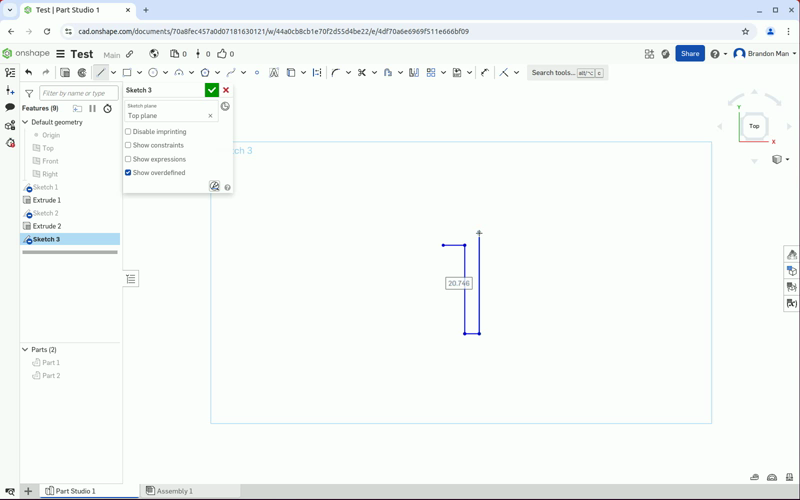
mouse_move(509, 232)
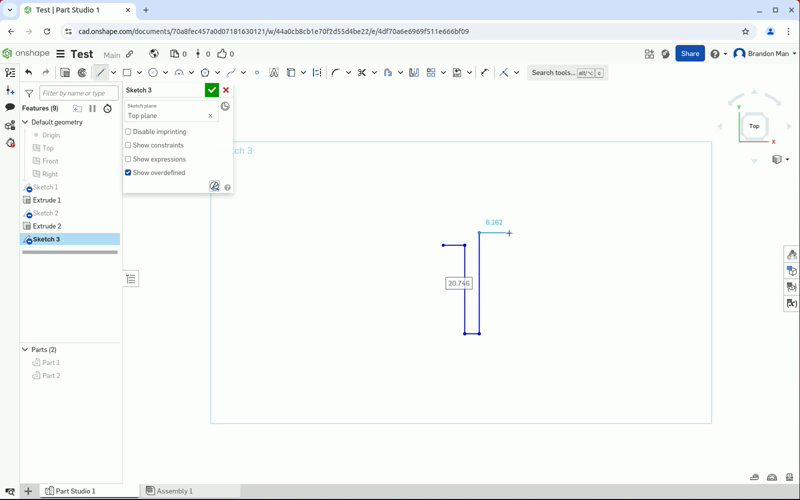
mouse_move(449, 232)
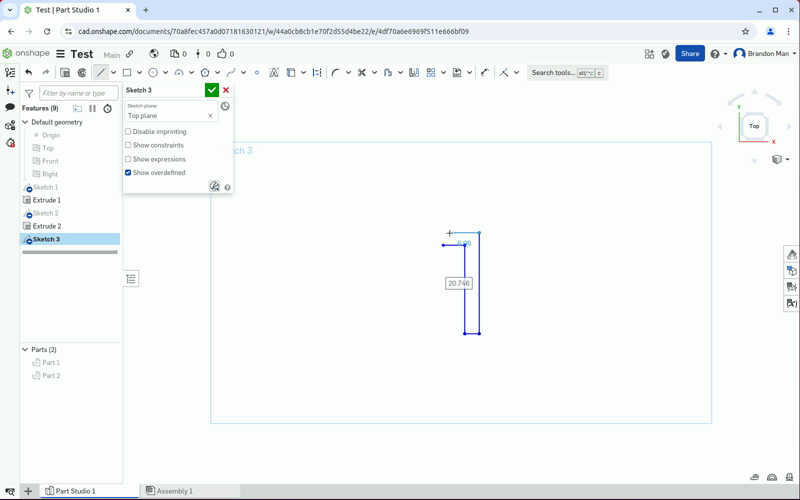
click(449, 232)
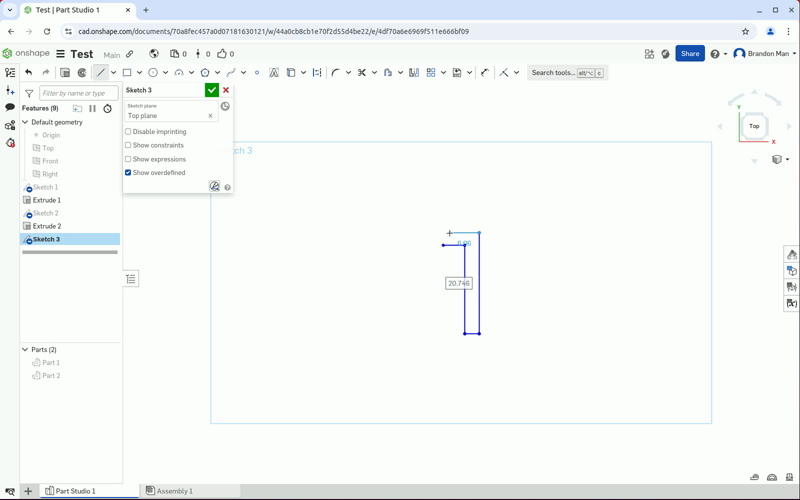
key_up(shift)
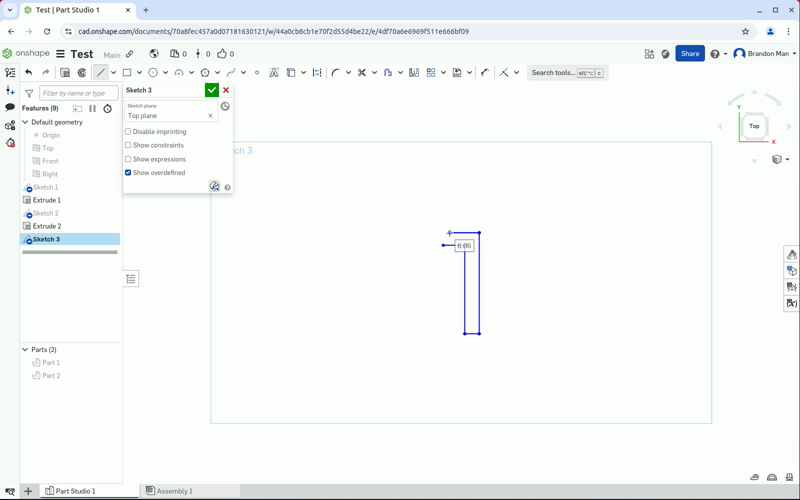
mouse_move(479, 232)
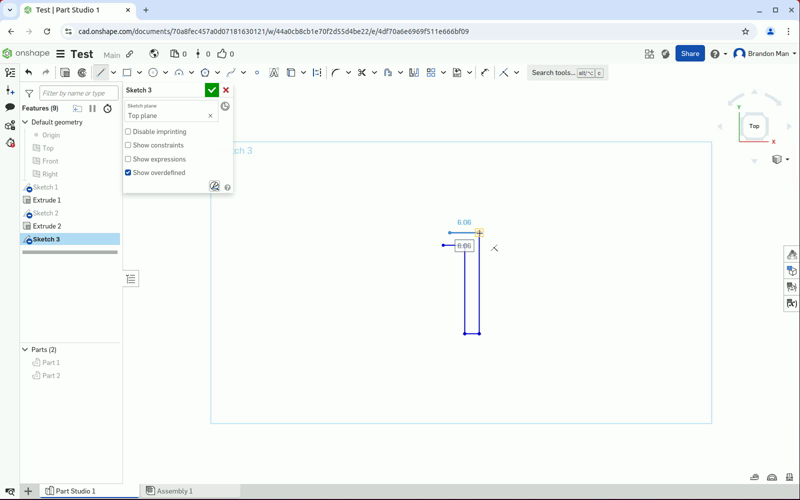
key_down(shift)
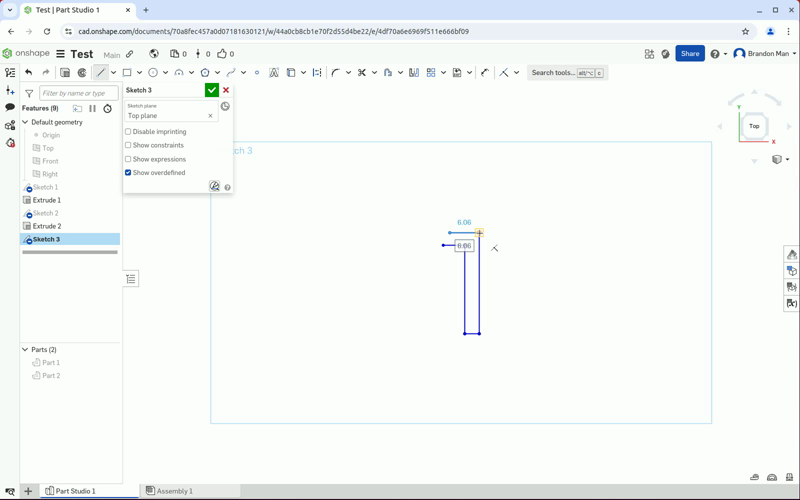
mouse_move(443, 245)
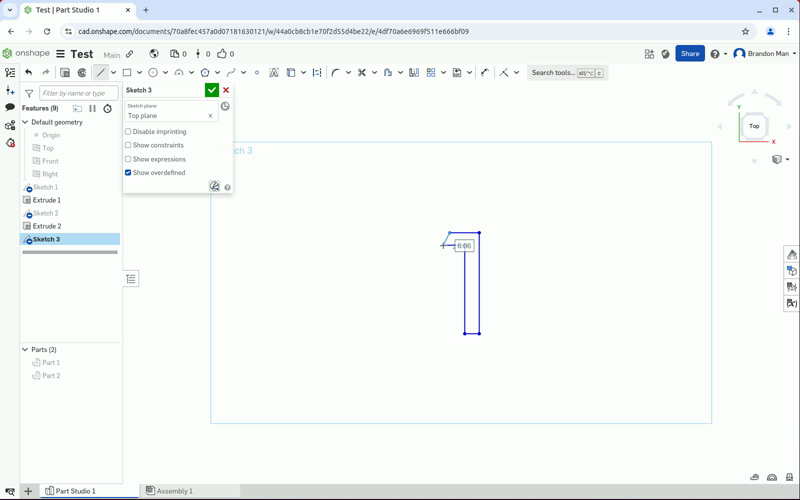
key_up(shift)
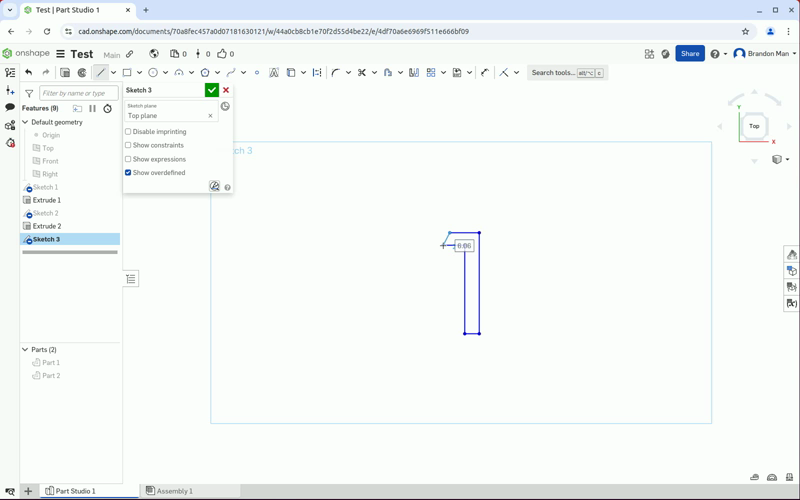
click(443, 245)
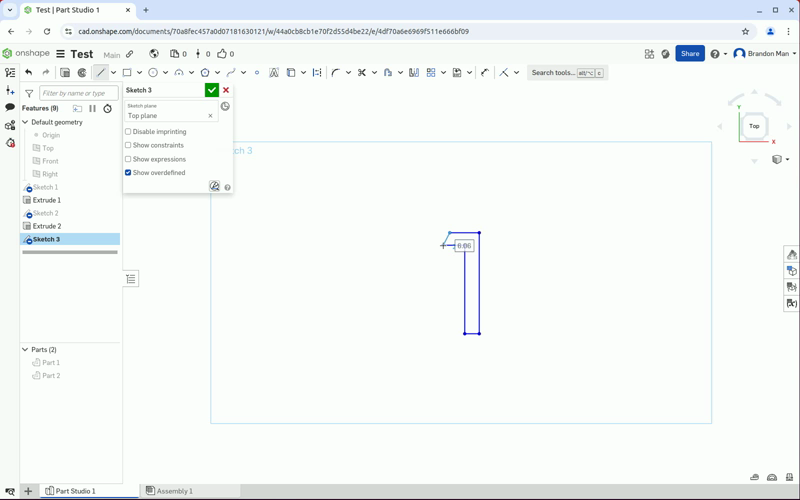
key(esc)
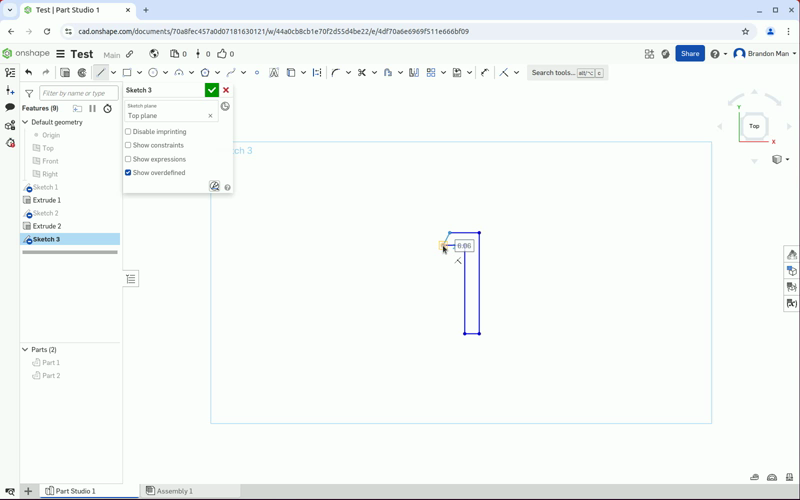
mouse_move(466, 327)
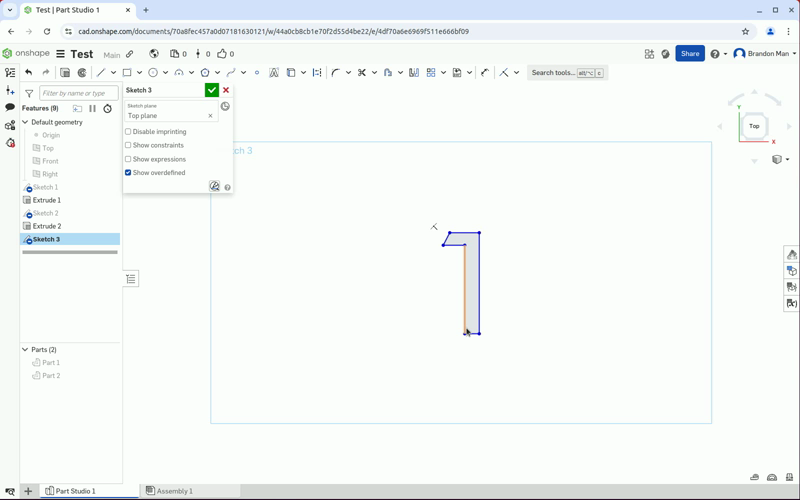
scroll(6)
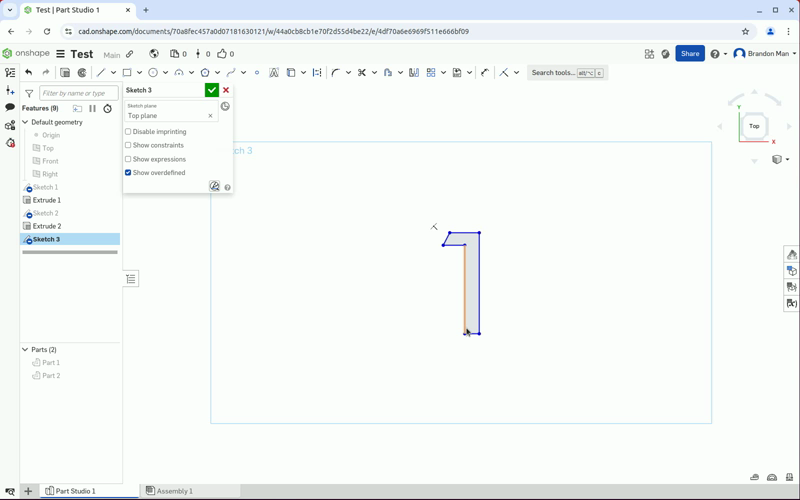
scroll(6)
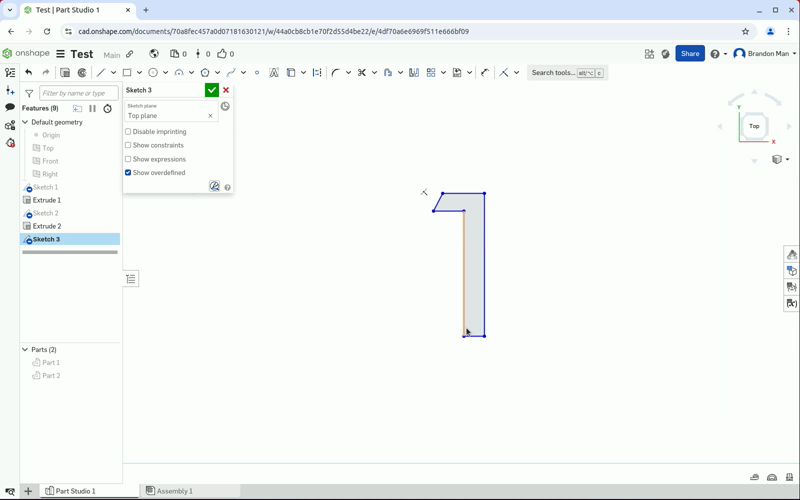
scroll(6)
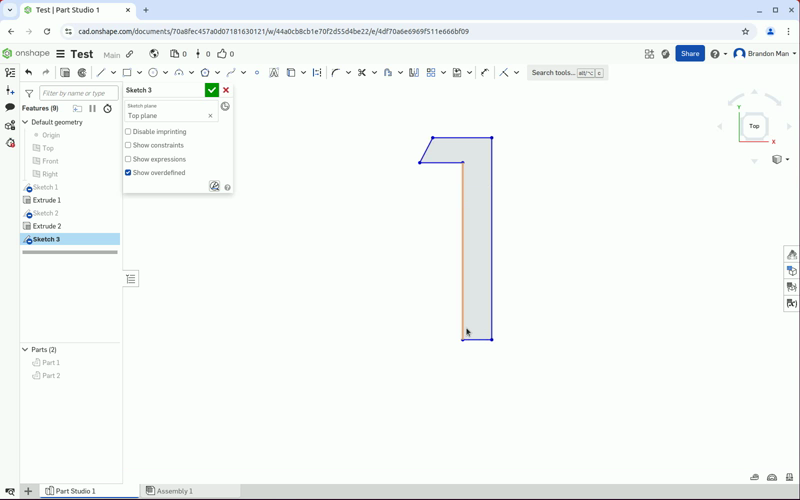
scroll(6)
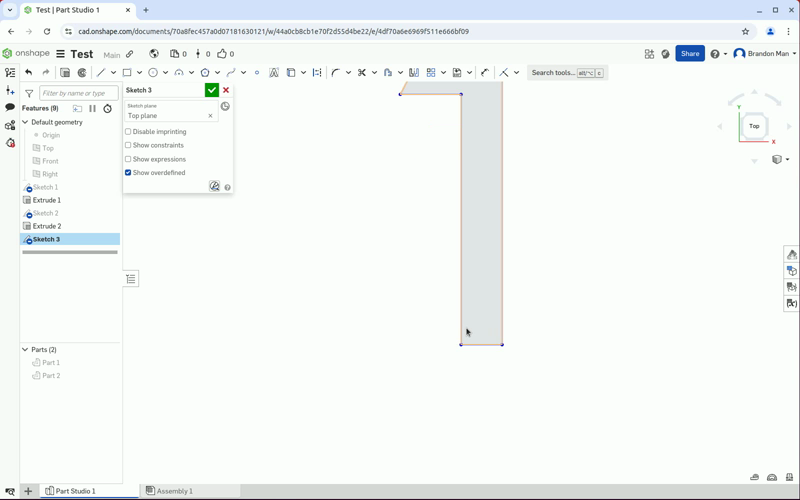
scroll(6)
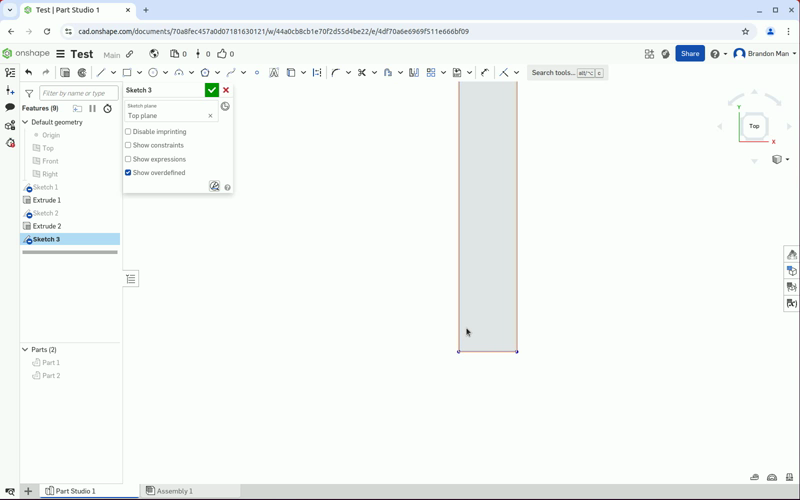
scroll(6)
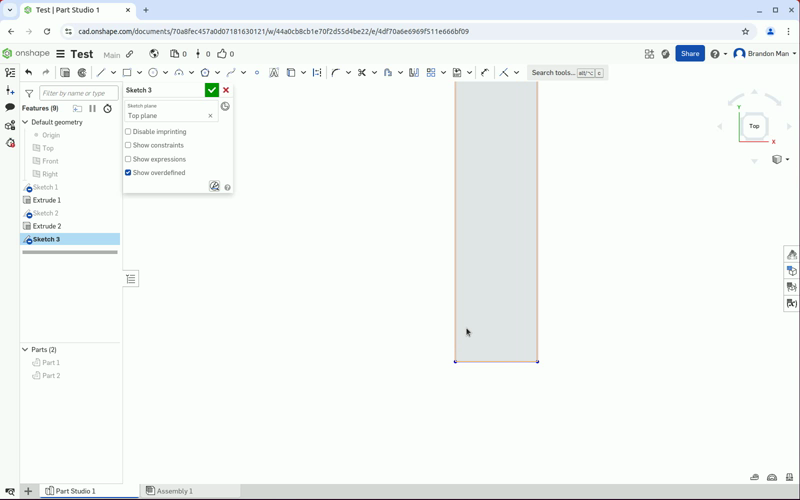
scroll(6)
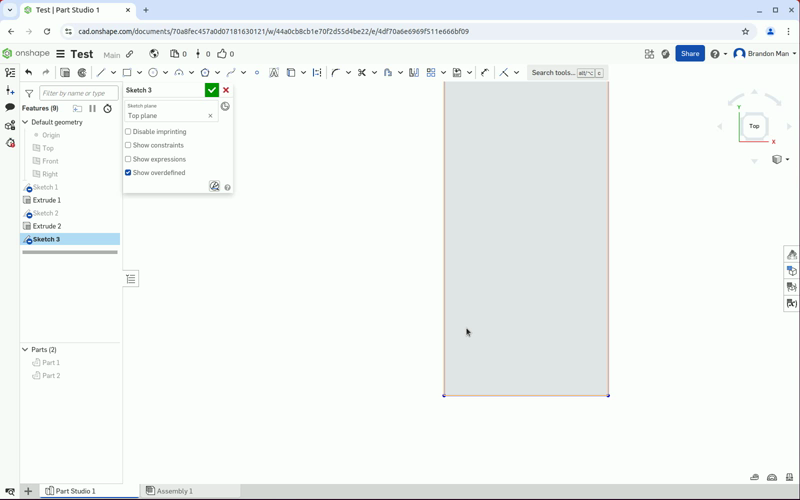
click(466, 327)
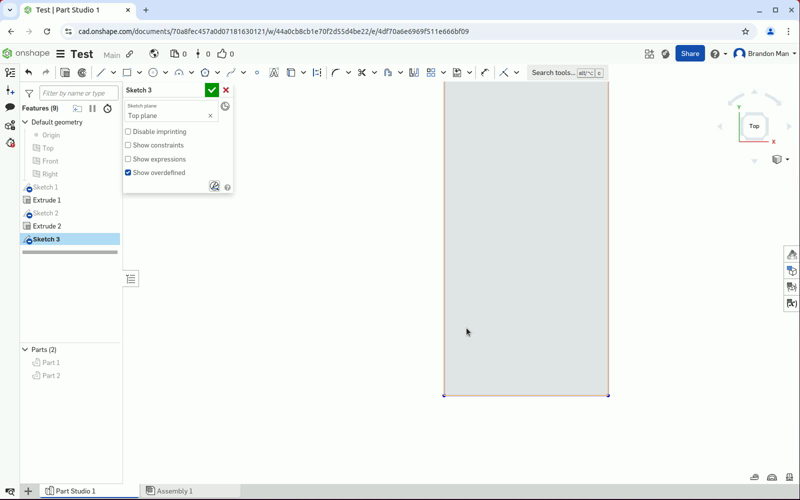
scroll(-6)
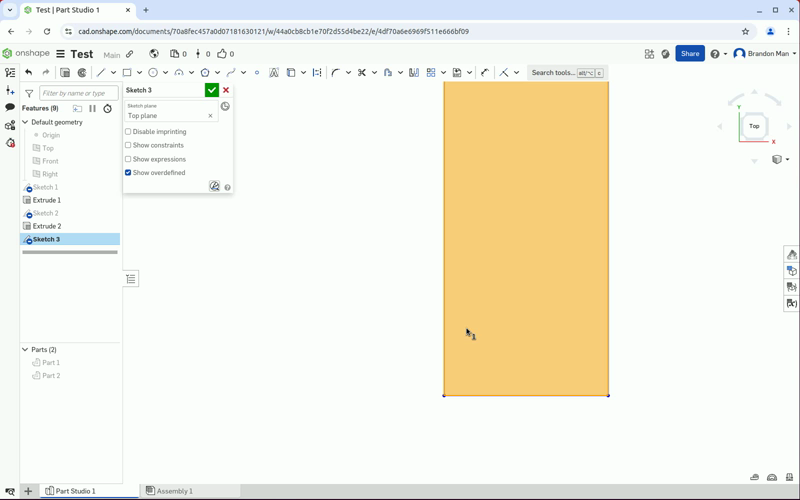
scroll(-6)
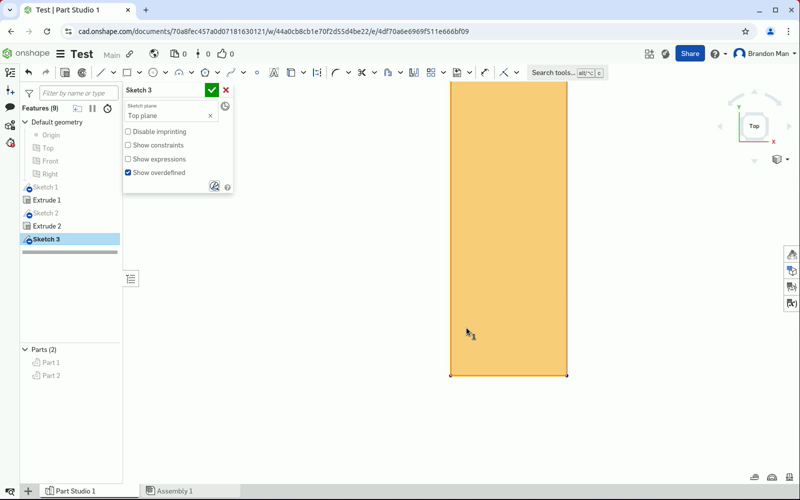
scroll(-6)
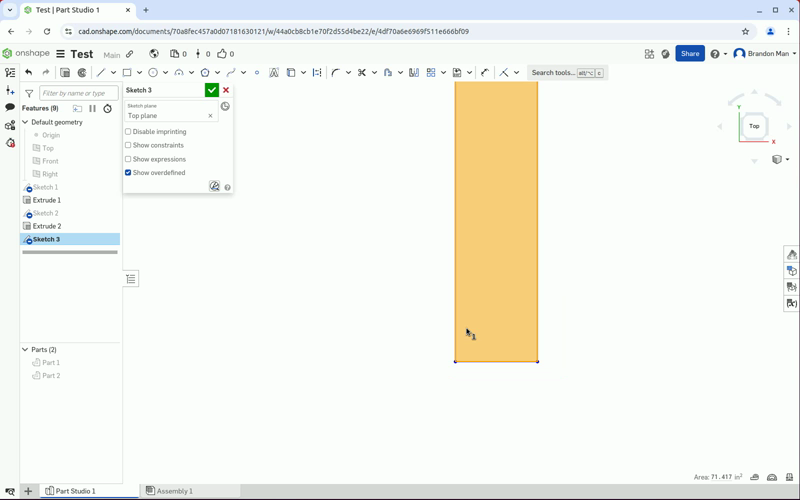
scroll(-6)
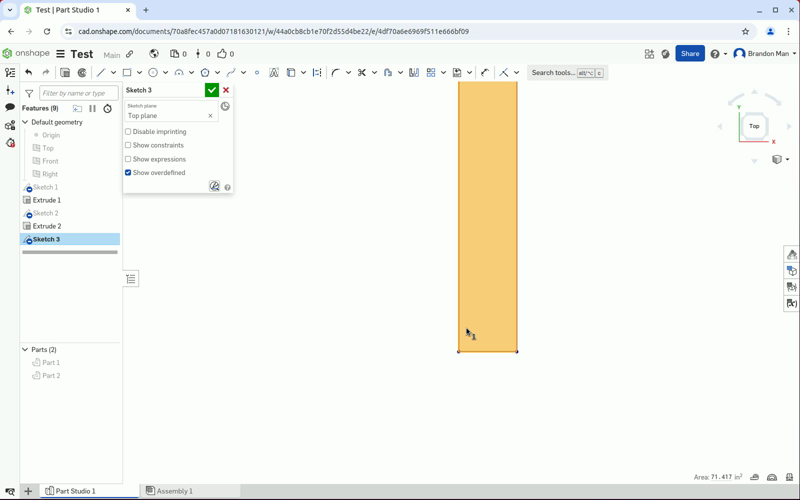
scroll(-6)
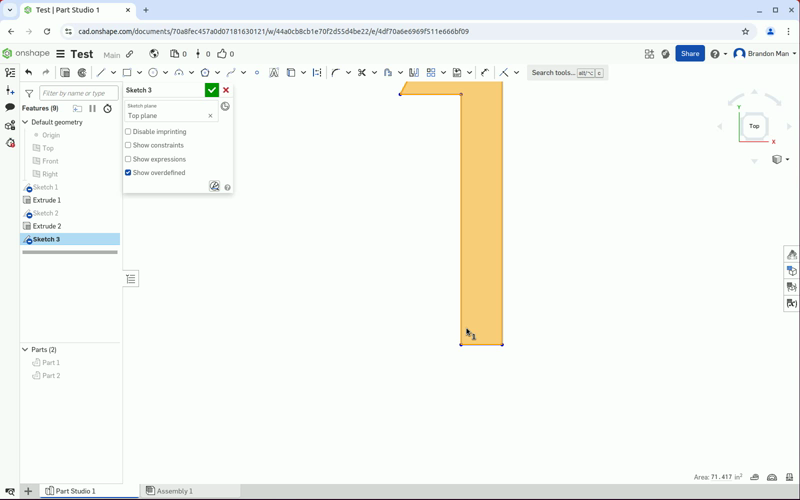
scroll(-6)
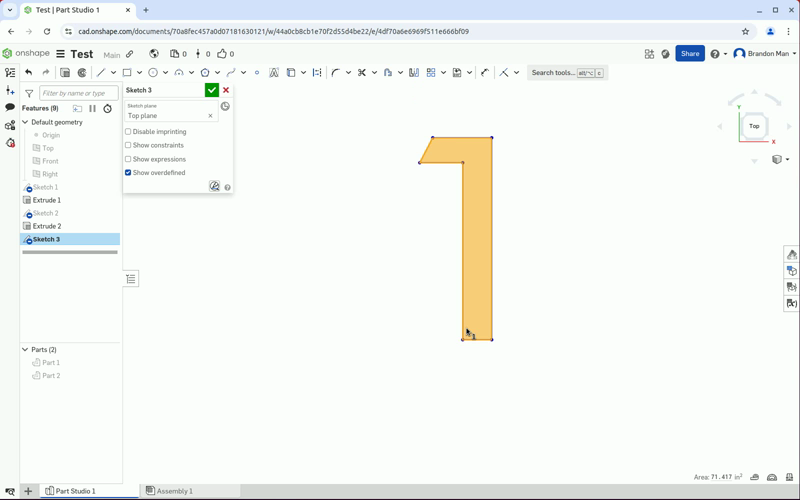
scroll(-6)
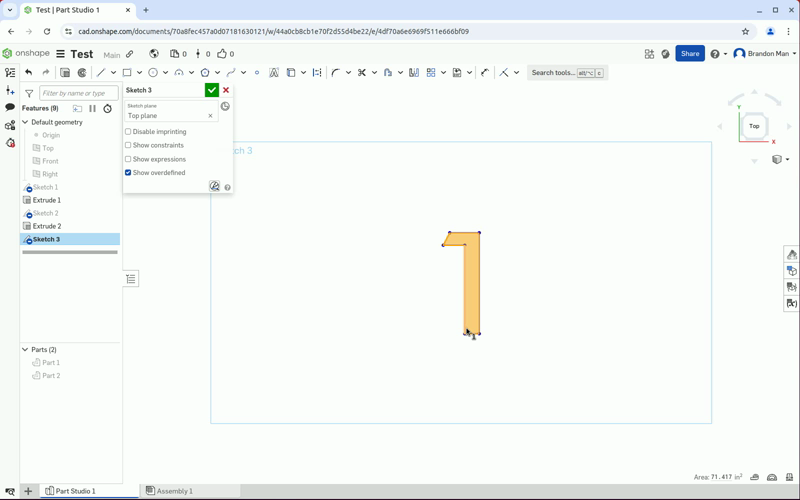
mouse_move(73, 352)
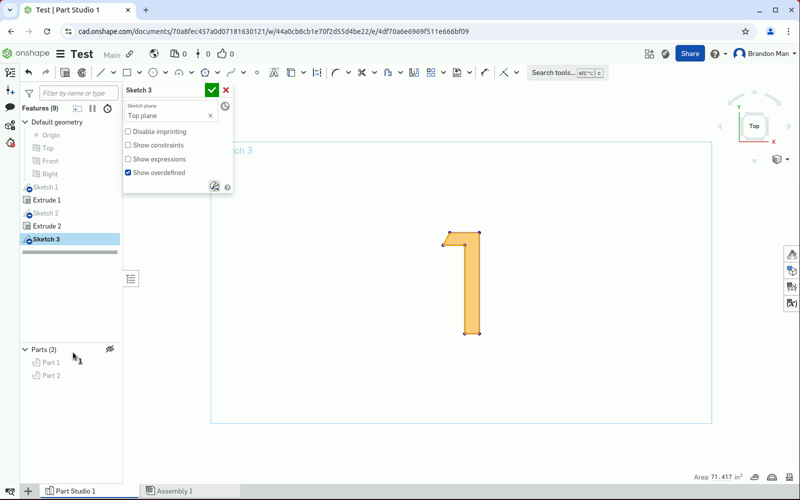
key(shift+y)
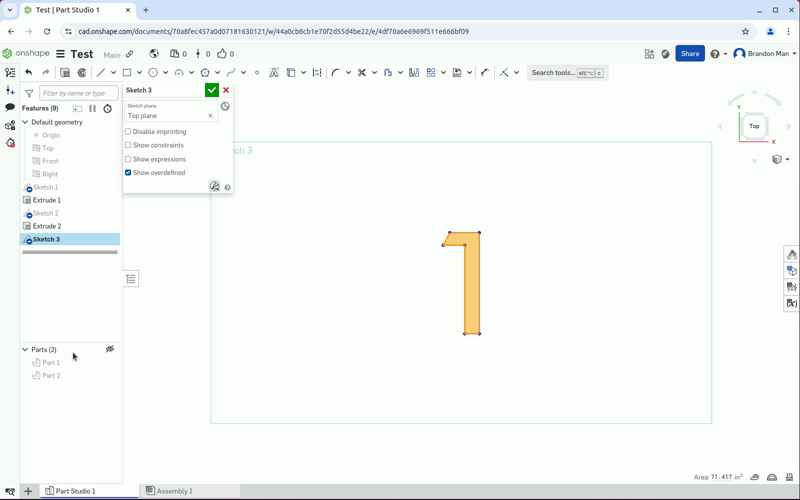
key(shift+e)
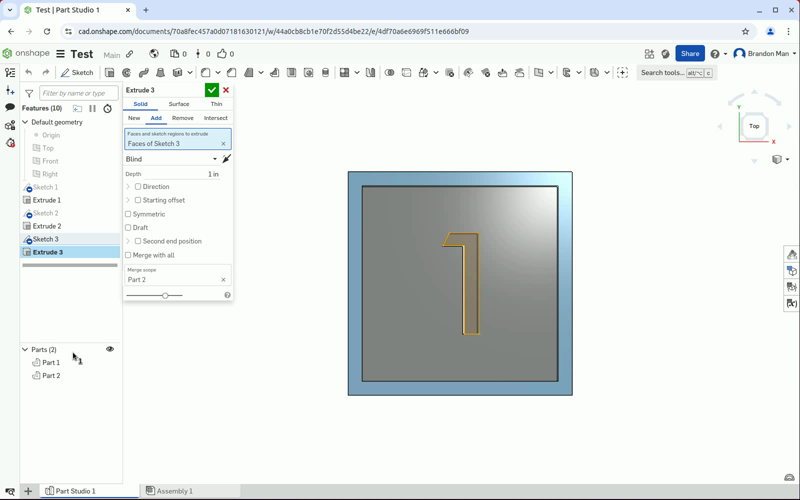
mouse_move(143, 106)
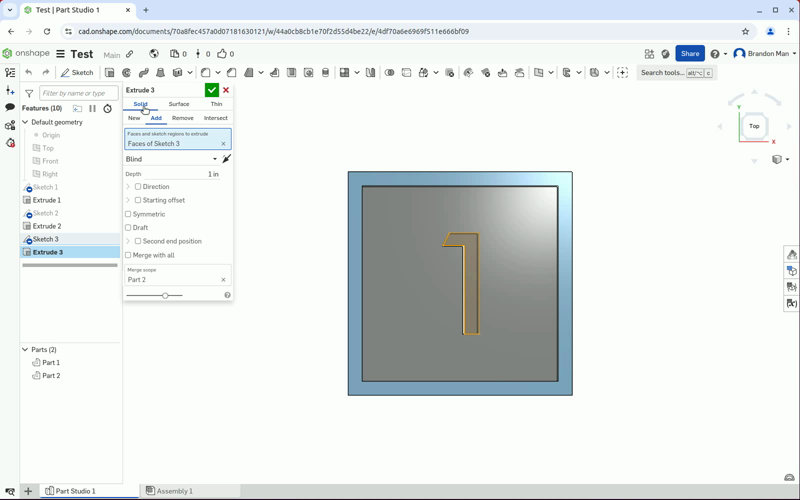
click(143, 106)
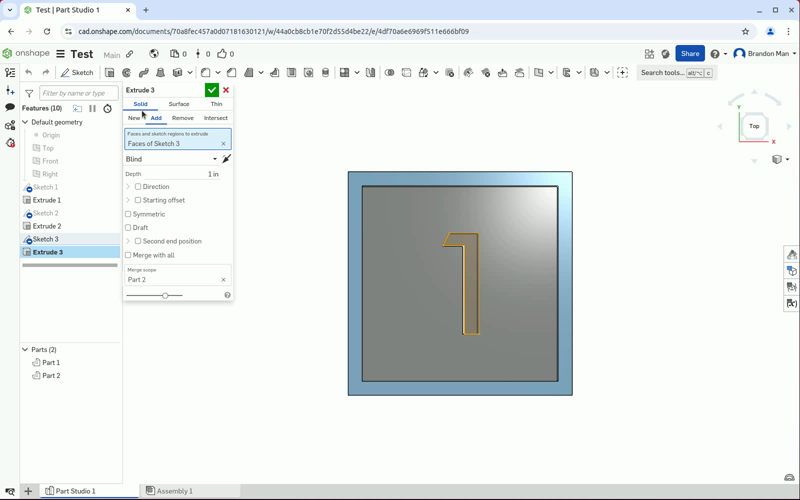
mouse_move(137, 120)
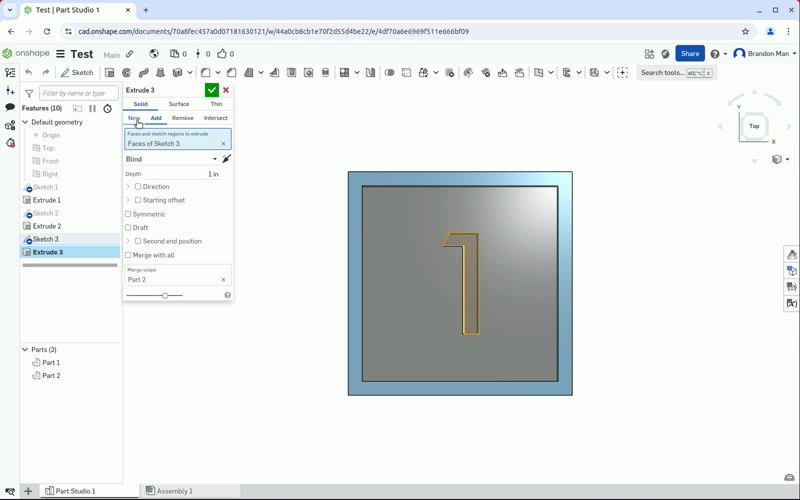
click(137, 120)
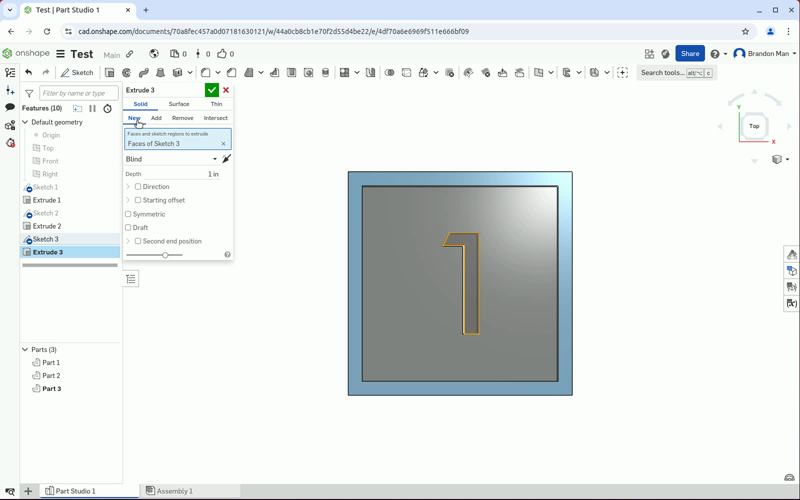
key(tab, 4)
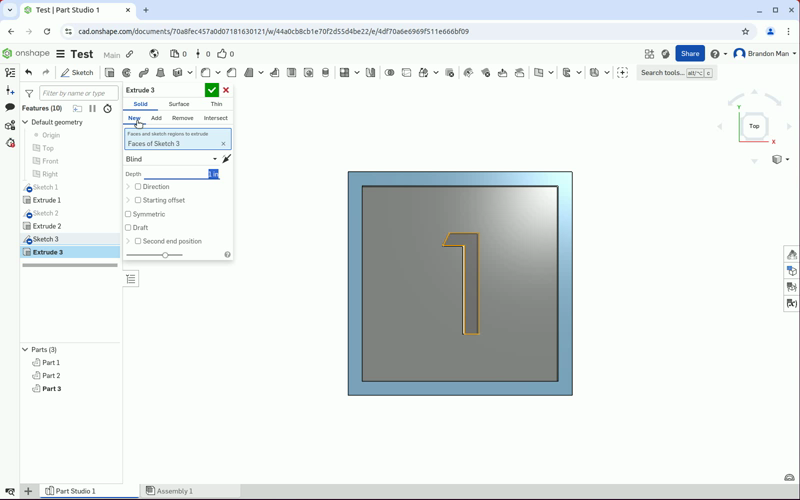
text(15.646)
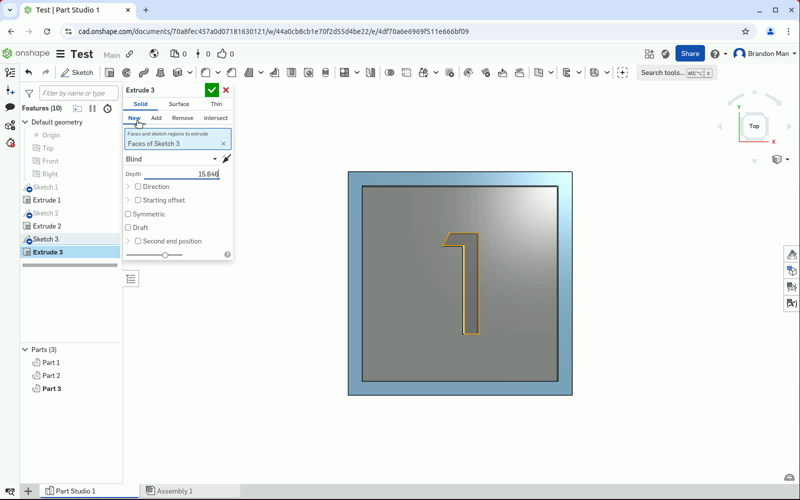
key(enter)
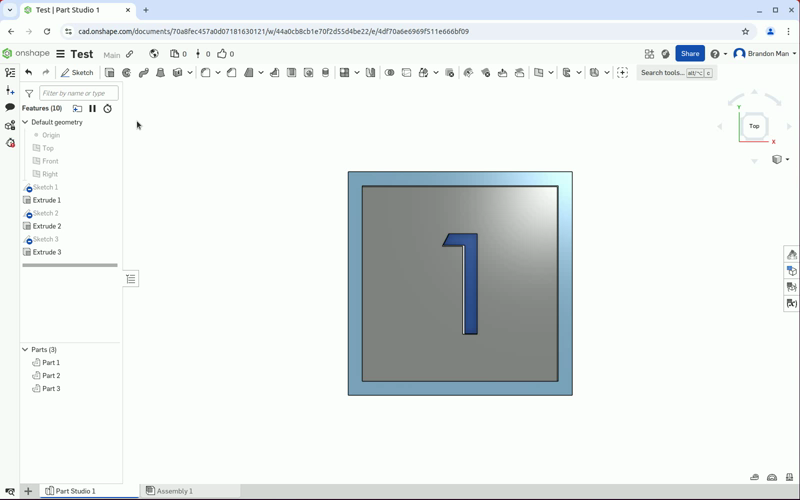
key(shift+h)
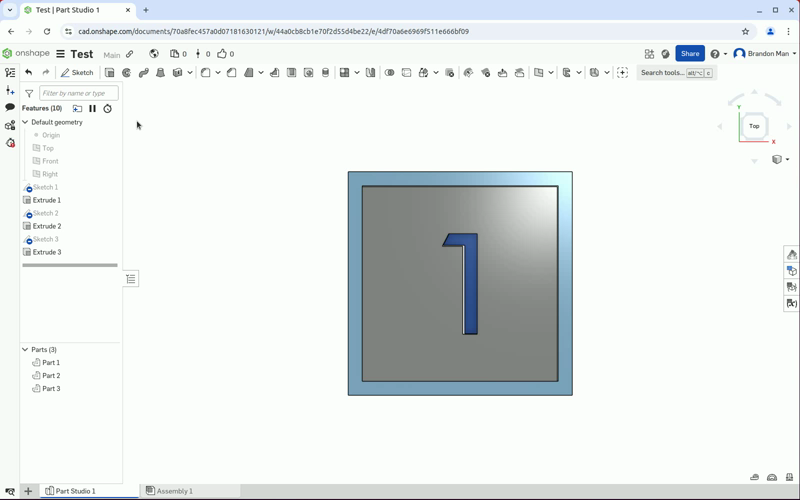
key(shift+h)
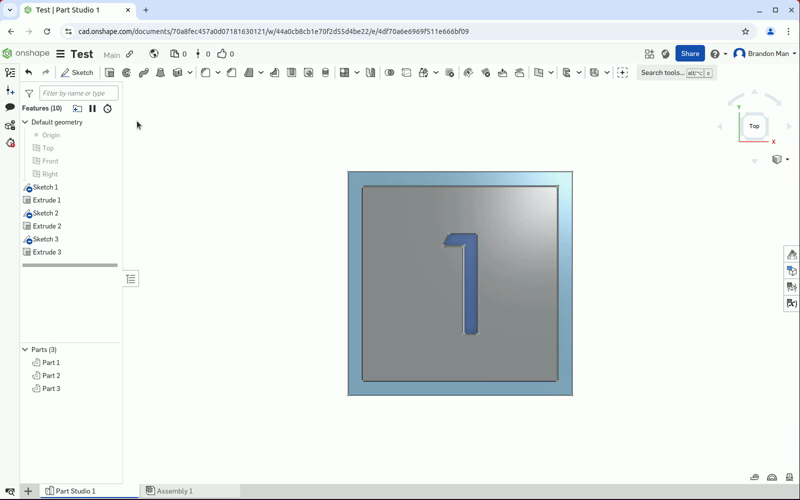
key(shift+7)
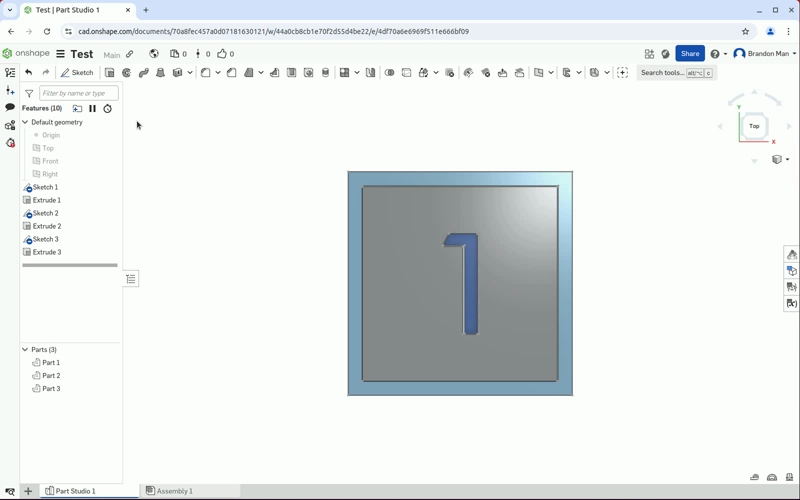
key(up, 3)
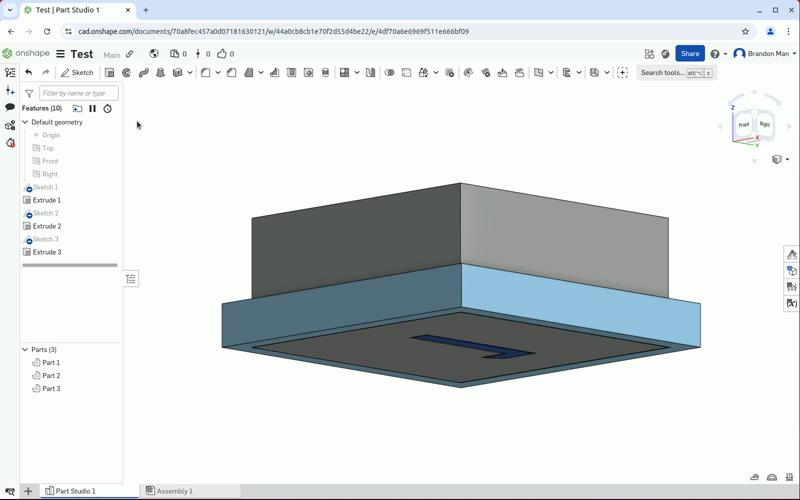
key(left, 3)
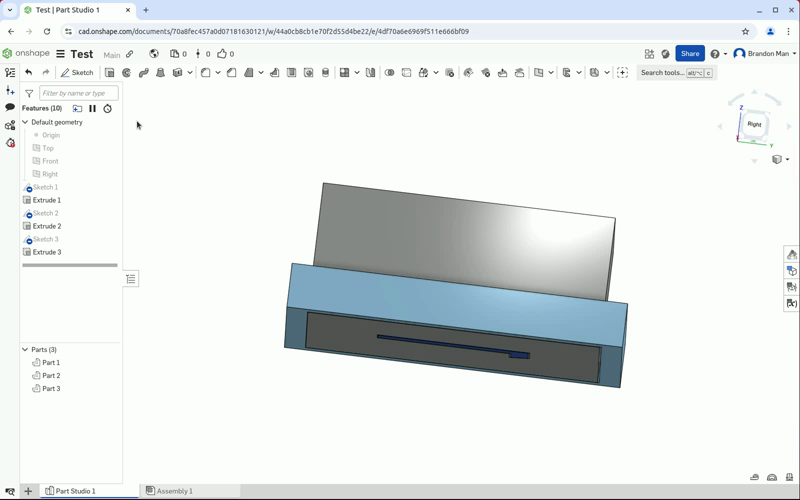
key(right, 3)
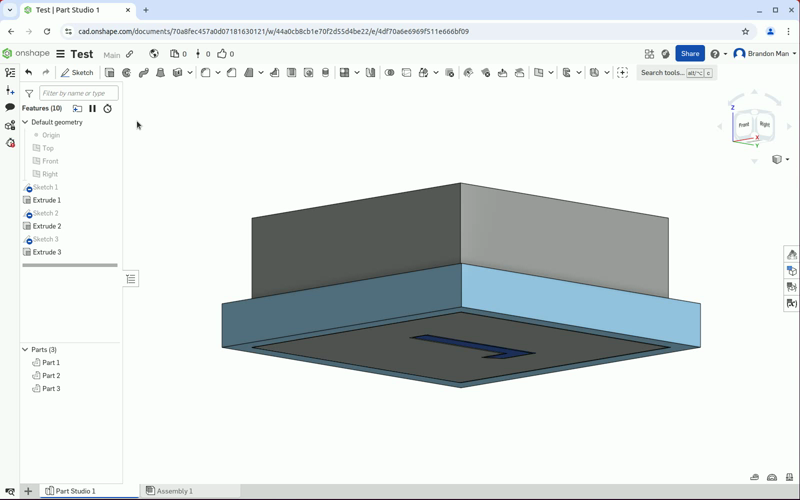
key(down, 3)
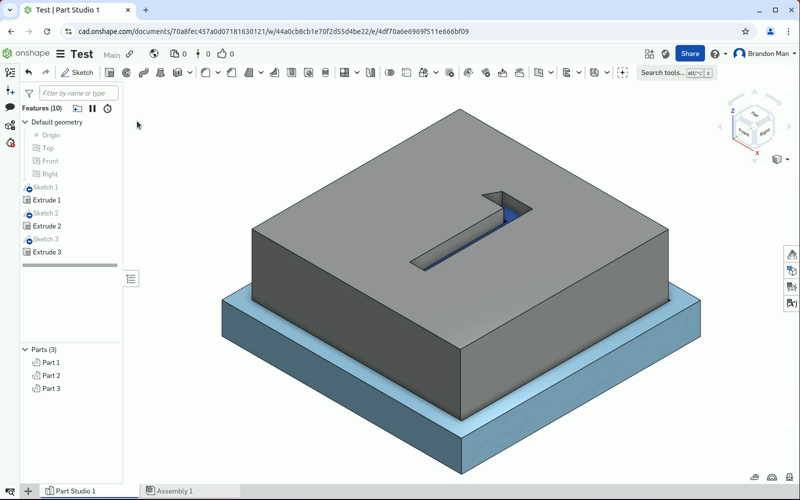
mouse_move(73, 189)
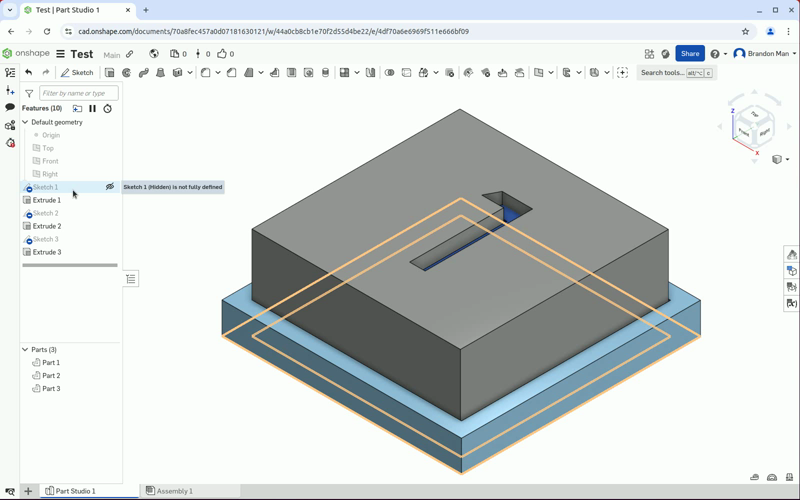
click(73, 189)